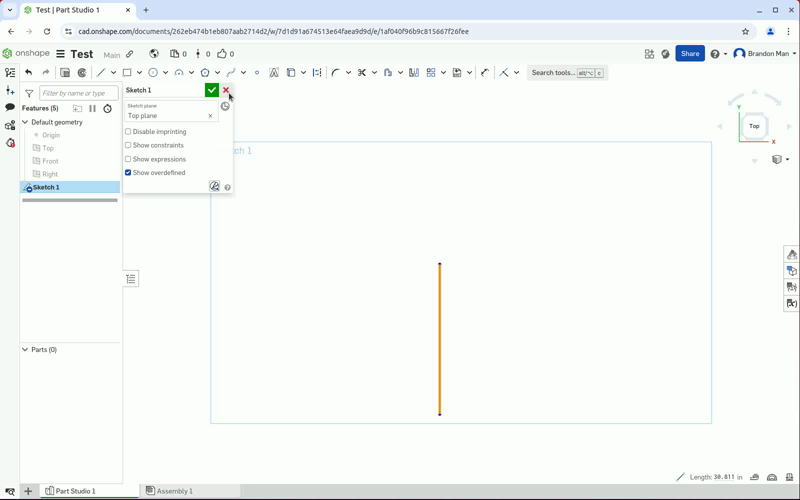
key(shift+h)
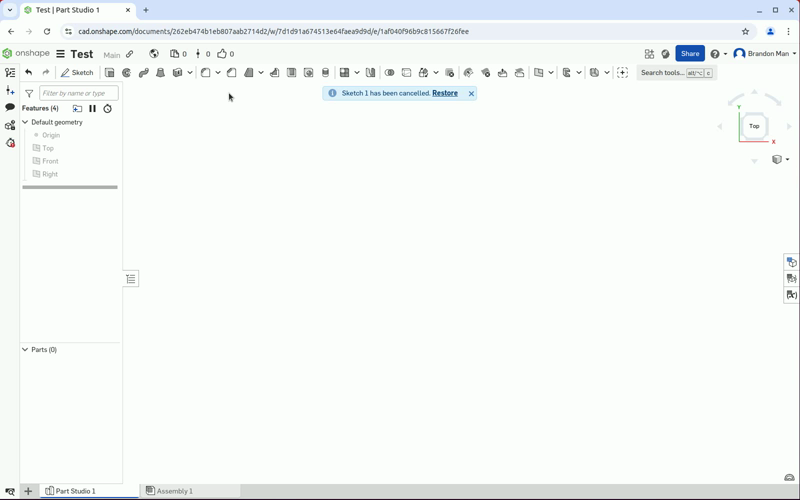
mouse_move(73, 352)
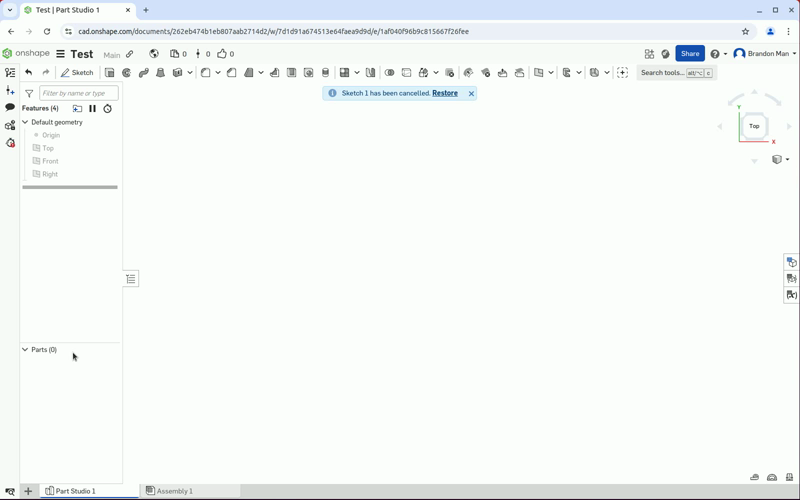
key(y)
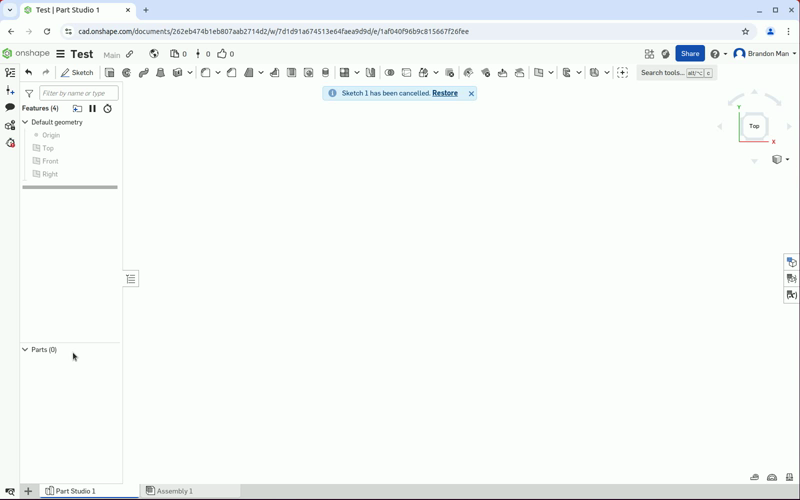
key(shift+p)
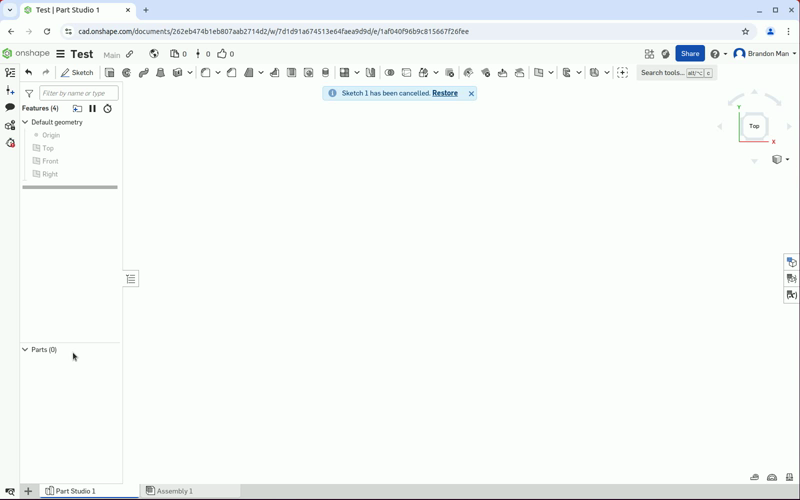
key(space)
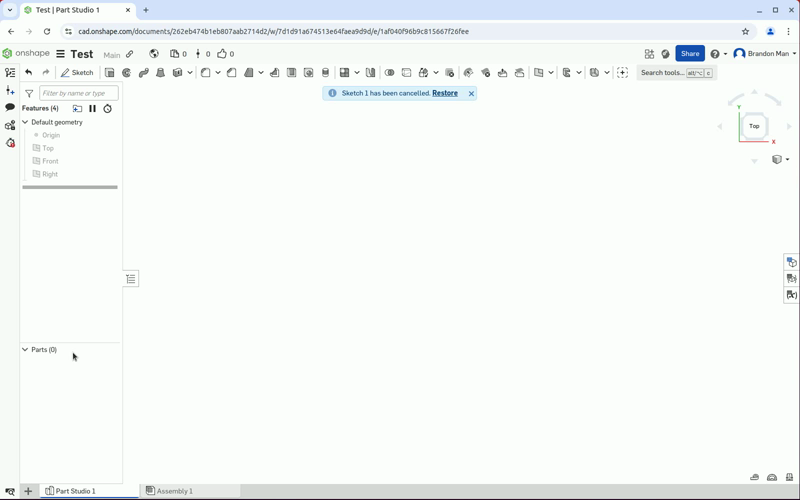
key_down(shift)
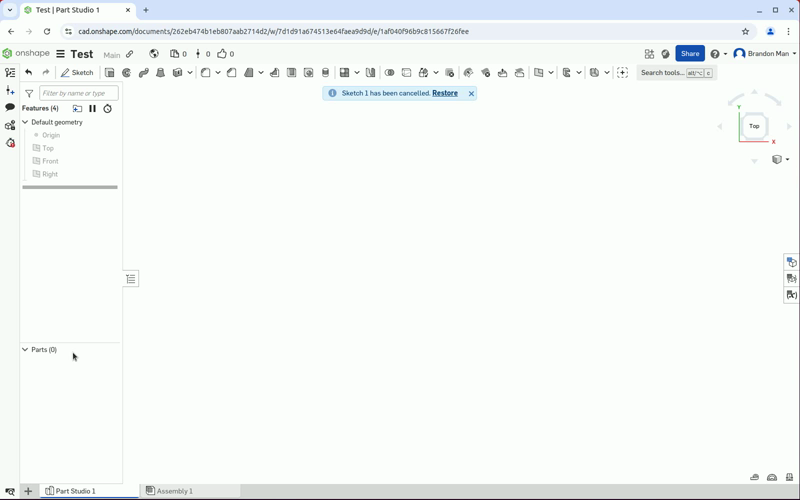
key(up)
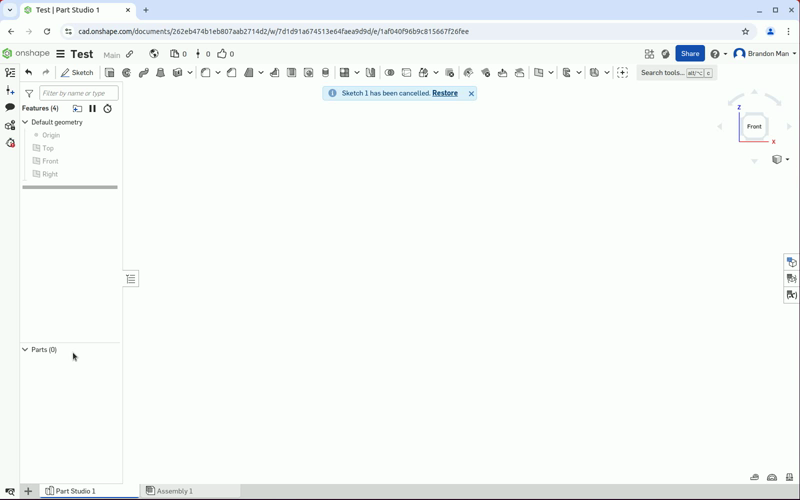
key_up(shift)
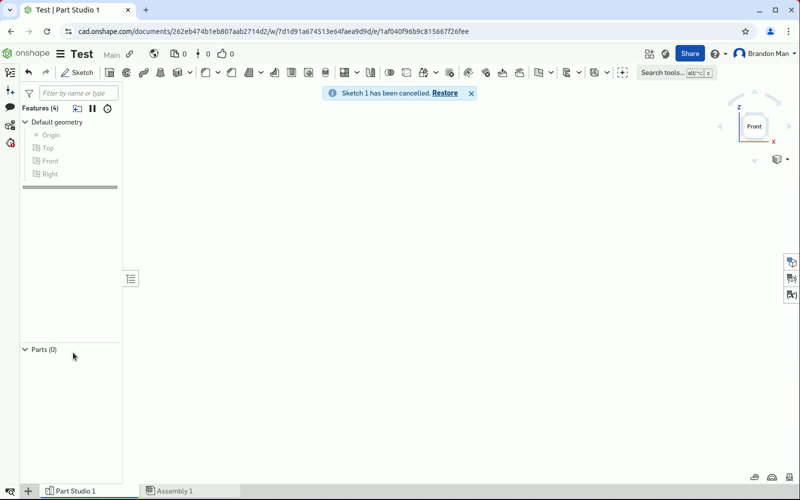
mouse_move(73, 352)
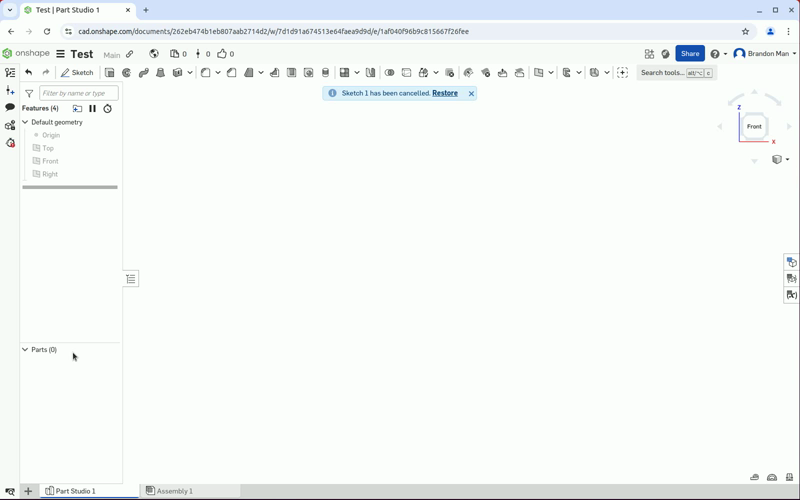
key(shift+y)
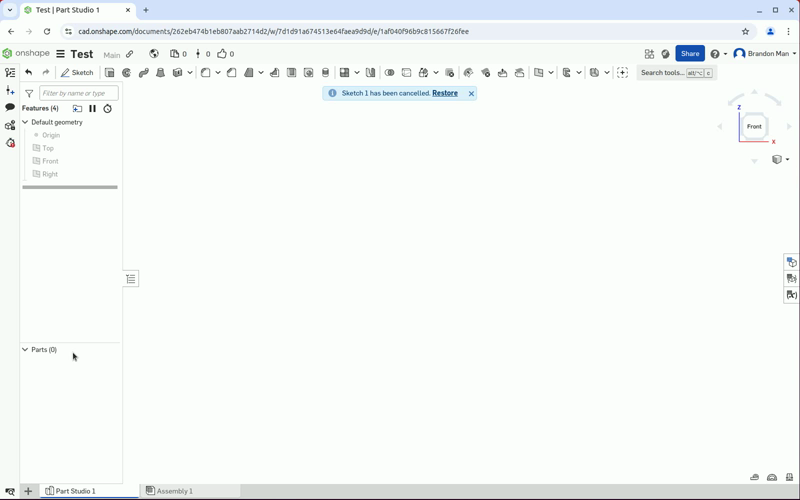
key(shift+s)
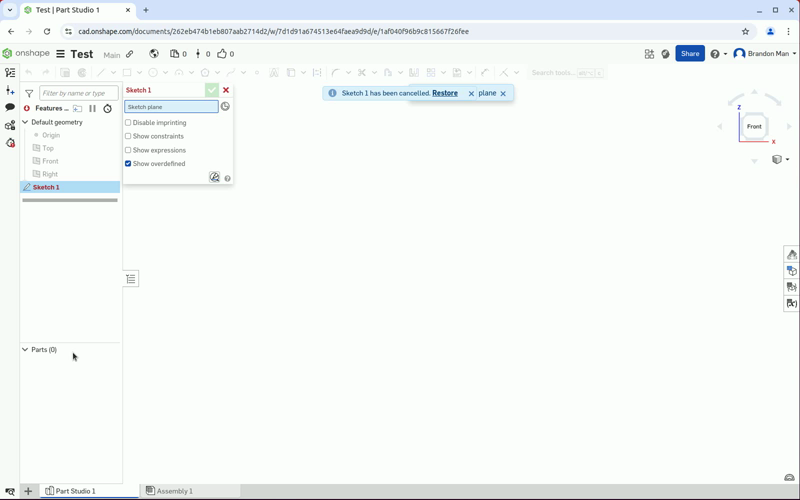
mouse_move(73, 163)
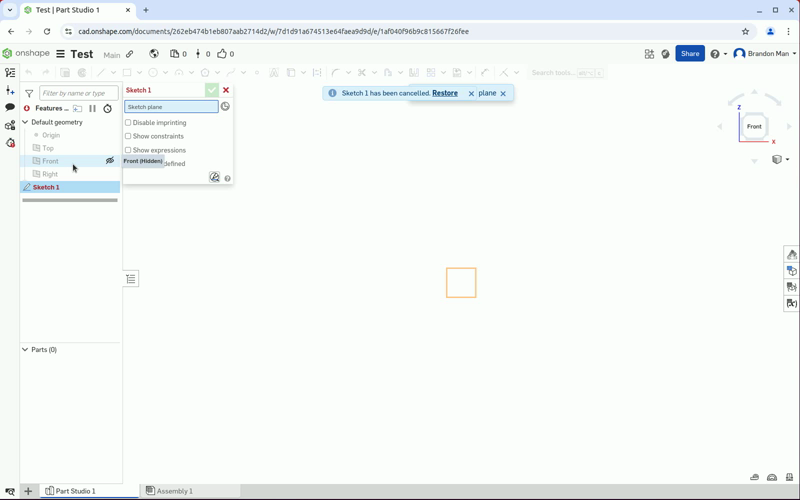
click(73, 163)
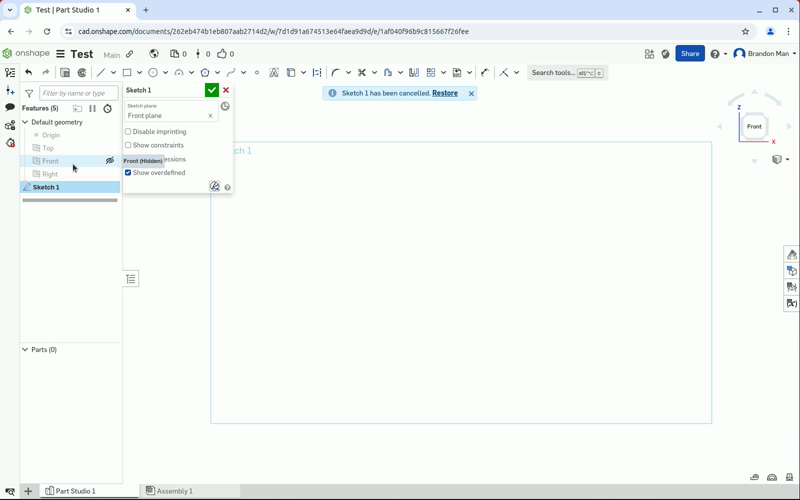
mouse_move(73, 352)
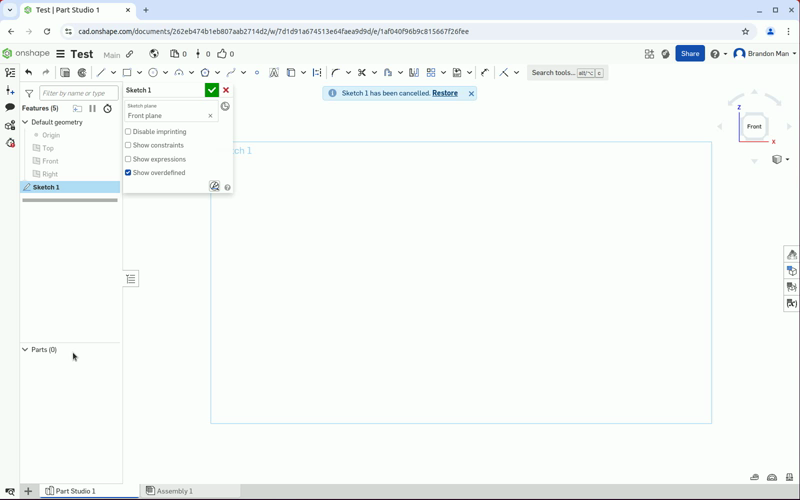
key(y)
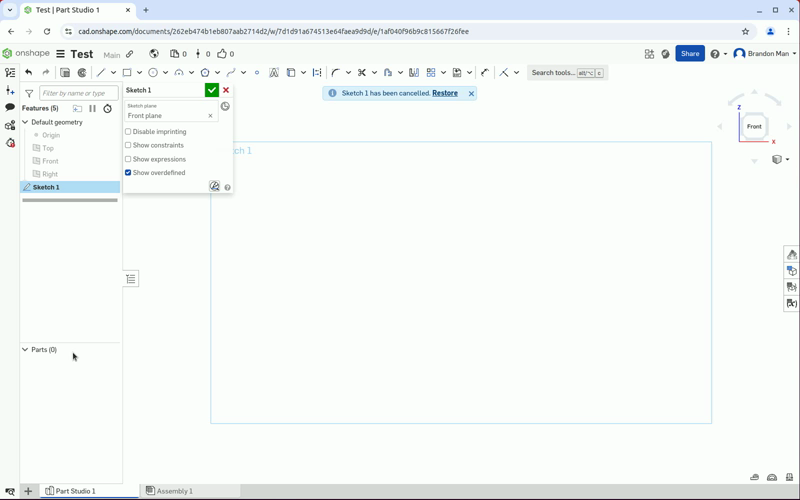
key(c)
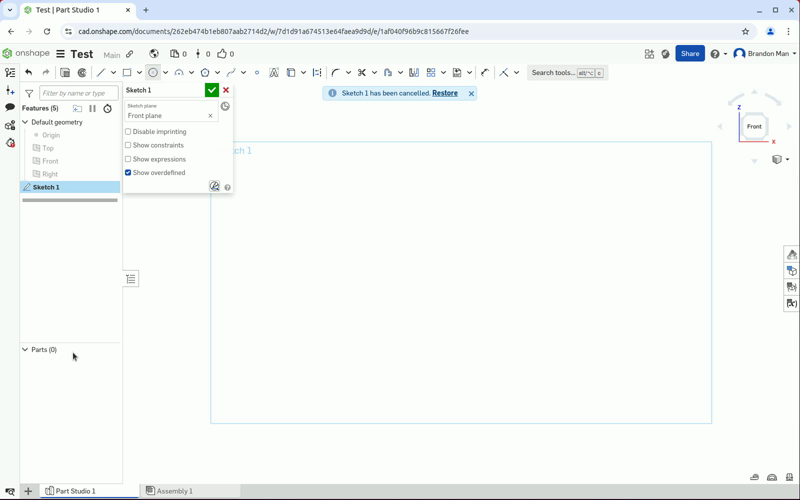
key_down(shift)
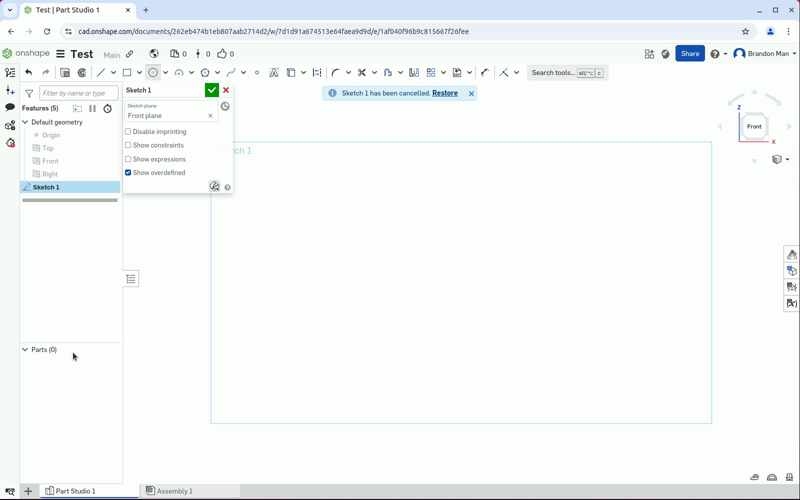
mouse_move(461, 282)
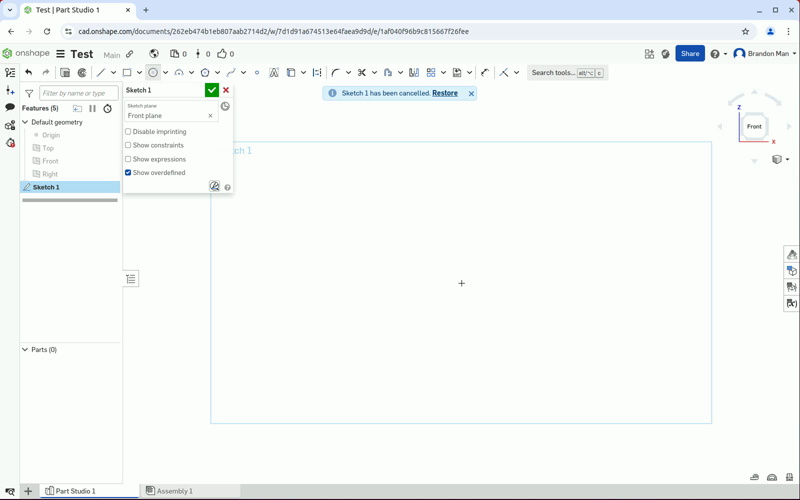
click(461, 282)
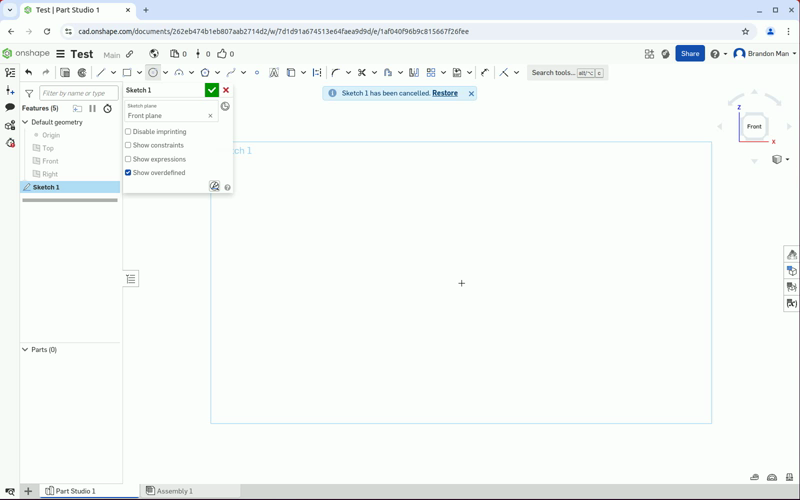
key_up(shift)
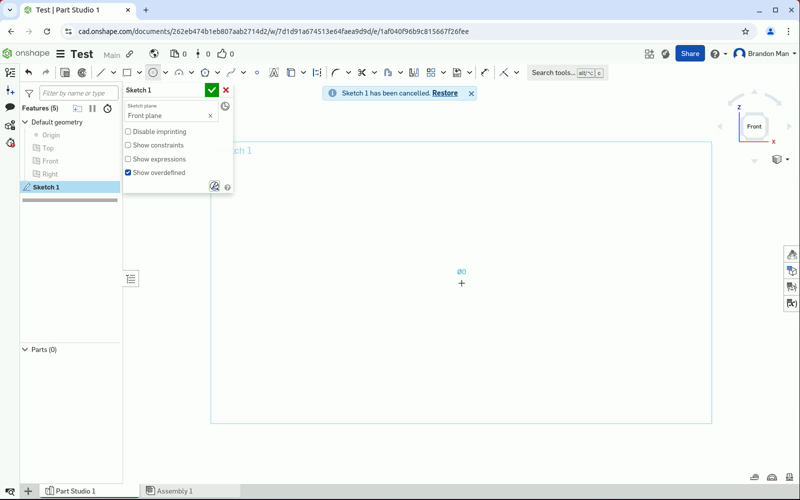
mouse_move(463, 282)
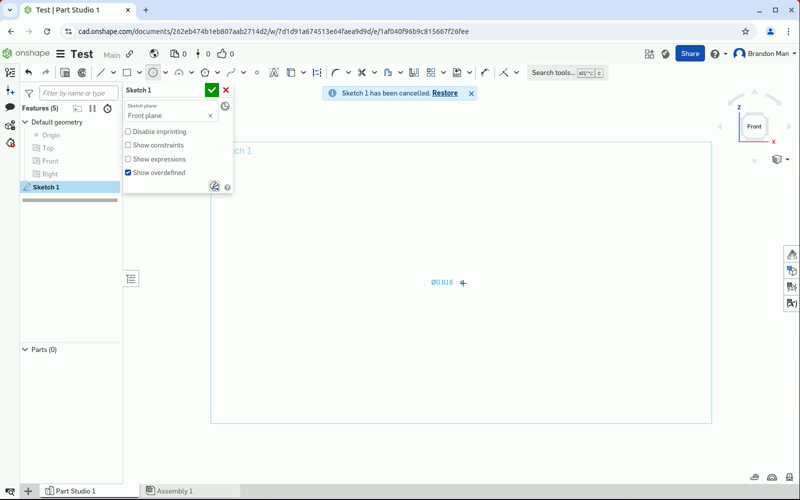
scroll(6)
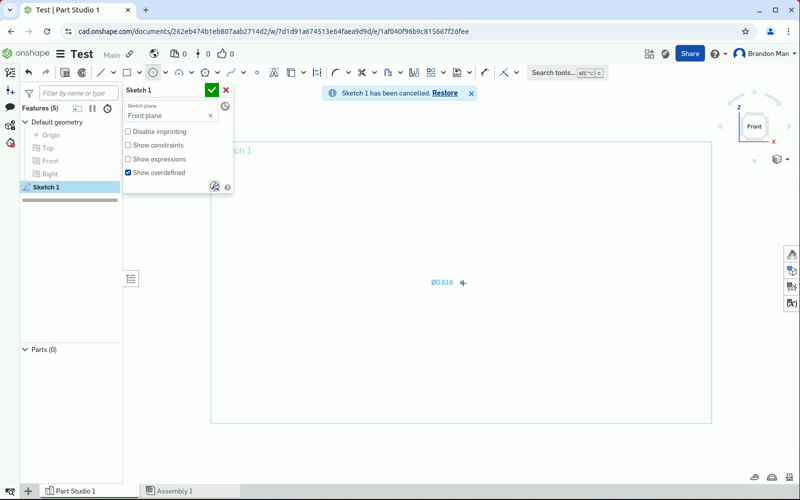
scroll(6)
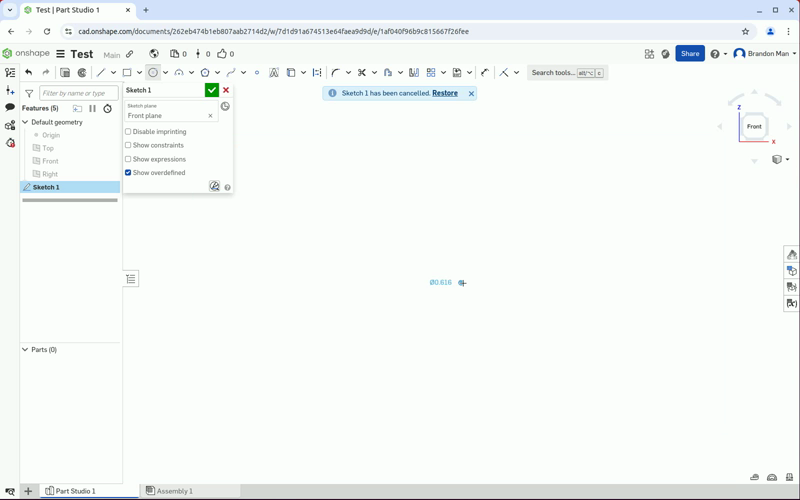
scroll(6)
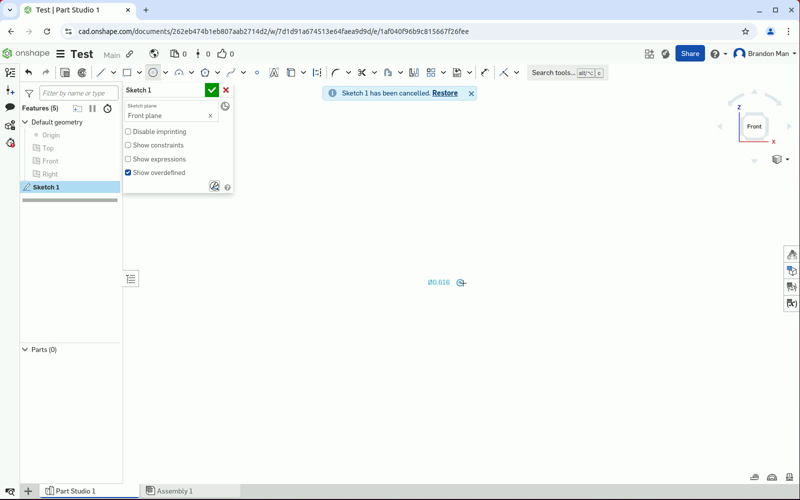
scroll(6)
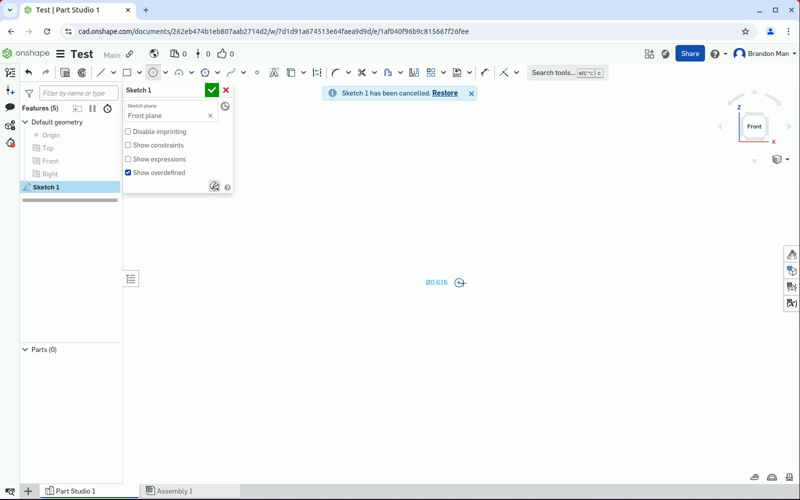
scroll(6)
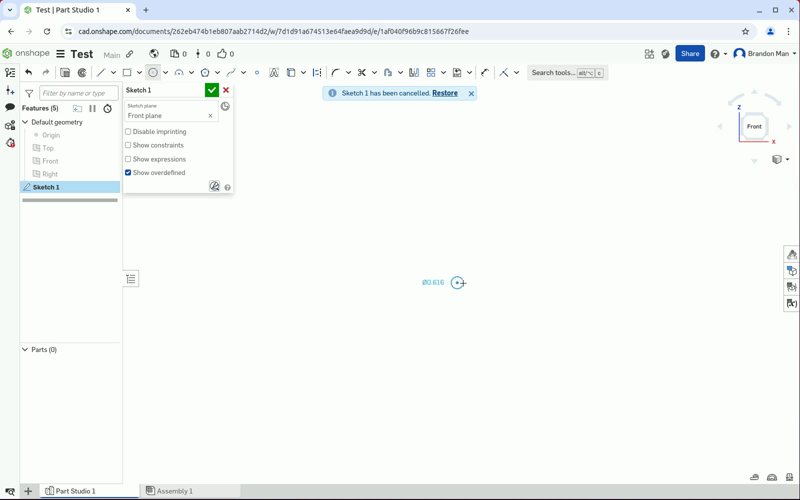
scroll(6)
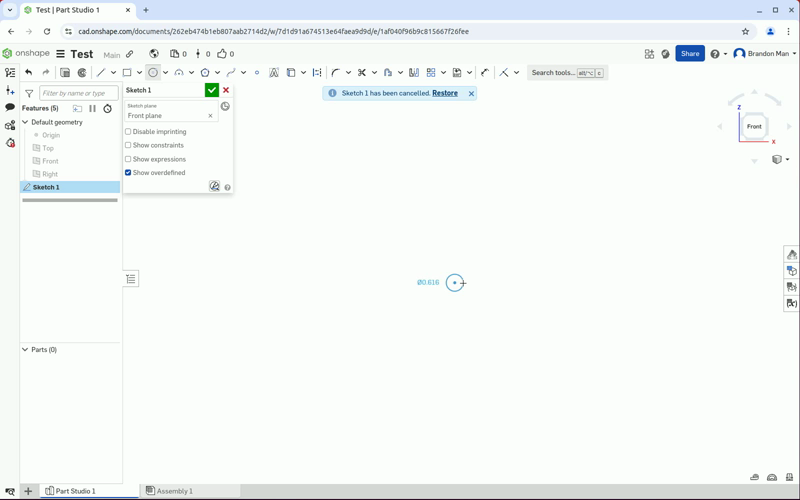
scroll(6)
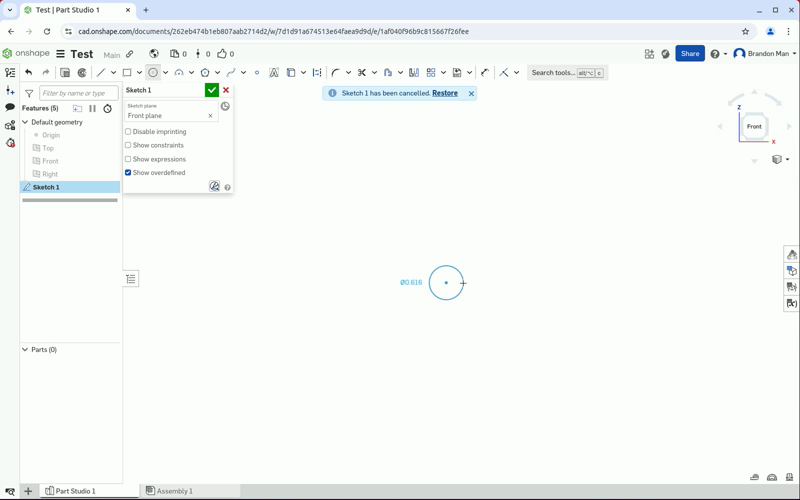
click(463, 282)
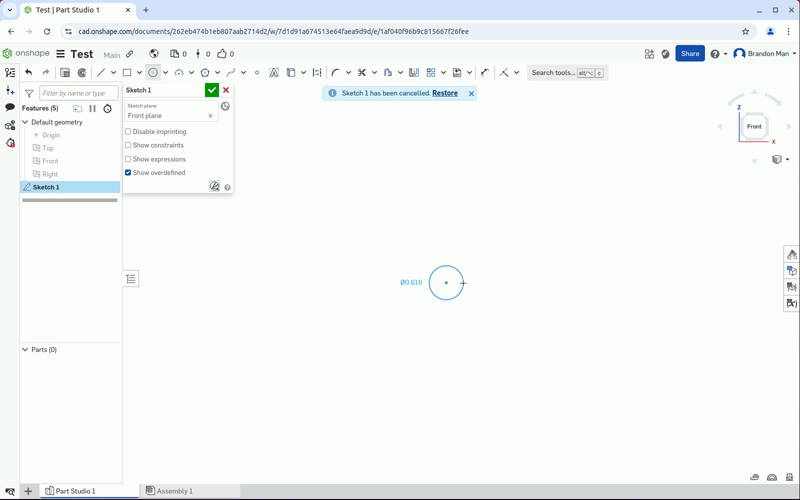
scroll(-6)
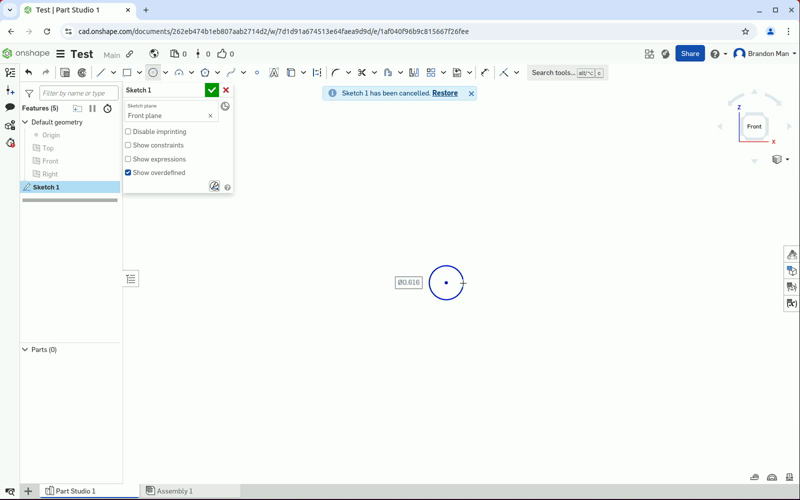
scroll(-6)
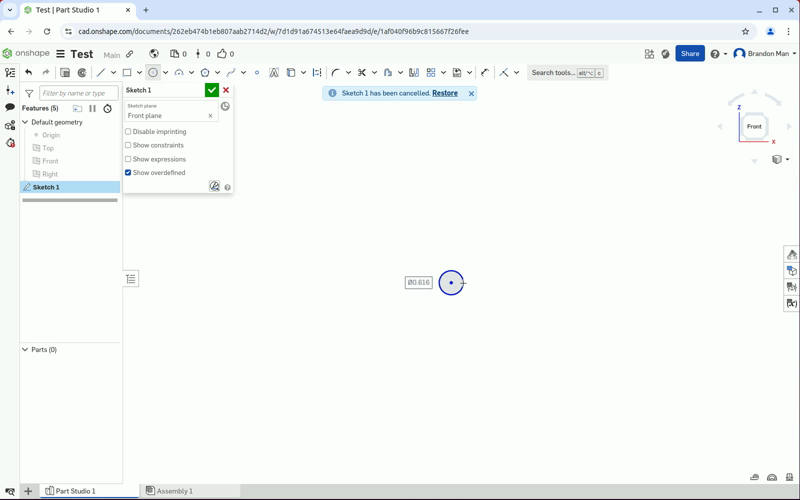
scroll(-6)
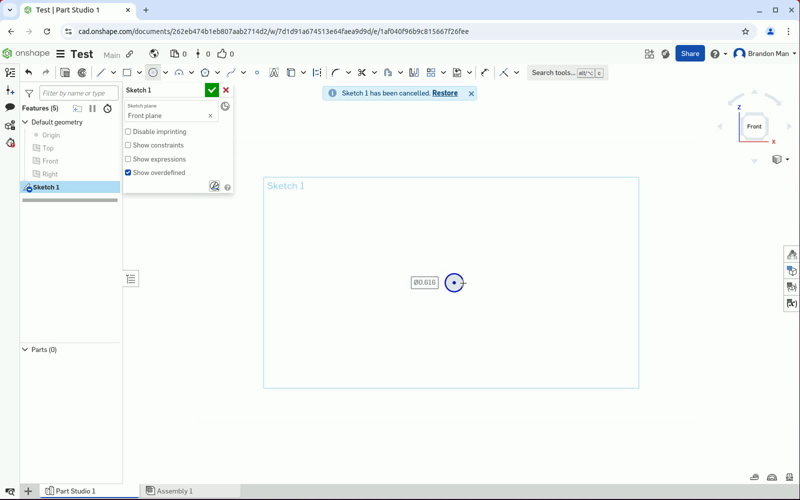
scroll(-6)
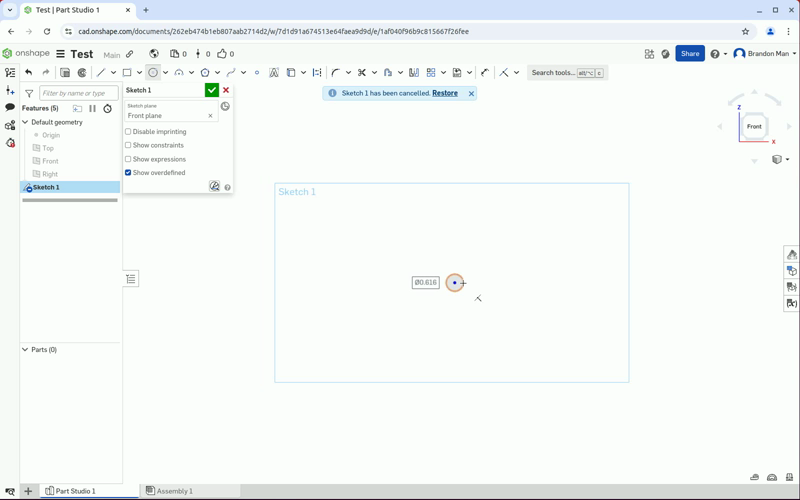
scroll(-6)
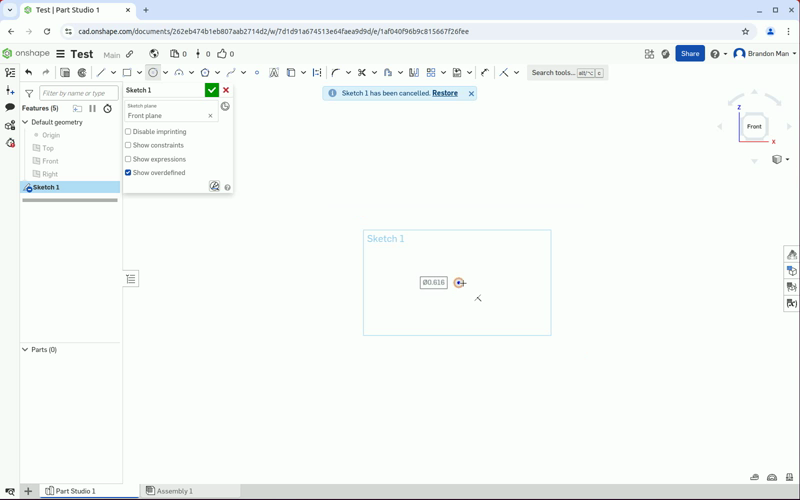
scroll(-6)
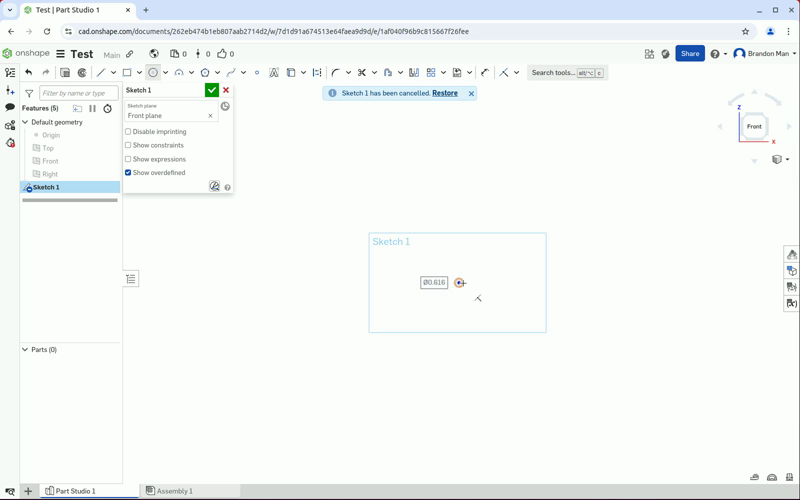
scroll(-6)
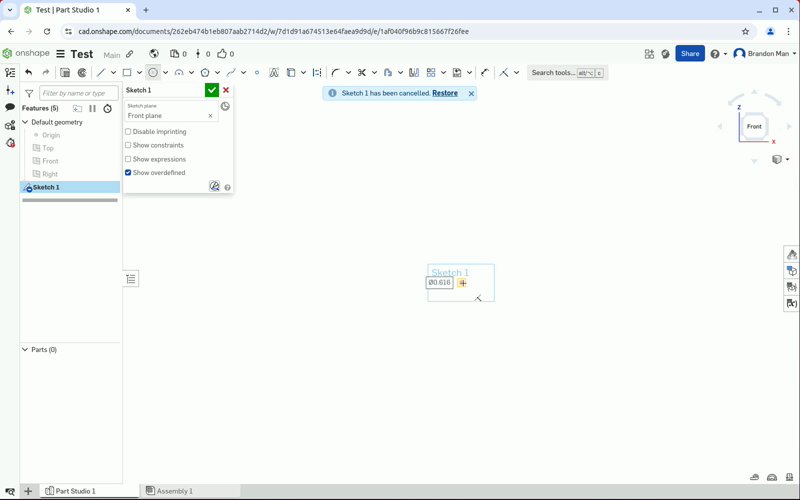
key(esc)
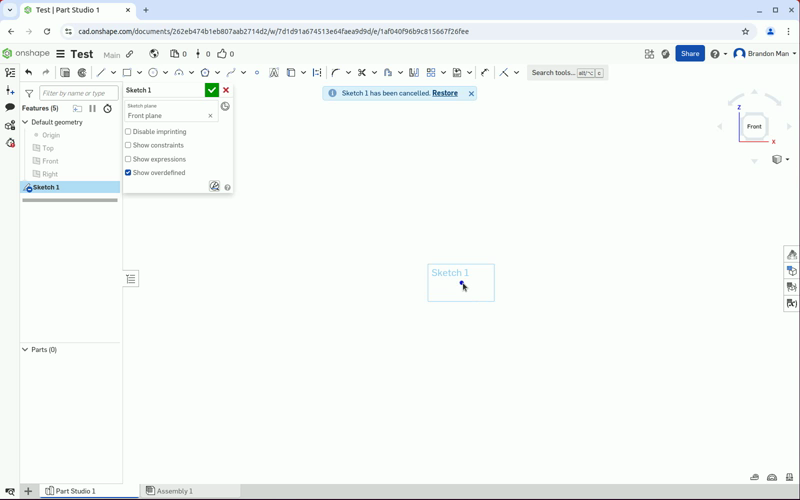
mouse_move(462, 282)
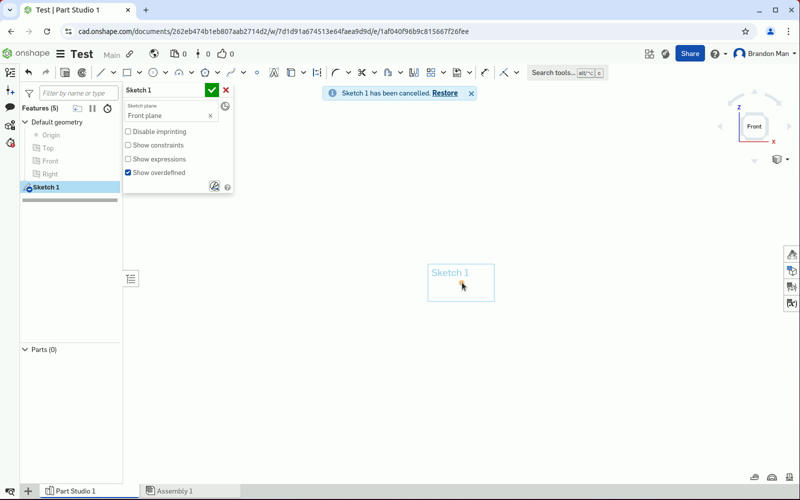
scroll(6)
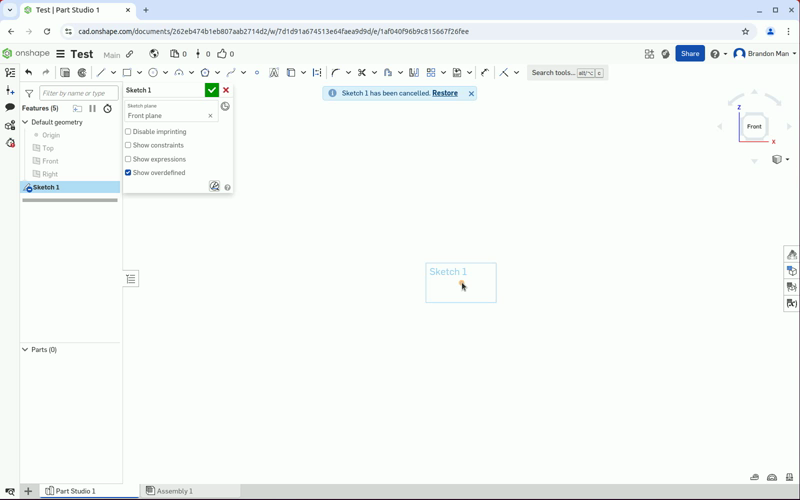
scroll(6)
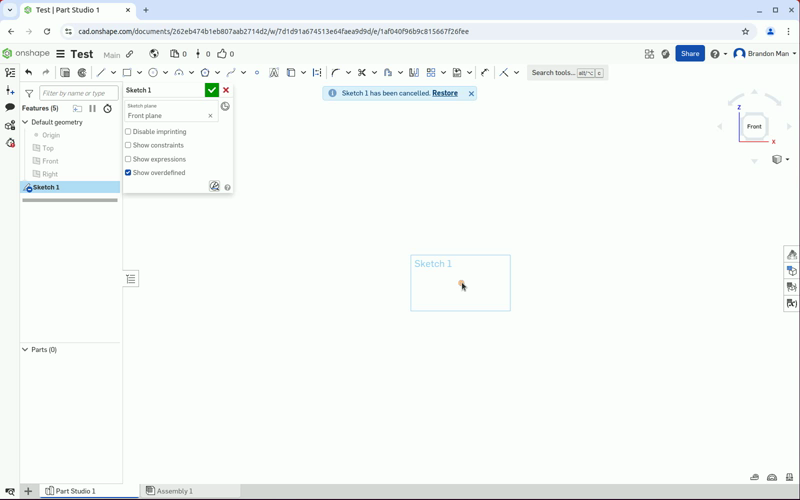
scroll(6)
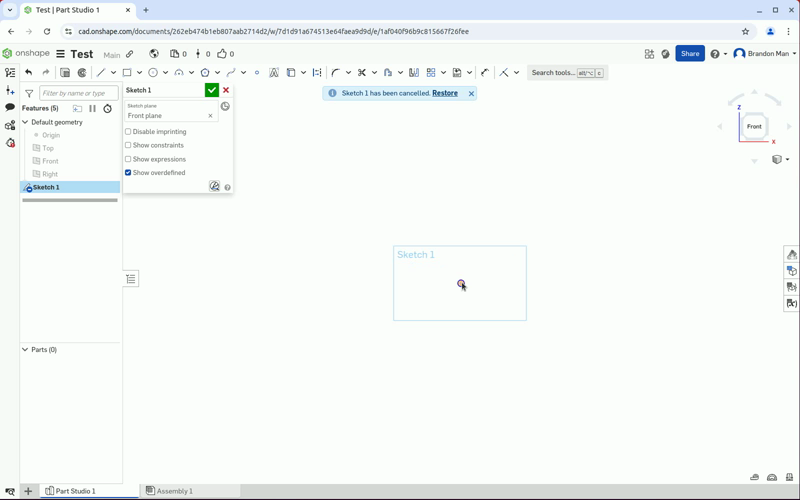
scroll(6)
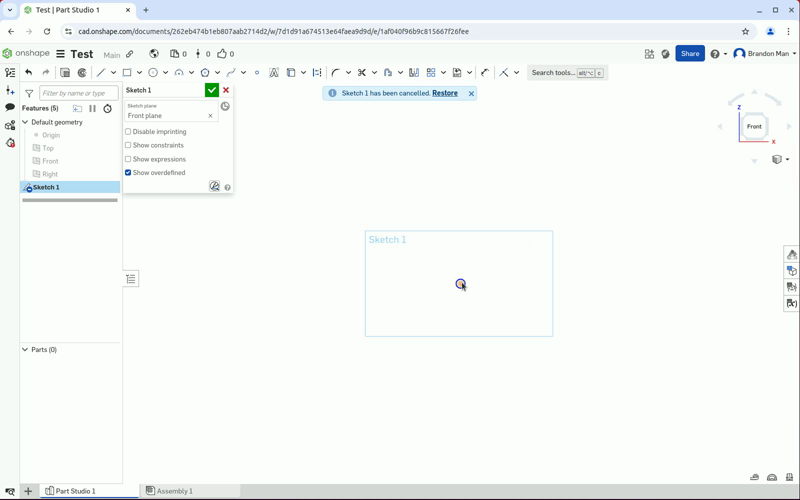
scroll(6)
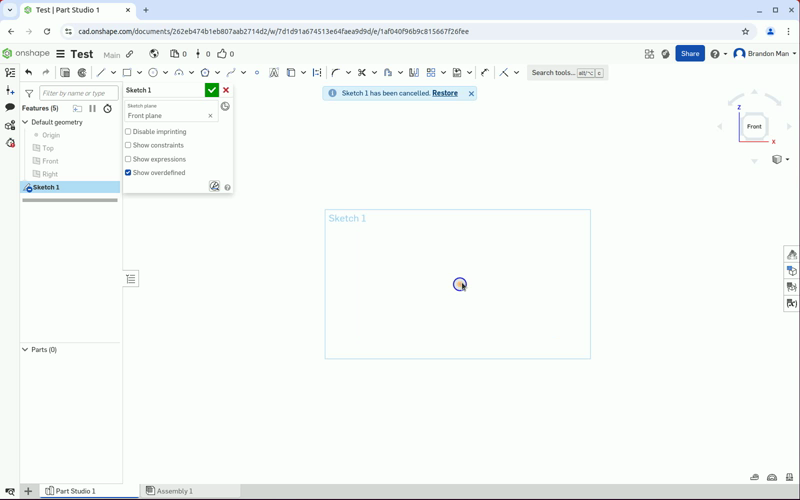
scroll(6)
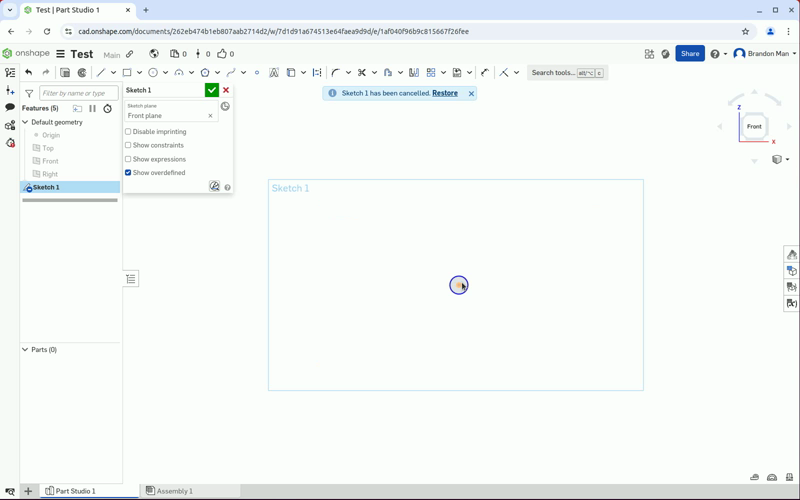
scroll(6)
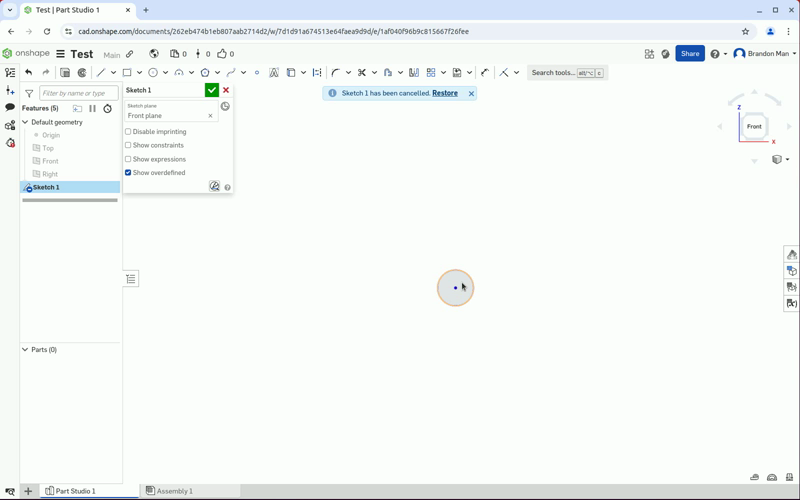
click(462, 282)
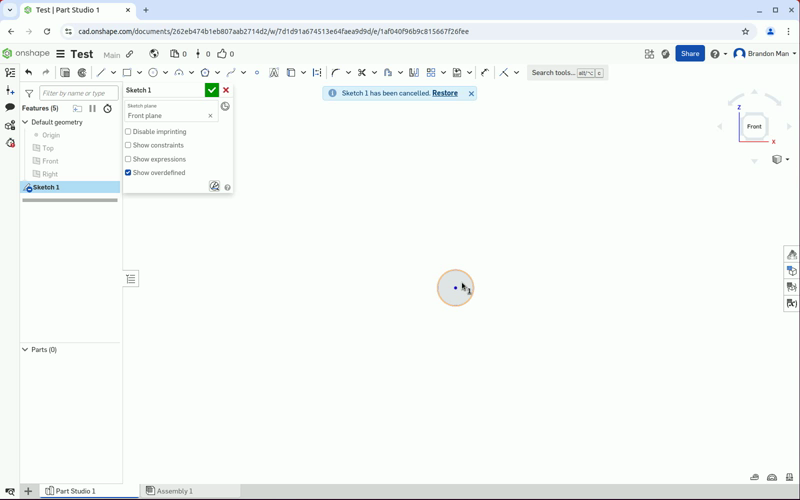
scroll(-6)
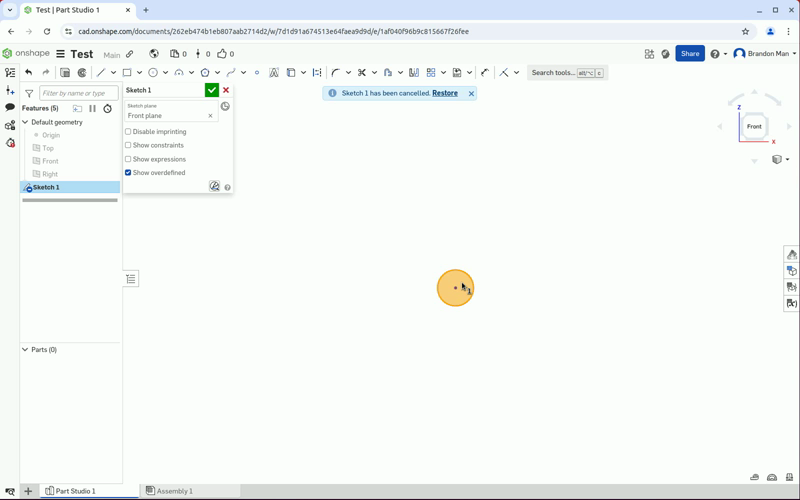
scroll(-6)
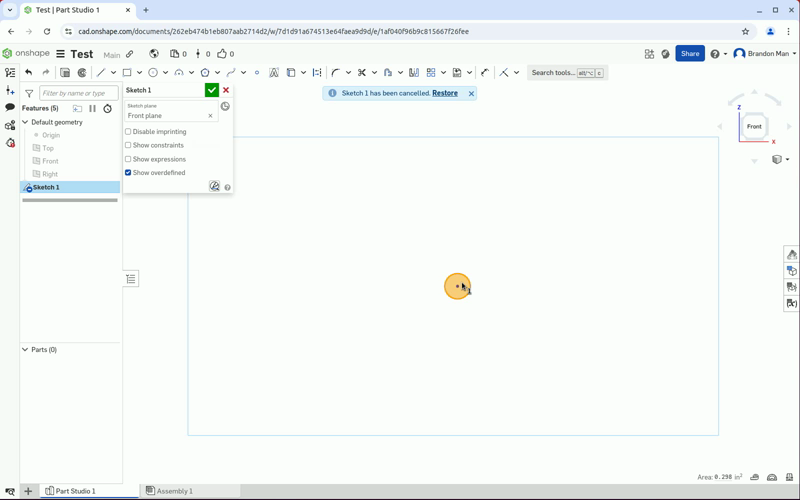
scroll(-6)
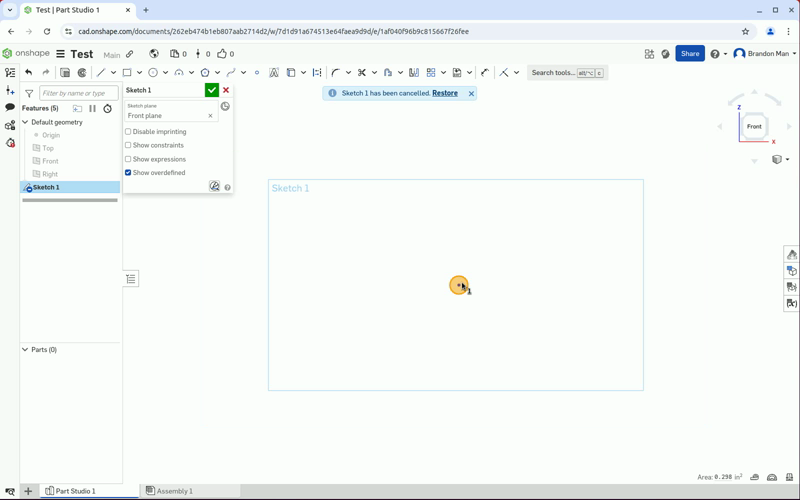
scroll(-6)
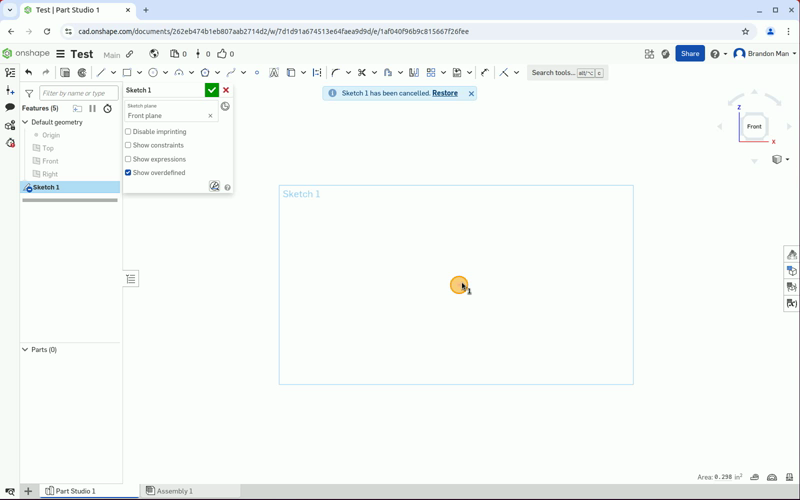
scroll(-6)
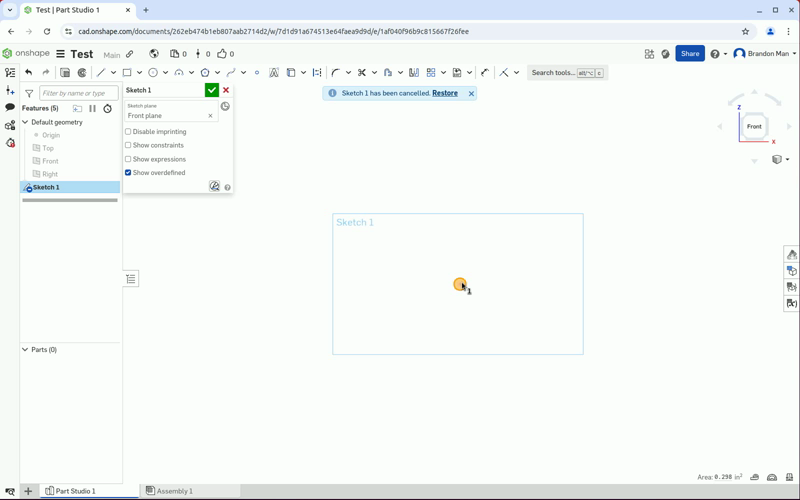
scroll(-6)
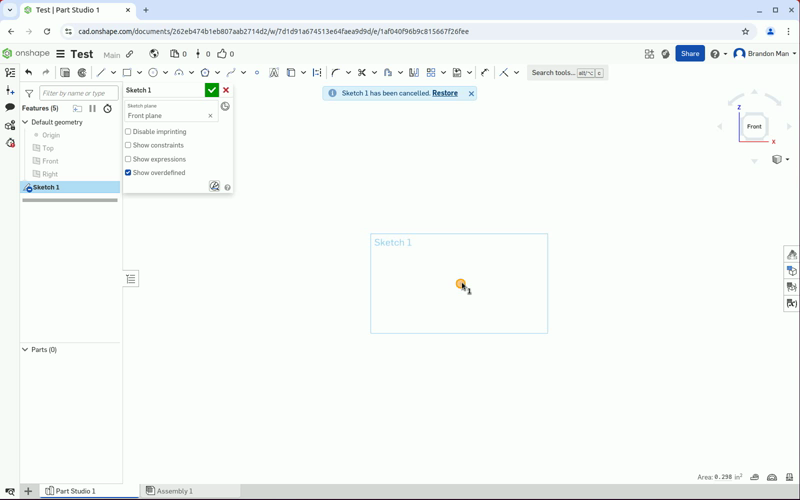
scroll(-6)
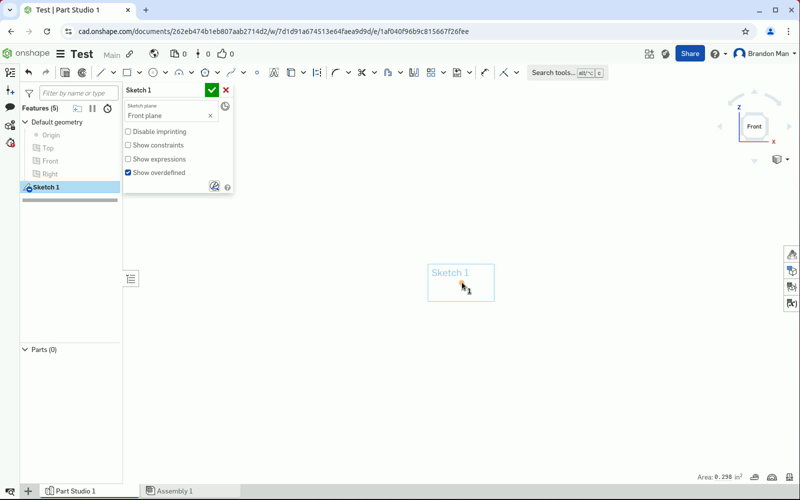
mouse_move(73, 352)
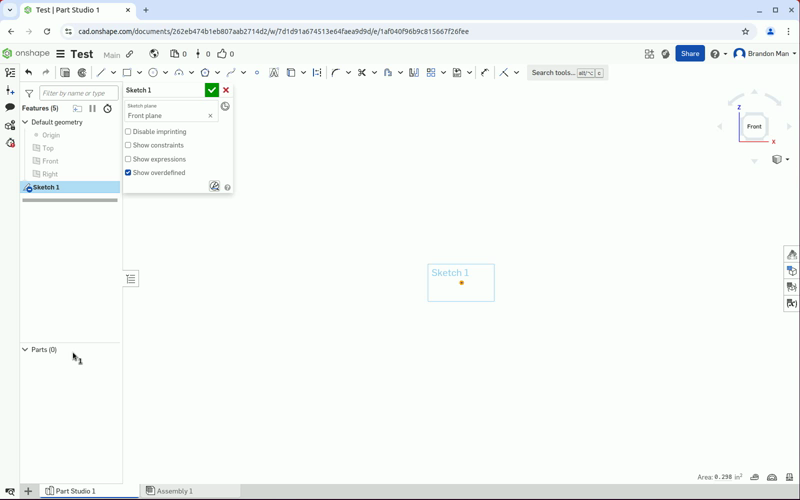
key(shift+y)
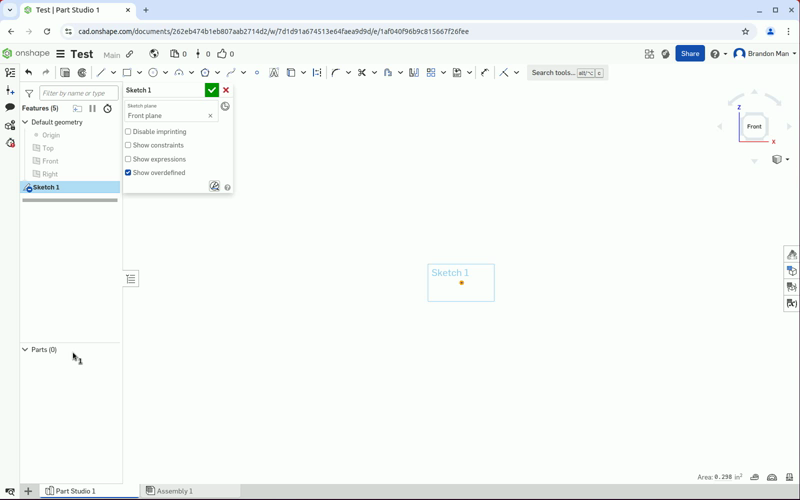
key(shift+e)
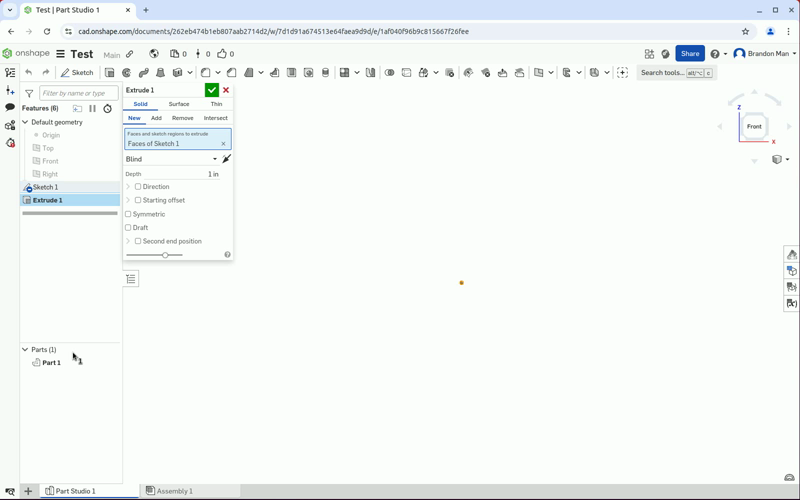
mouse_move(143, 106)
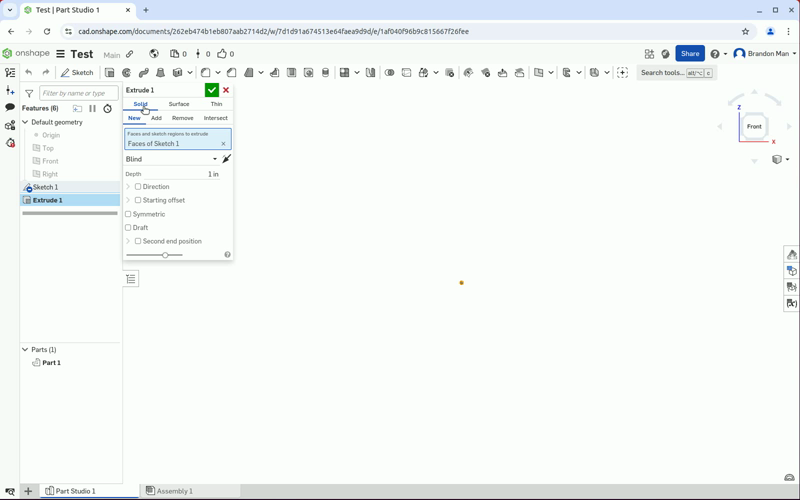
click(143, 106)
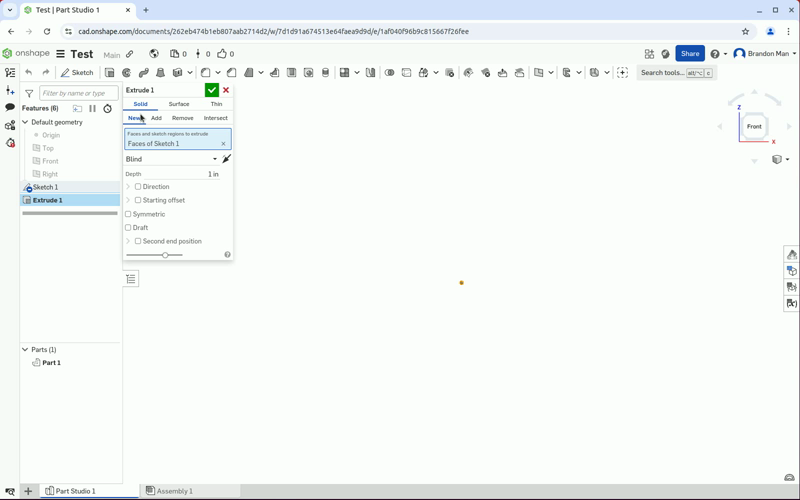
mouse_move(137, 120)
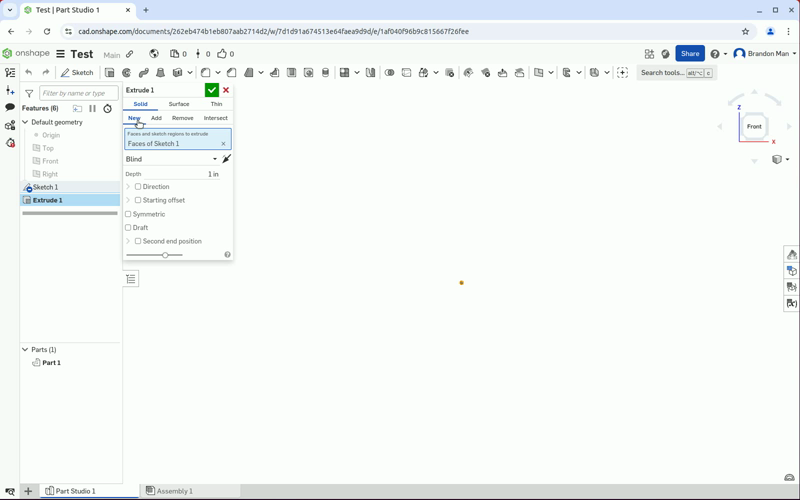
click(137, 120)
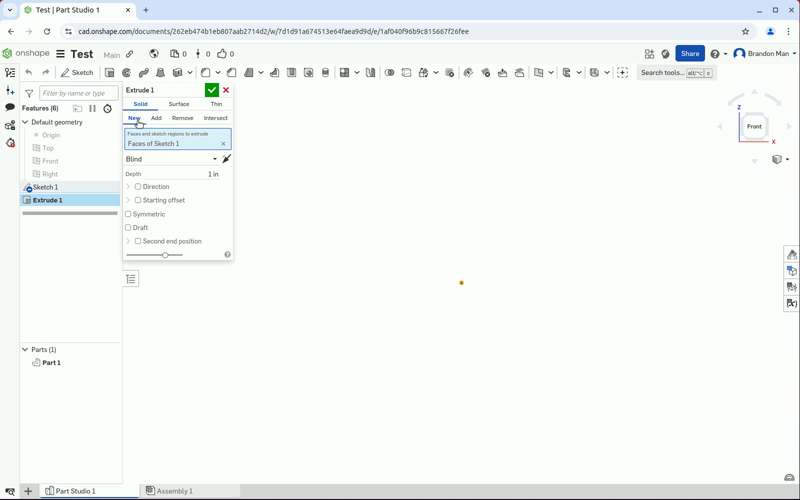
key(tab, 4)
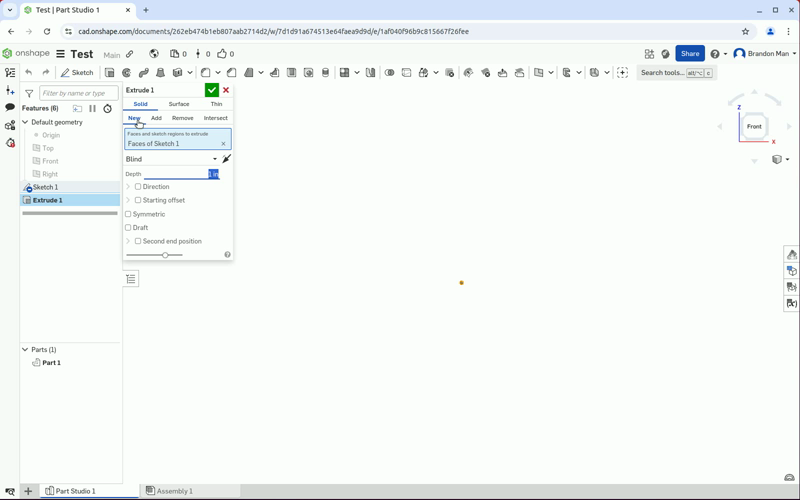
text(19.257)
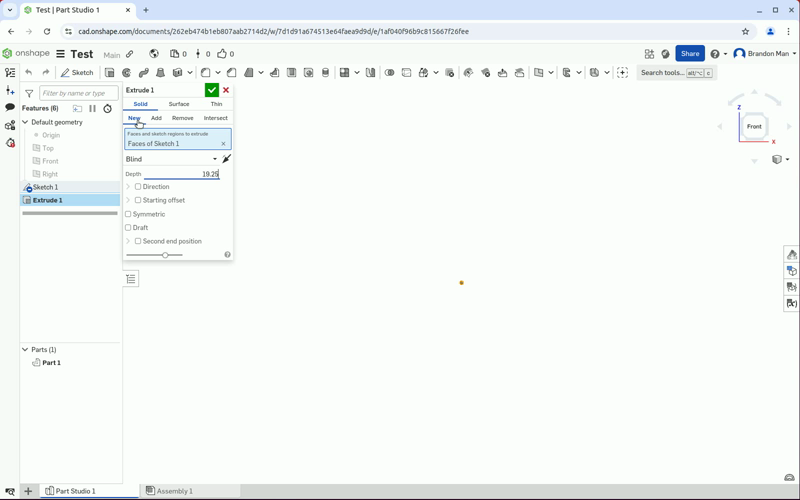
key(enter)
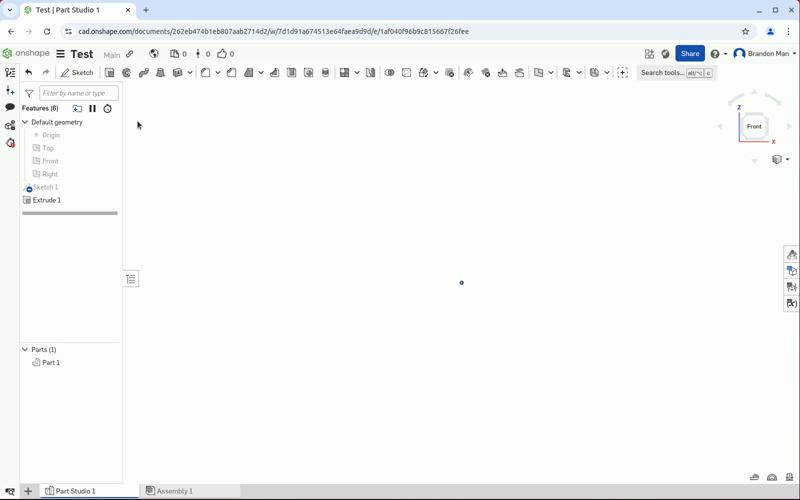
key(shift+h)
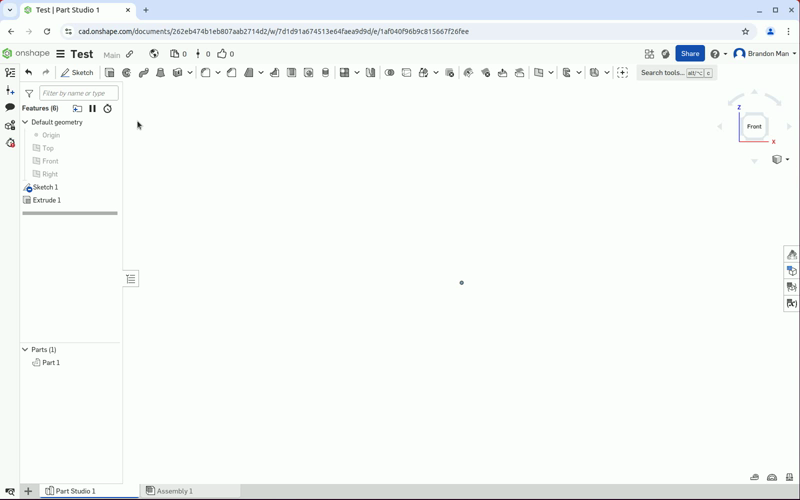
key(shift+h)
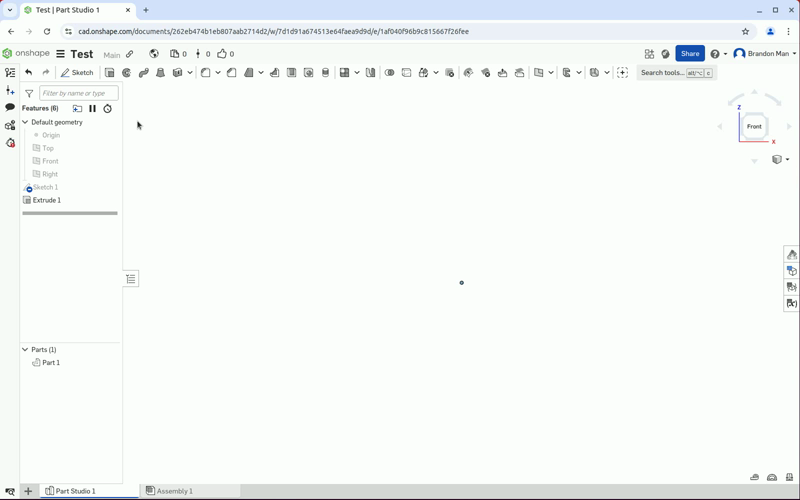
mouse_move(73, 189)
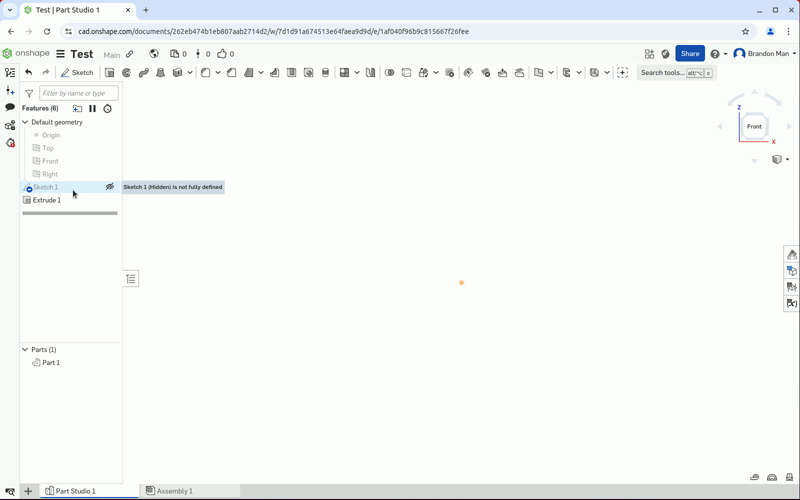
click(73, 189)
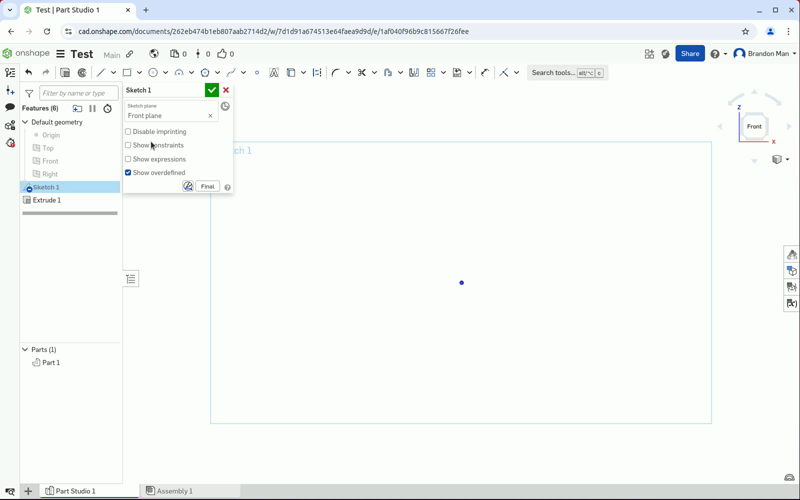
mouse_move(229, 92)
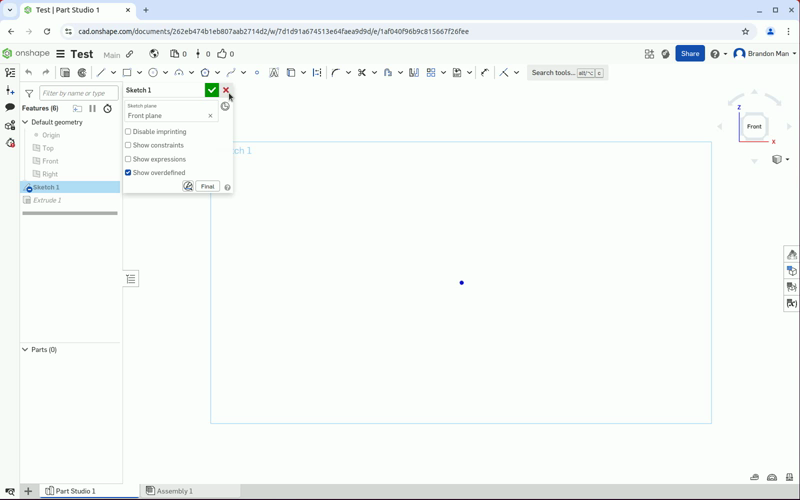
click(229, 92)
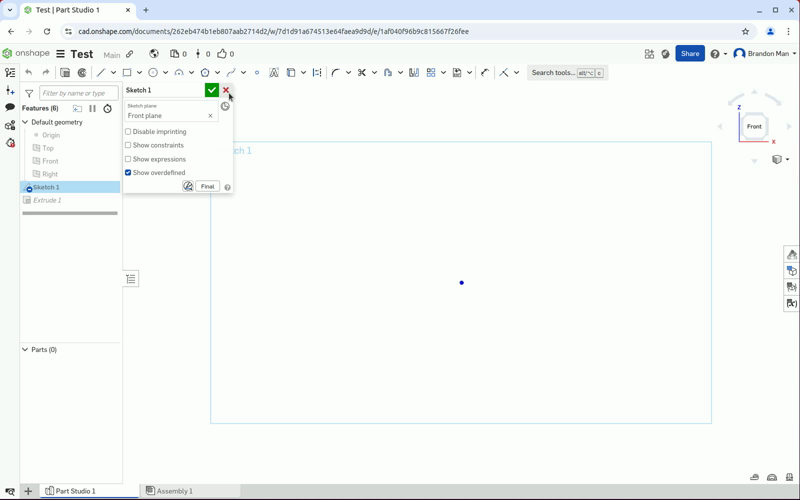
key(shift+s)
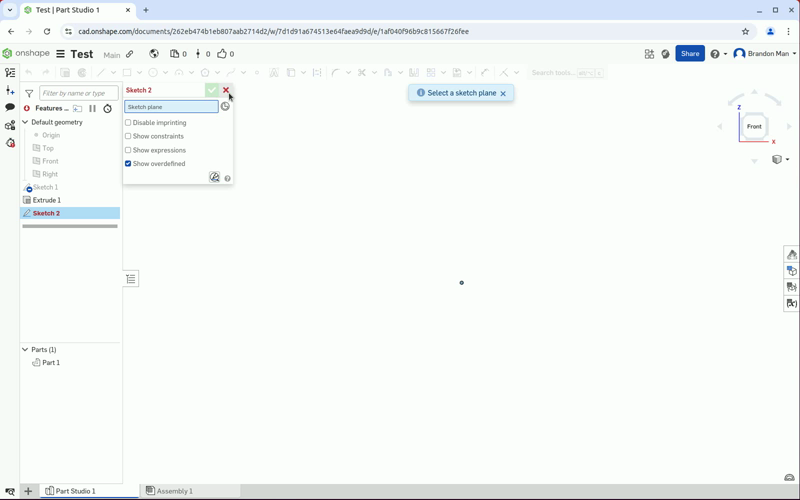
mouse_move(73, 163)
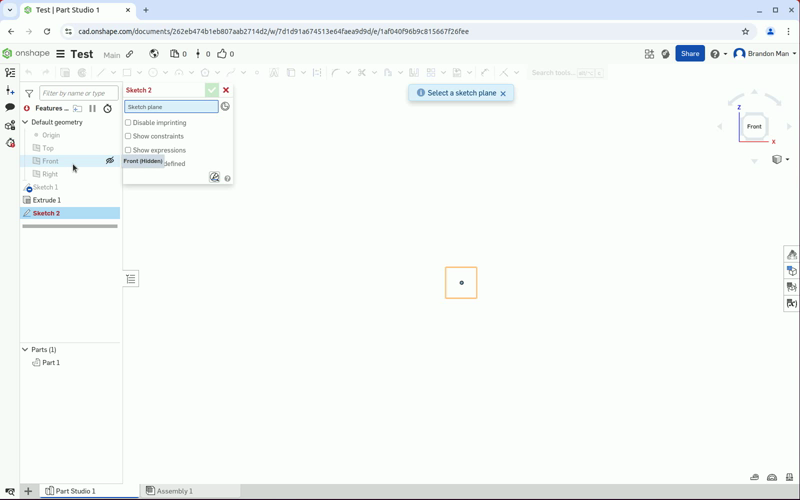
click(73, 163)
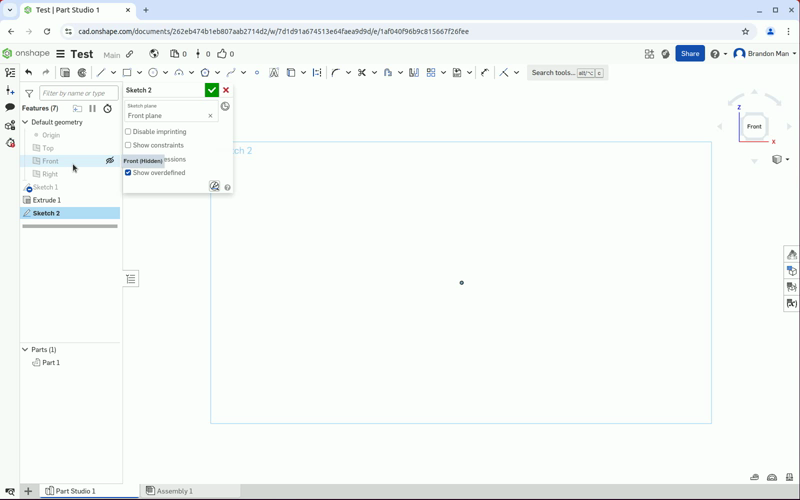
mouse_move(73, 352)
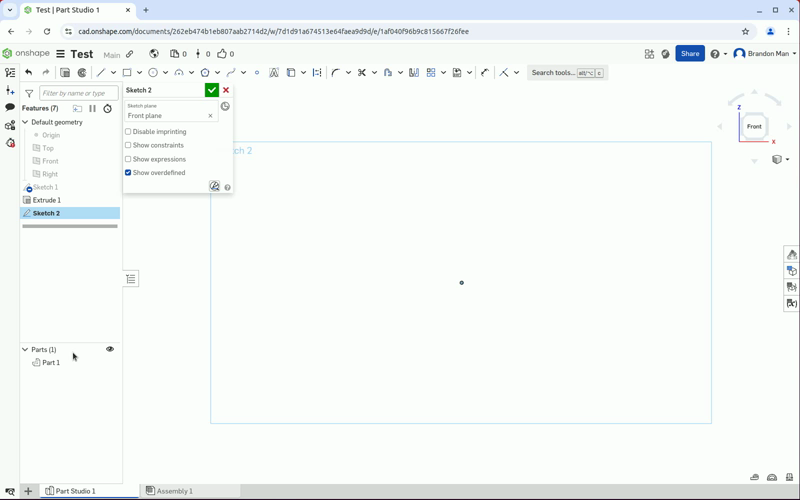
key(y)
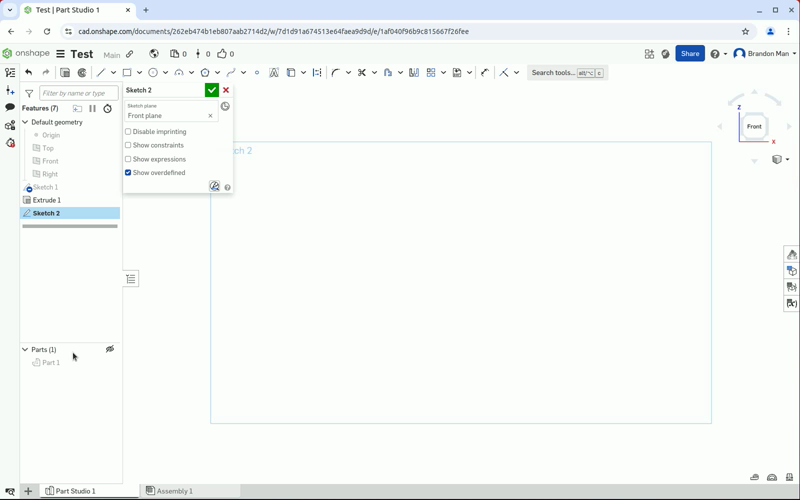
key(c)
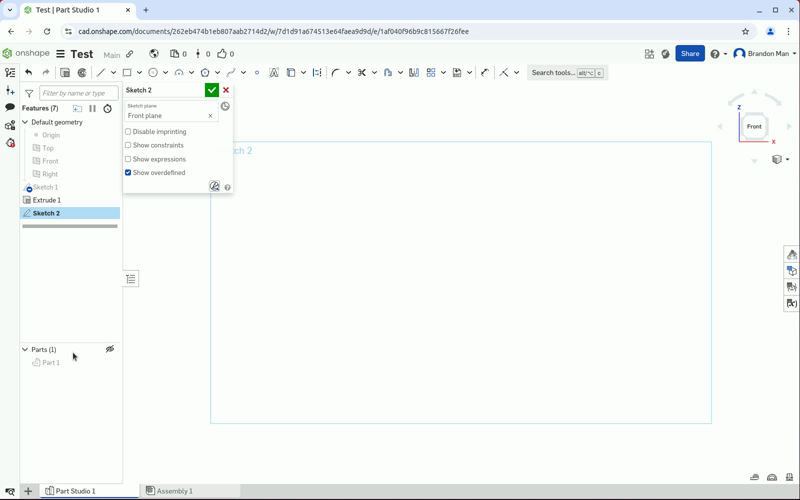
key_down(shift)
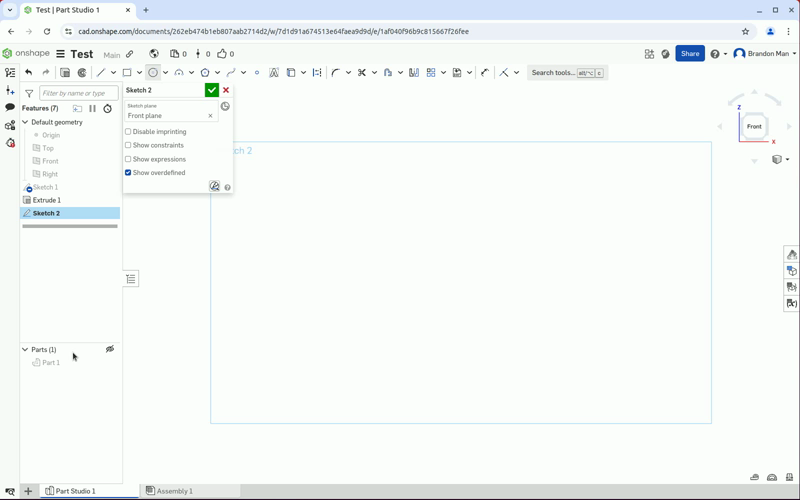
mouse_move(459, 282)
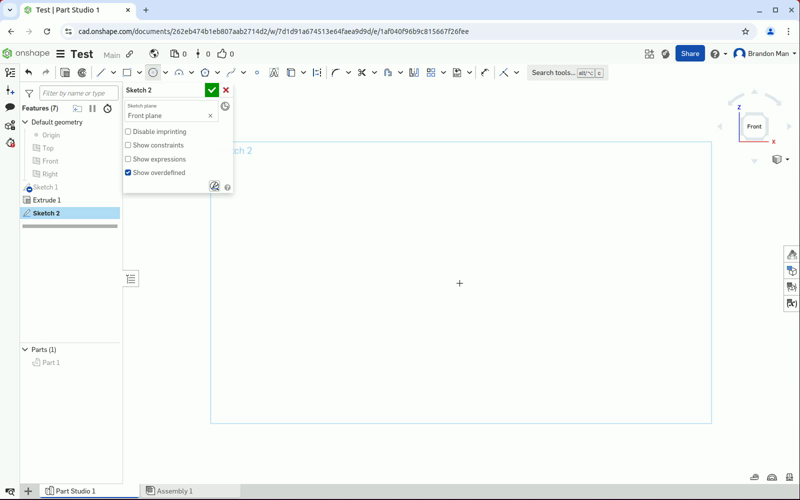
click(459, 282)
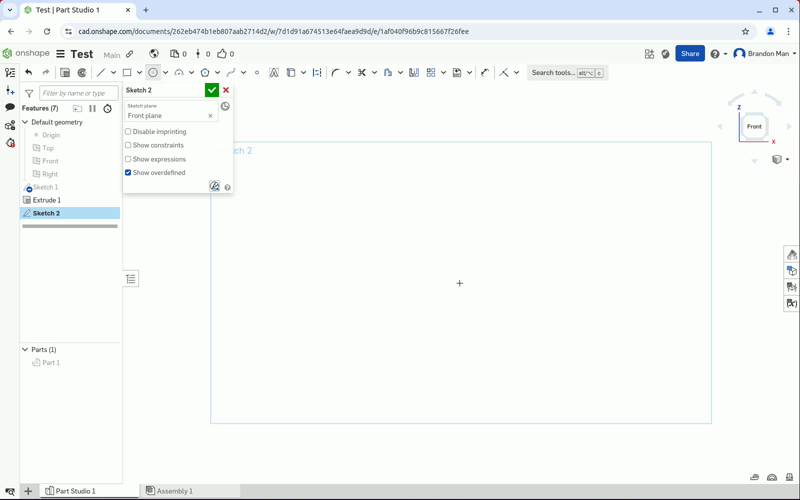
key_up(shift)
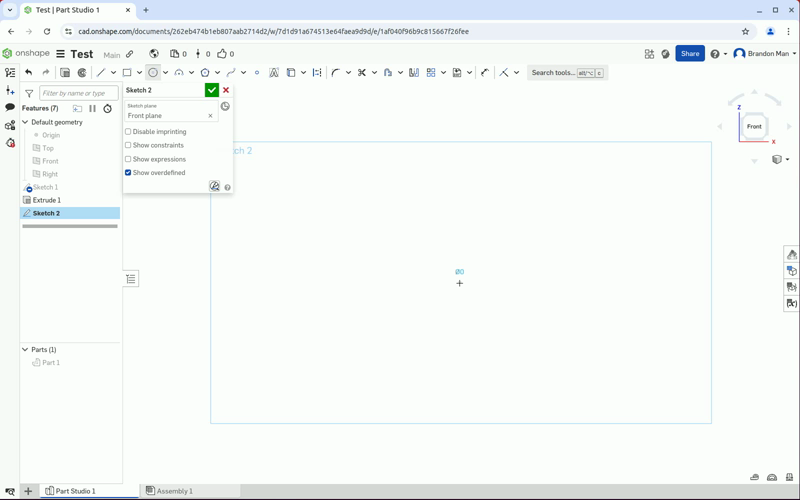
mouse_move(460, 282)
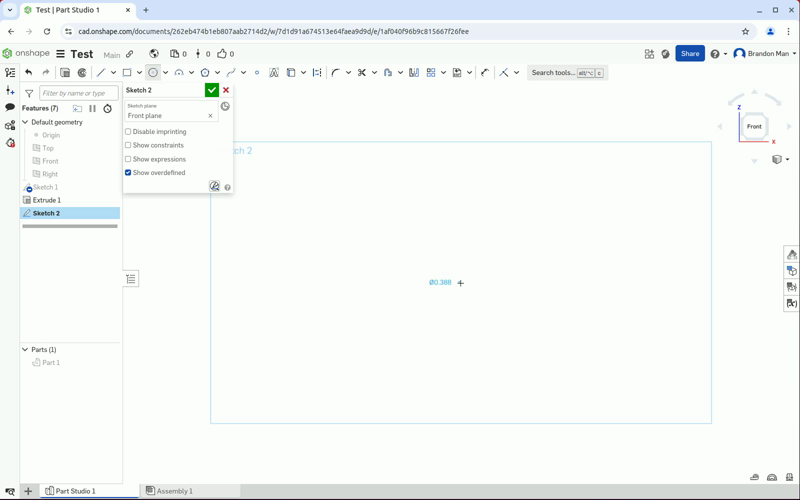
scroll(6)
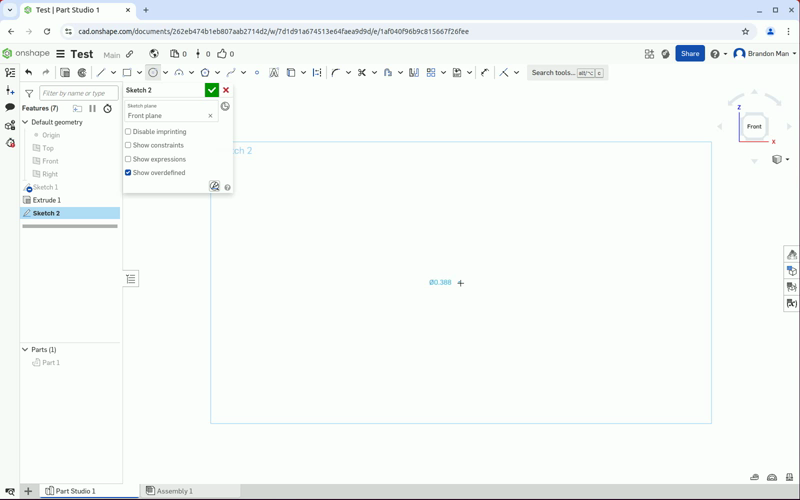
scroll(6)
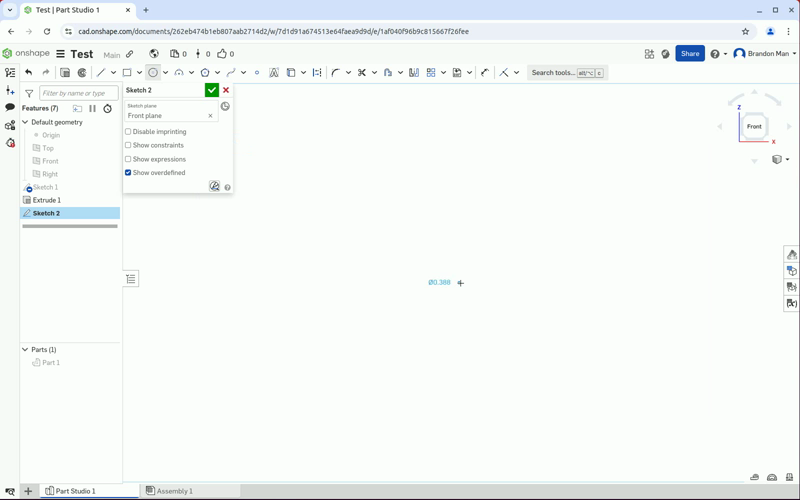
scroll(6)
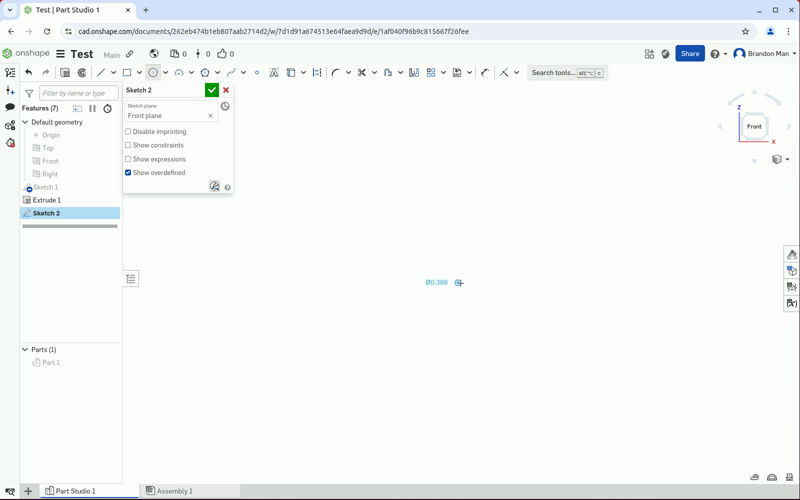
scroll(6)
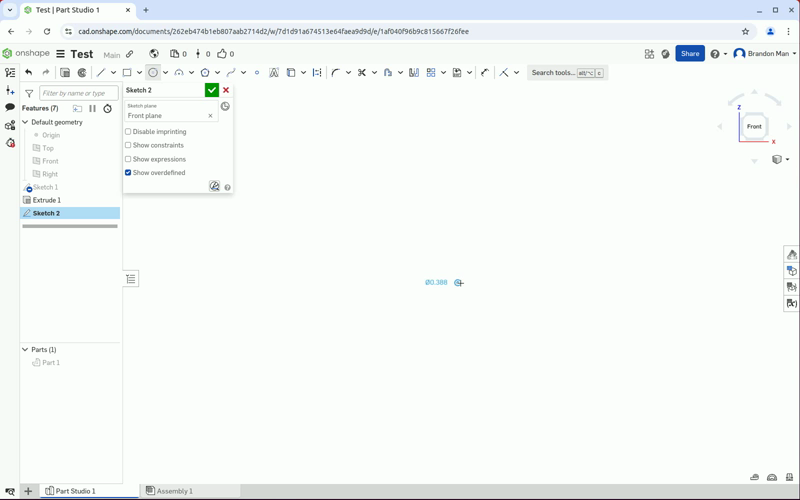
scroll(6)
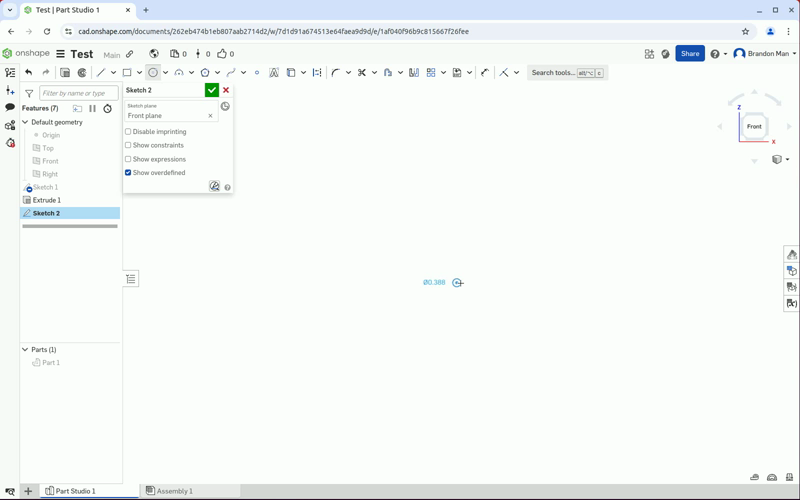
scroll(6)
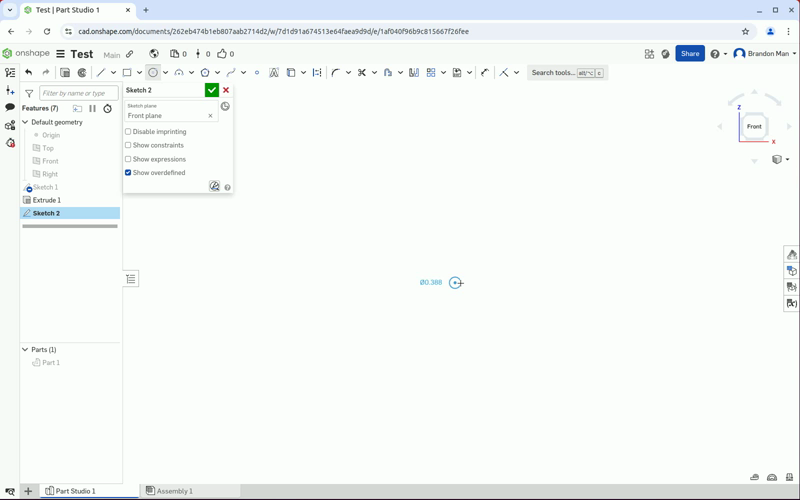
scroll(6)
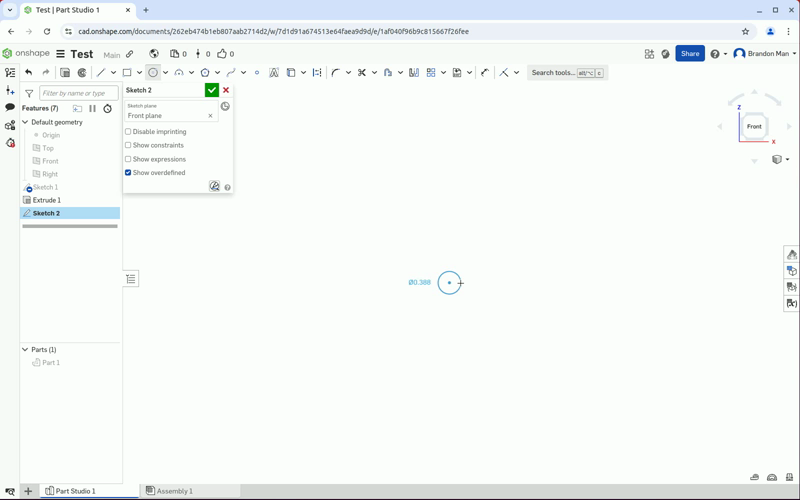
click(460, 282)
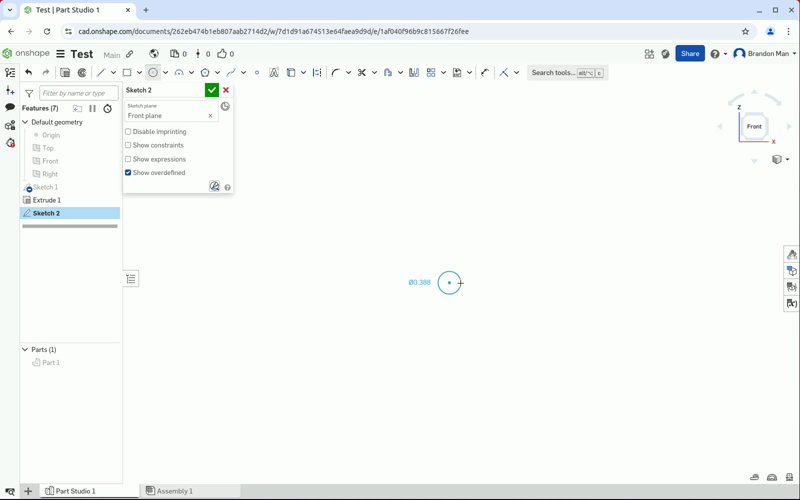
scroll(-6)
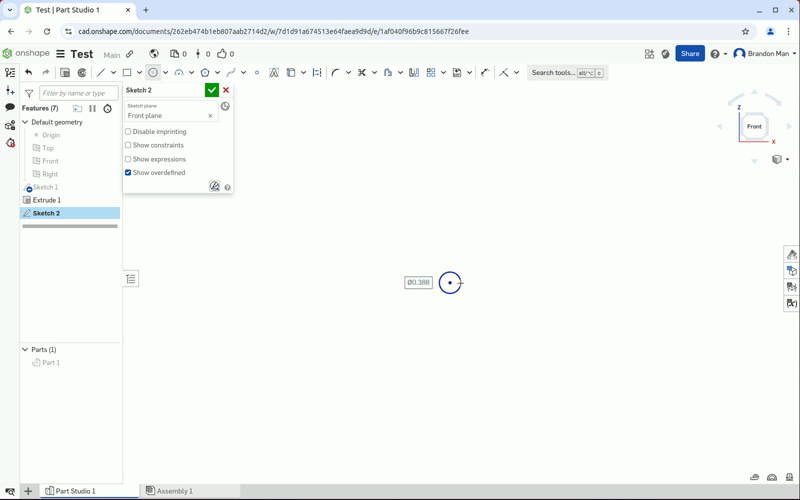
scroll(-6)
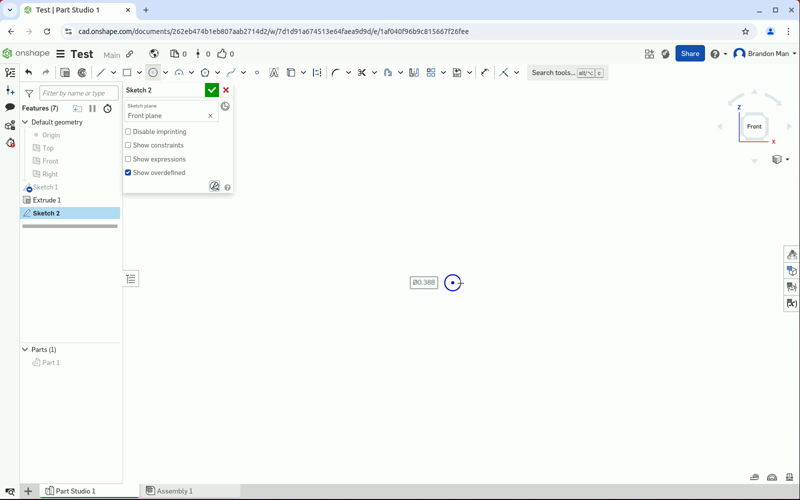
scroll(-6)
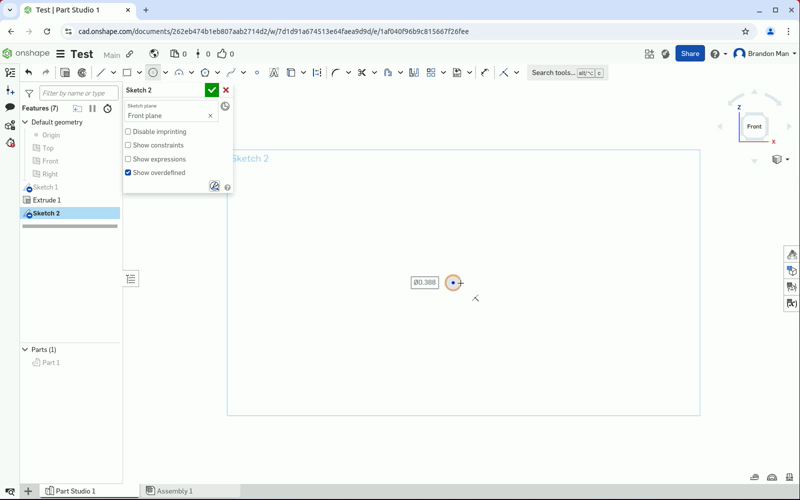
scroll(-6)
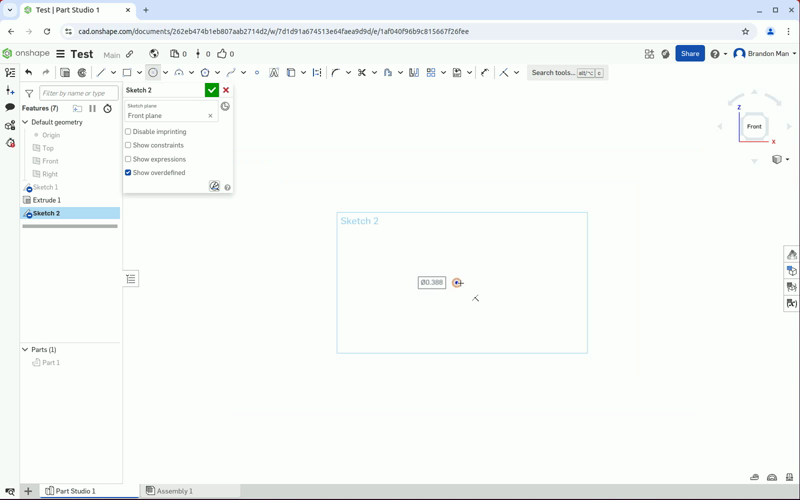
scroll(-6)
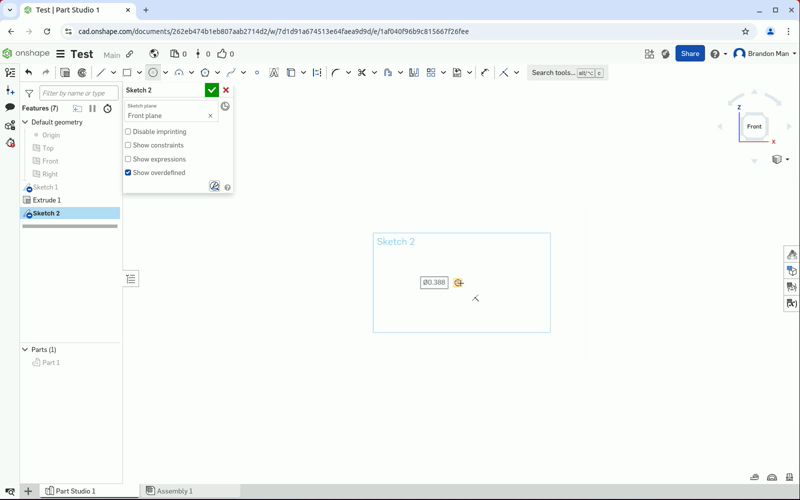
scroll(-6)
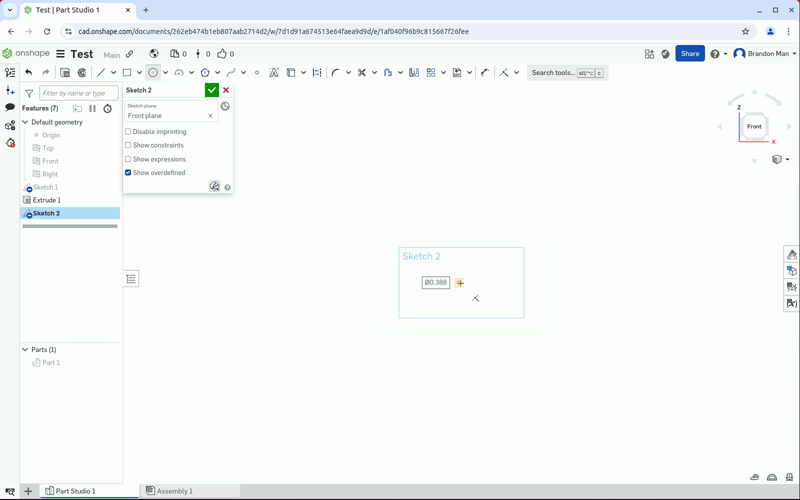
scroll(-6)
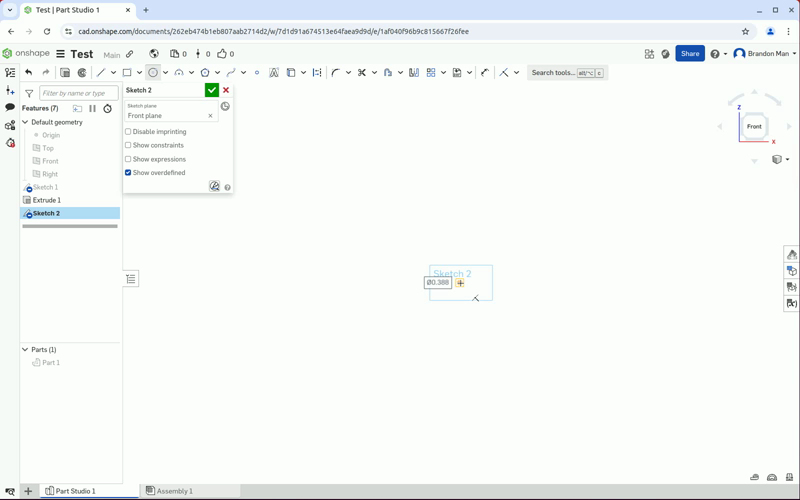
key(esc)
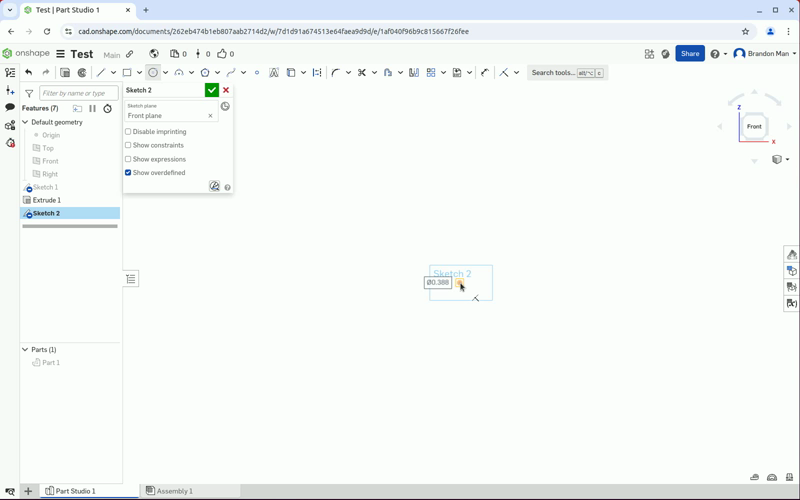
mouse_move(459, 284)
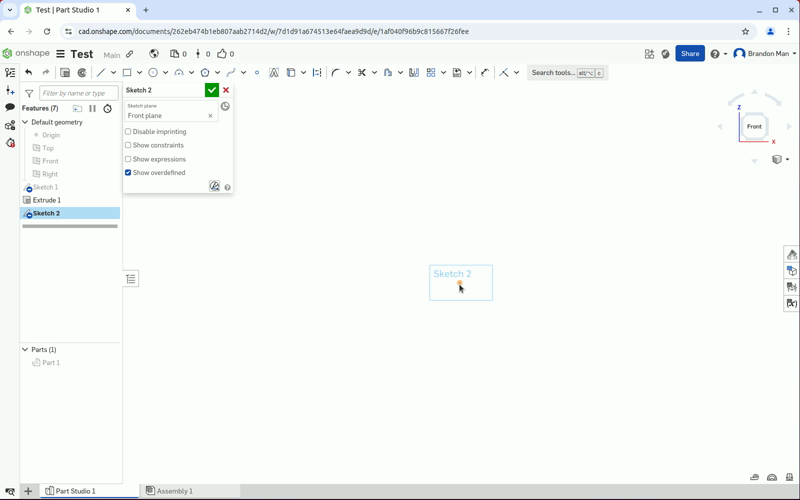
scroll(6)
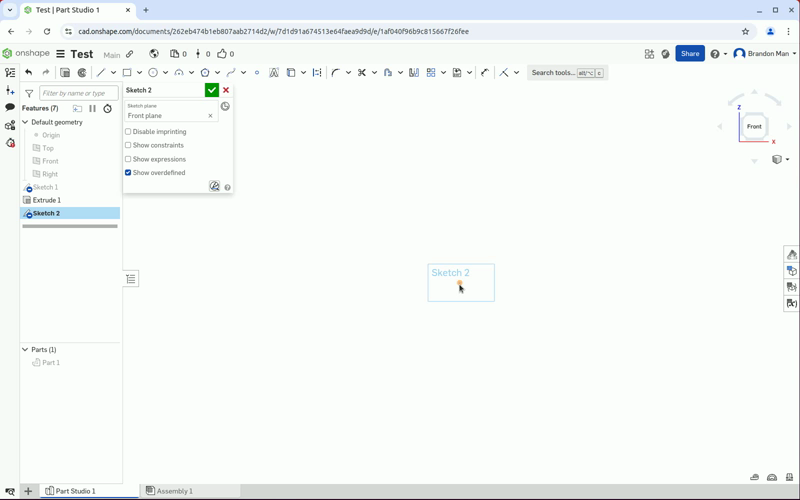
scroll(6)
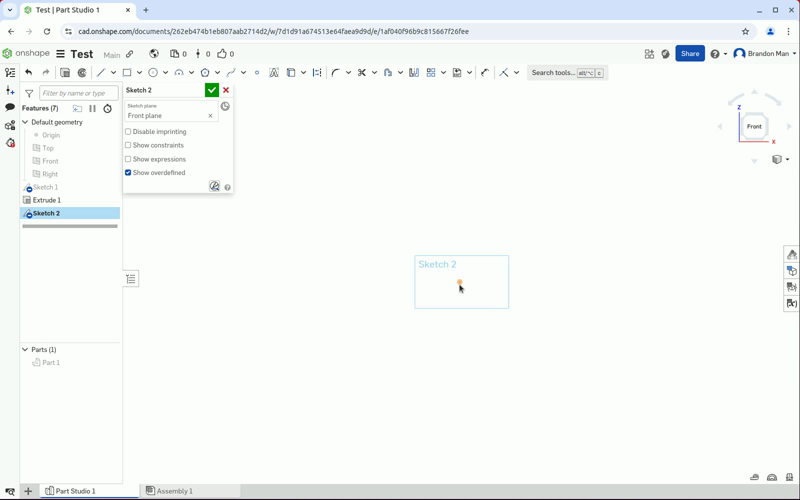
scroll(6)
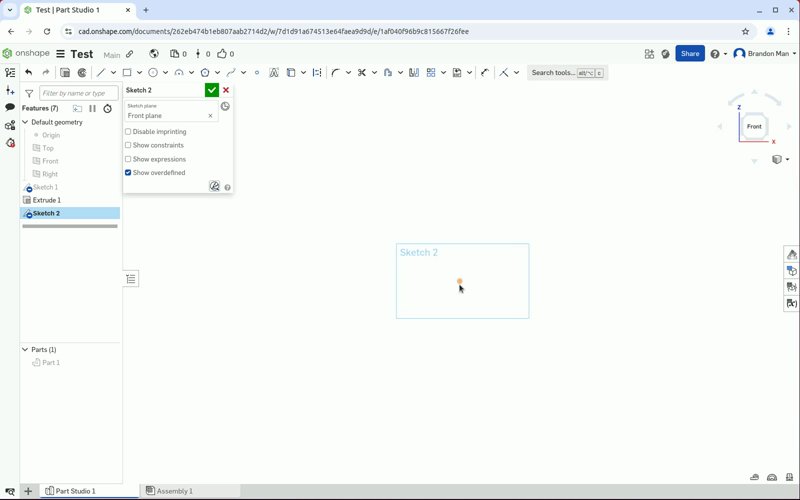
scroll(6)
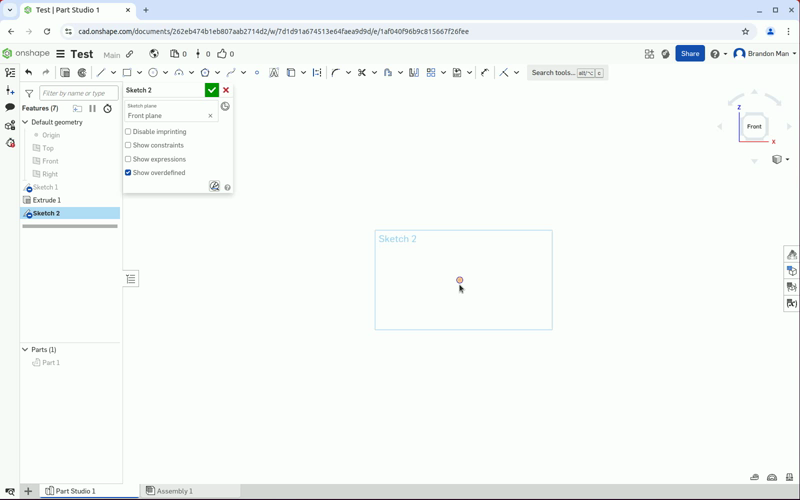
scroll(6)
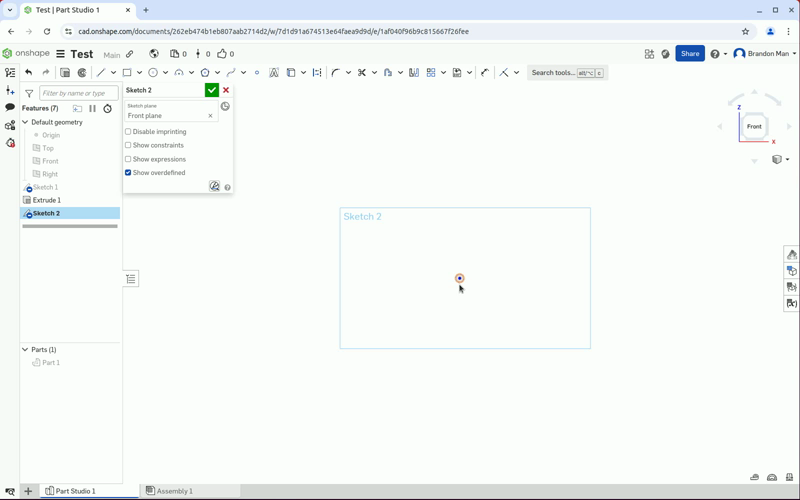
scroll(6)
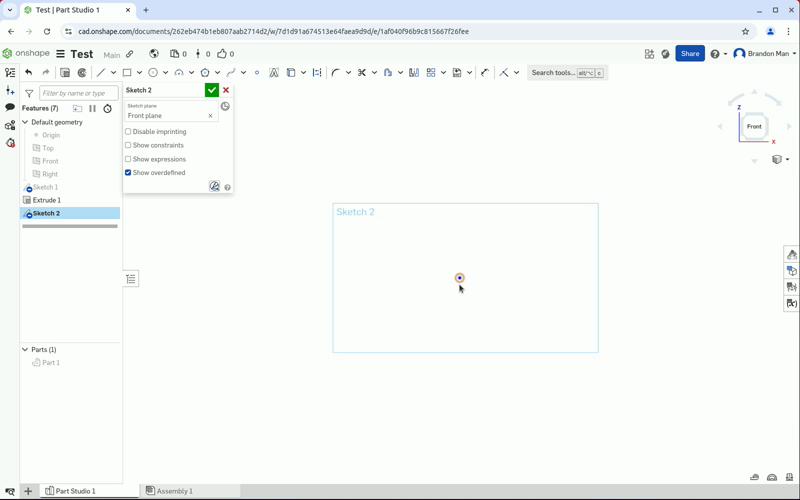
scroll(6)
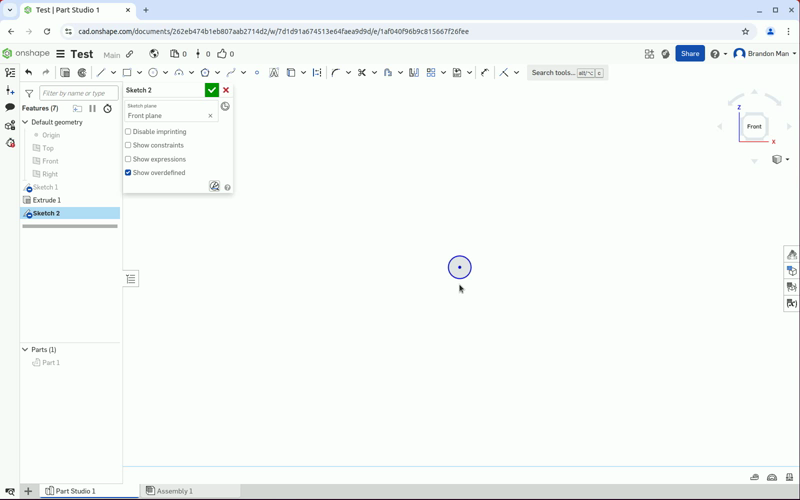
click(459, 284)
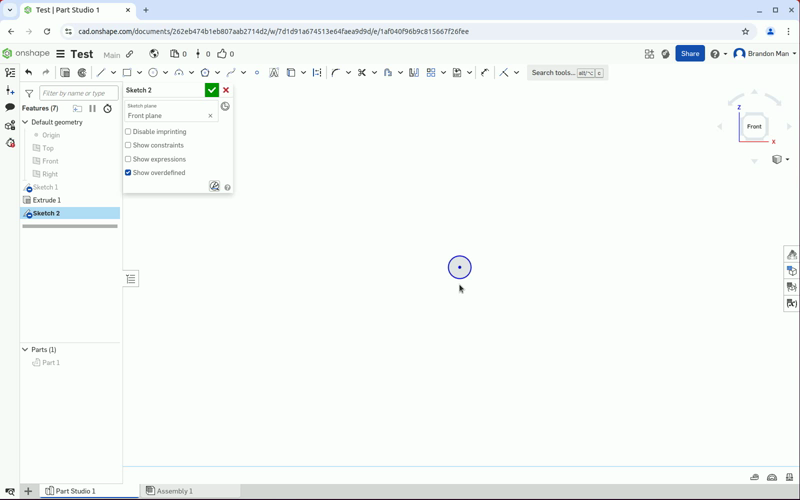
scroll(-6)
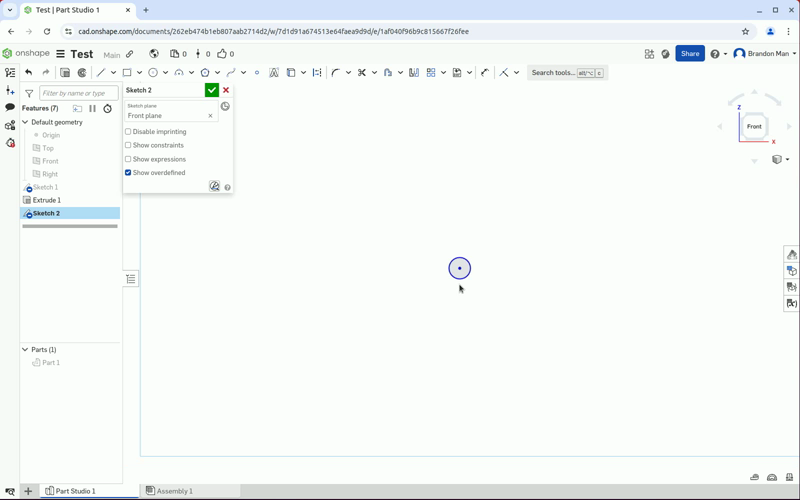
scroll(-6)
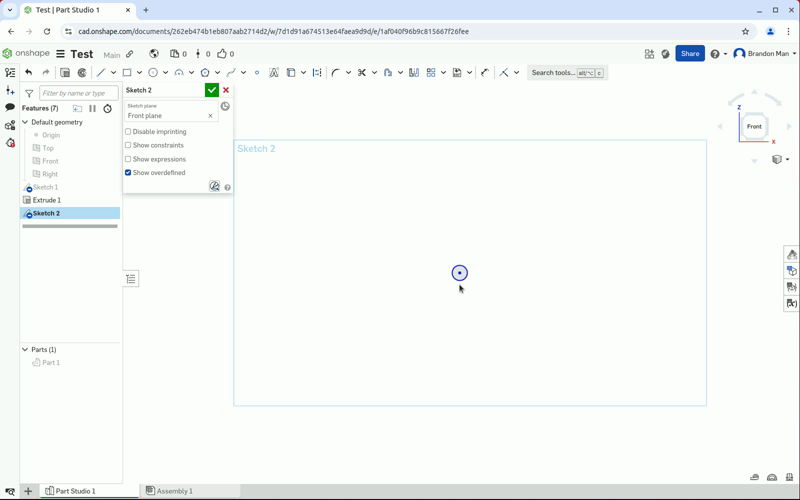
scroll(-6)
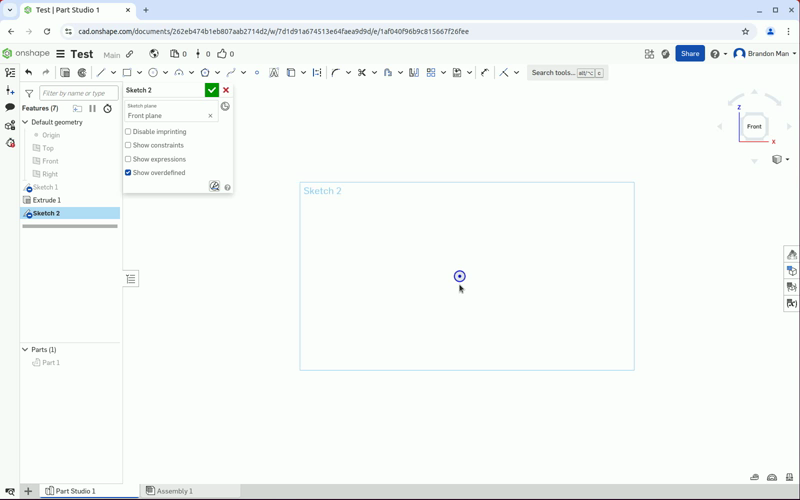
scroll(-6)
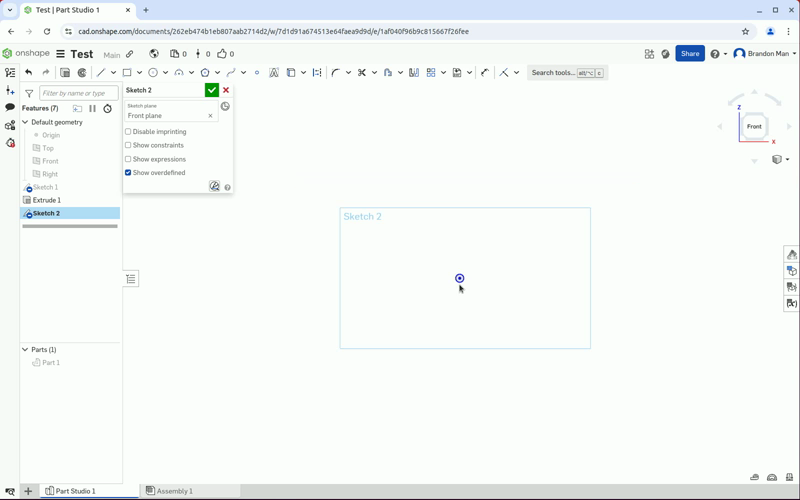
scroll(-6)
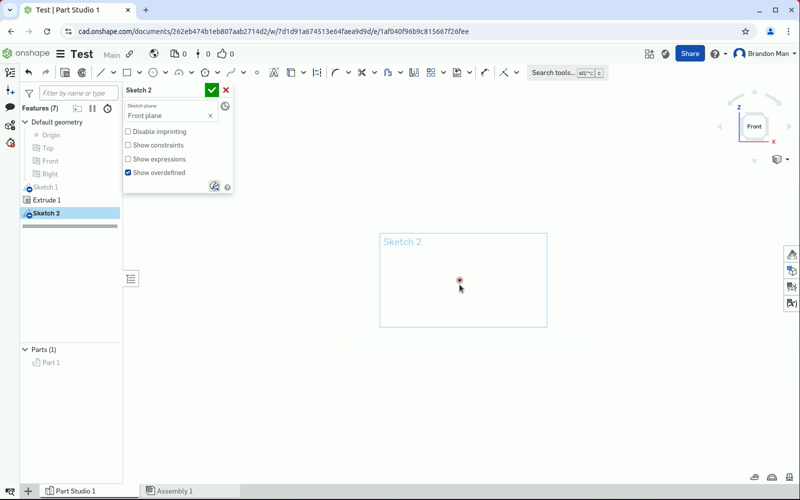
scroll(-6)
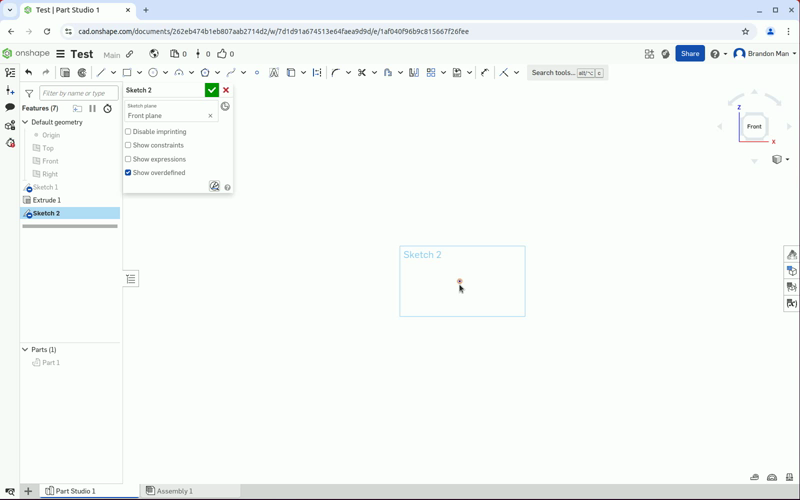
scroll(-6)
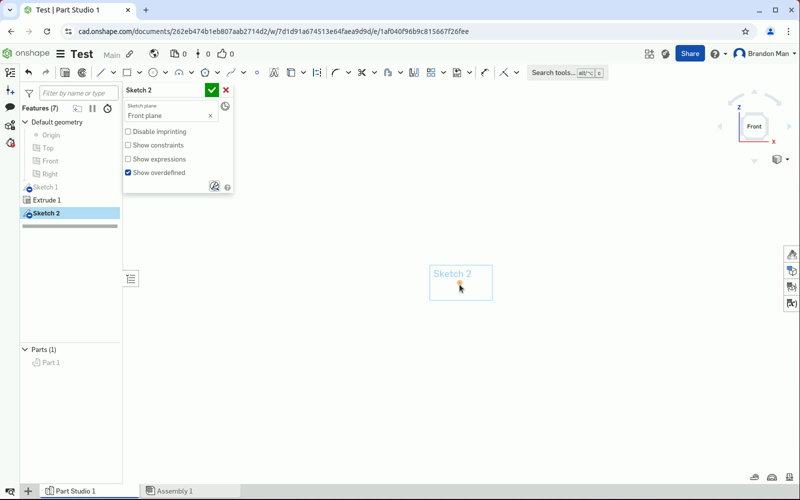
mouse_move(73, 352)
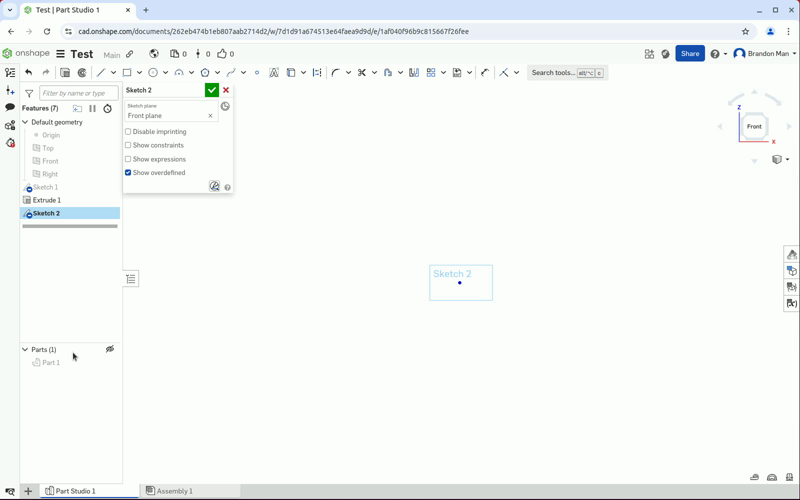
key(shift+y)
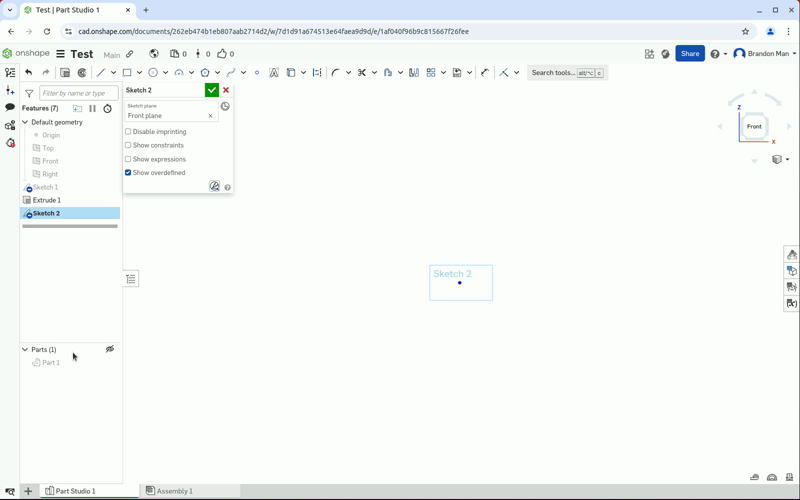
key(shift+e)
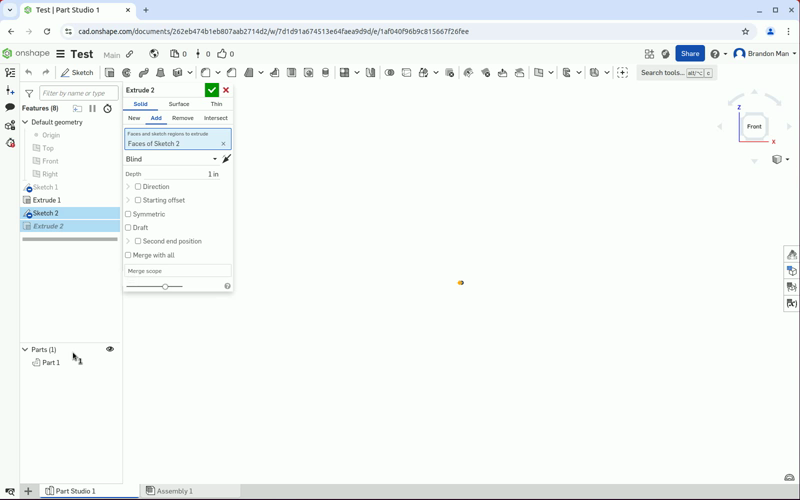
mouse_move(143, 106)
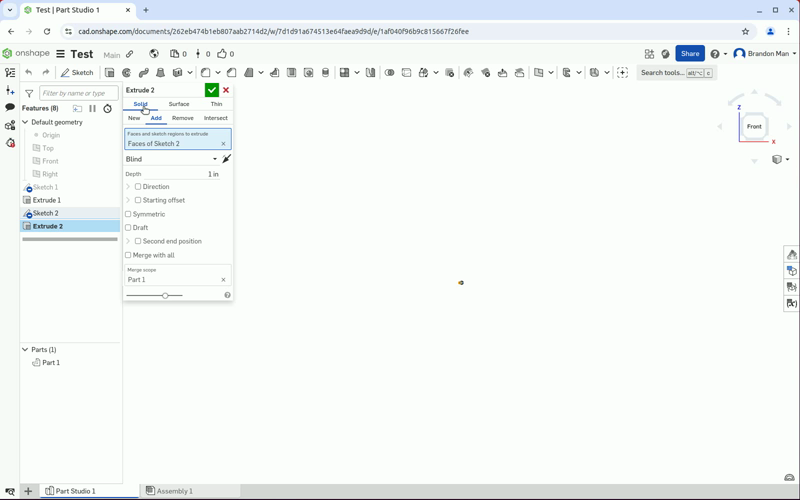
click(143, 106)
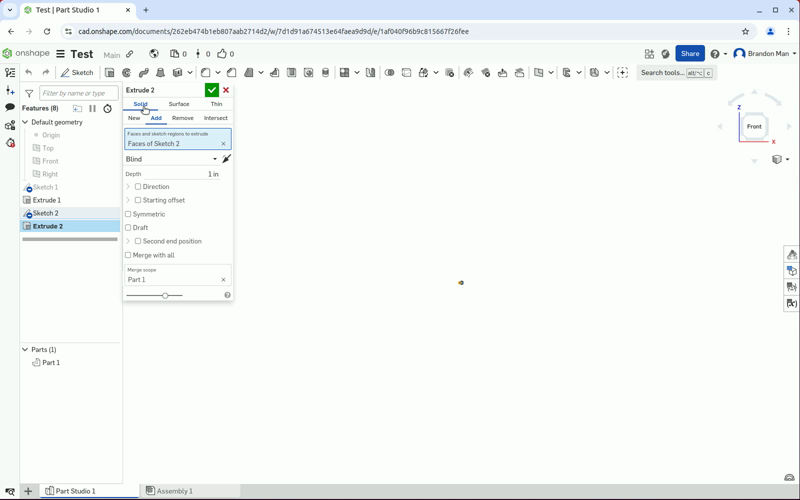
mouse_move(137, 120)
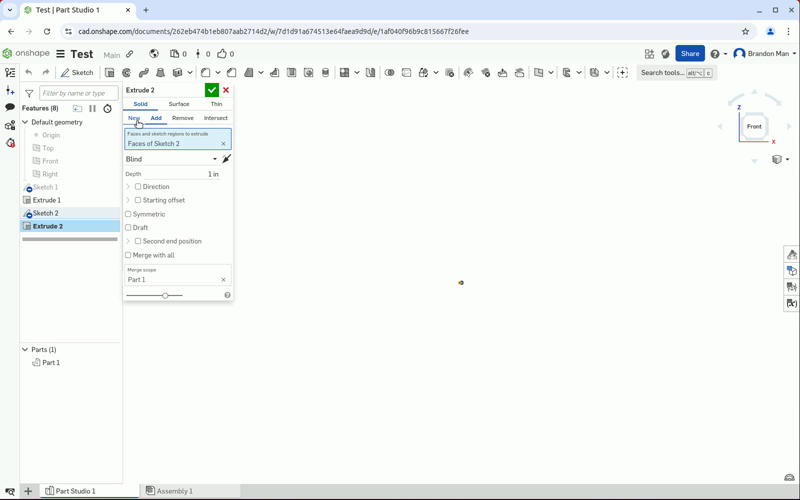
click(137, 120)
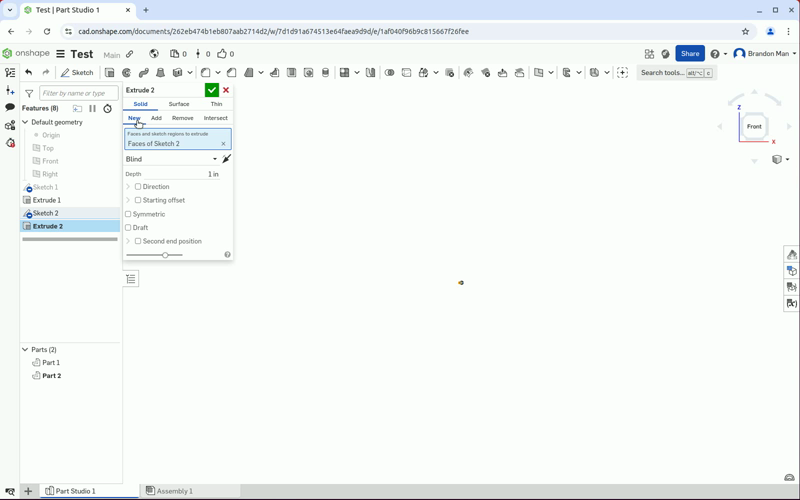
key(tab, 4)
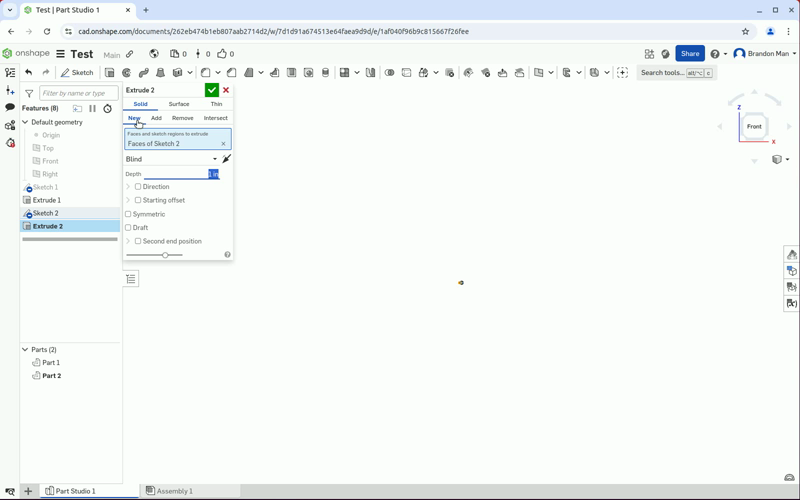
text(15.405)
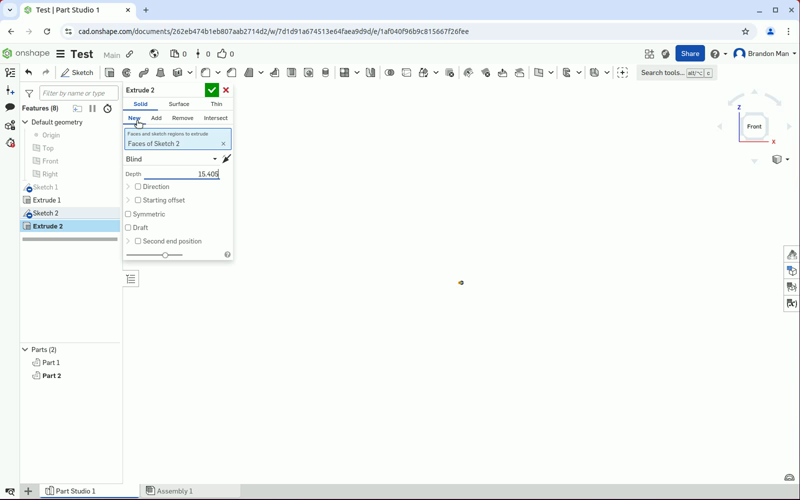
key(enter)
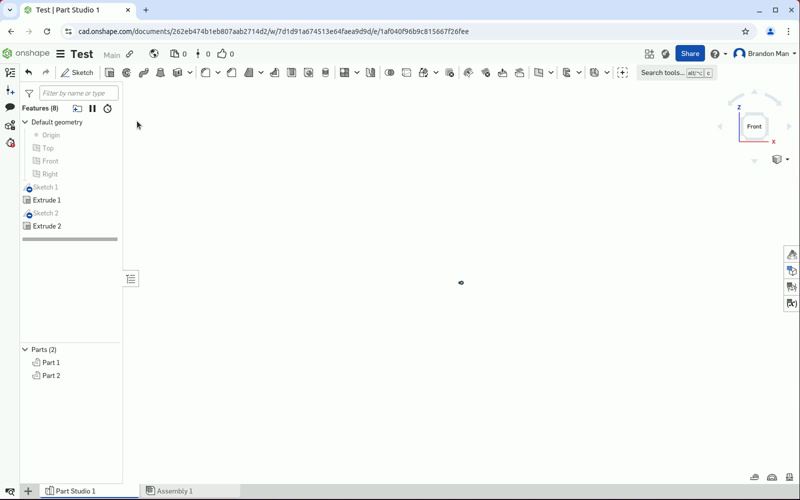
key(shift+h)
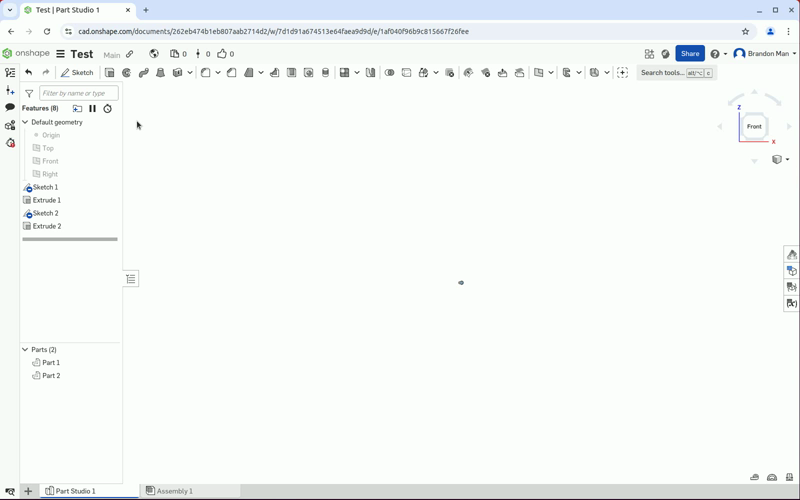
key(shift+h)
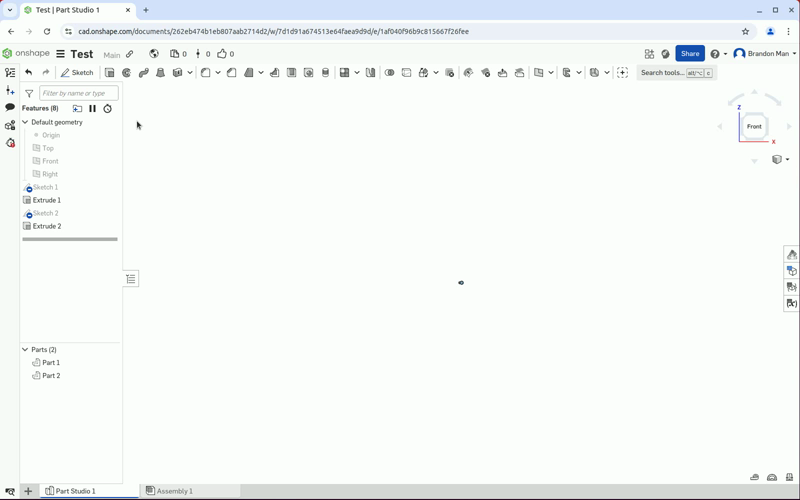
mouse_move(73, 189)
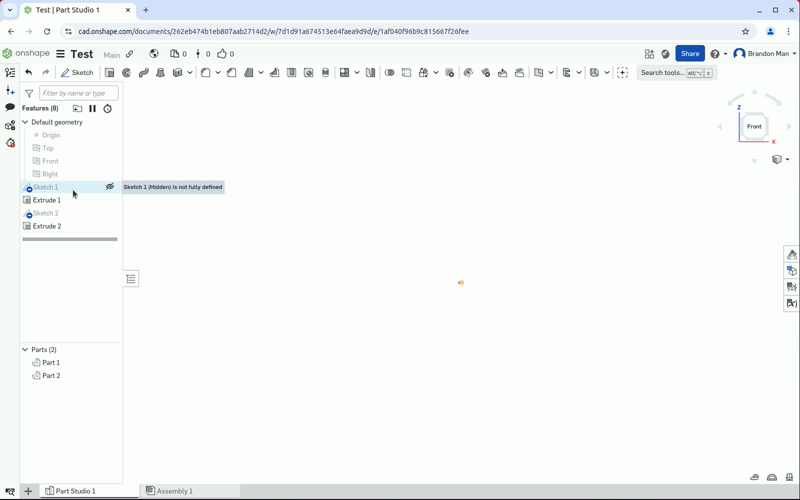
click(73, 189)
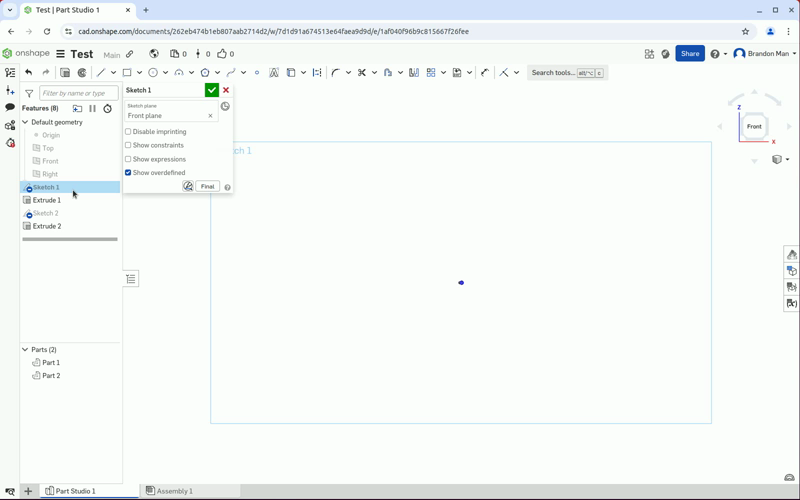
mouse_move(229, 92)
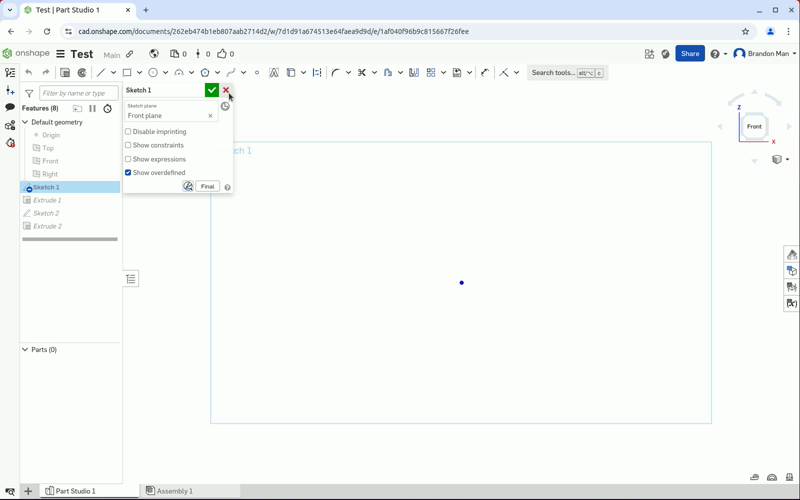
click(229, 92)
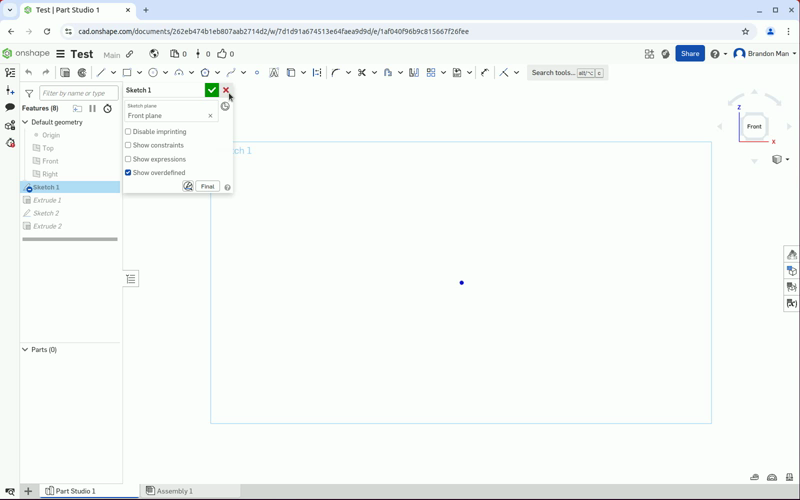
key(shift+s)
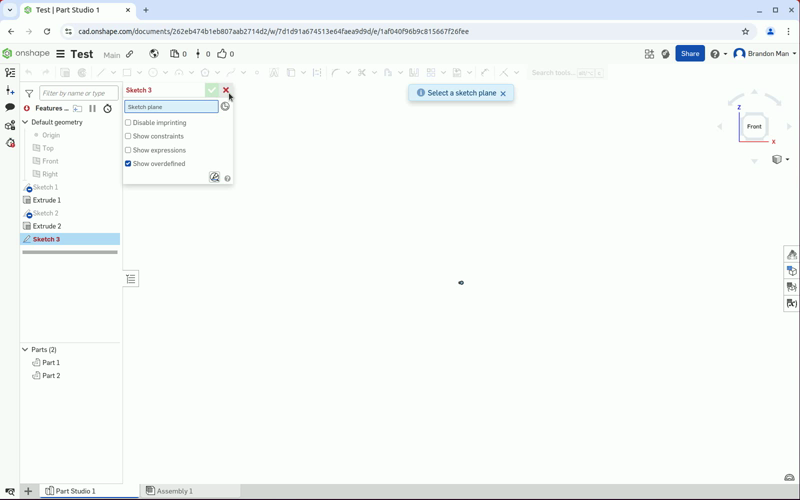
mouse_move(73, 163)
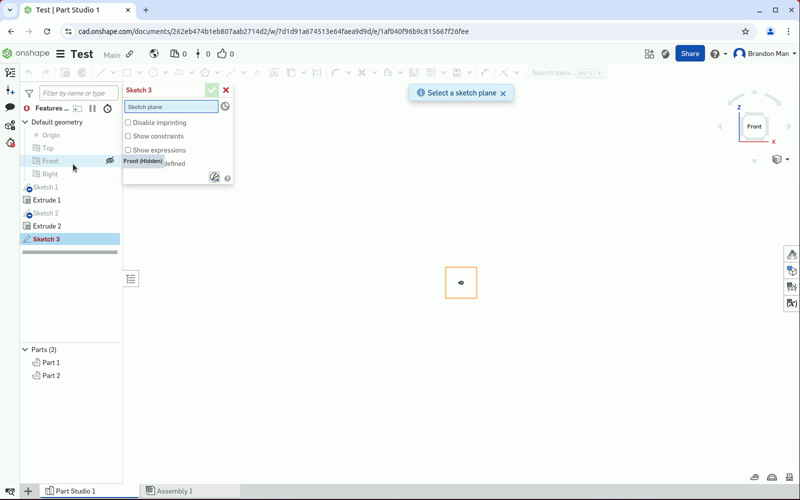
click(73, 163)
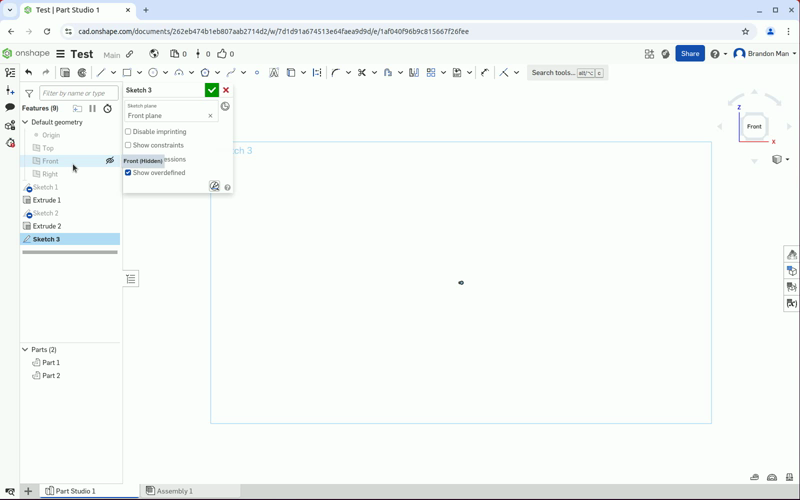
mouse_move(73, 352)
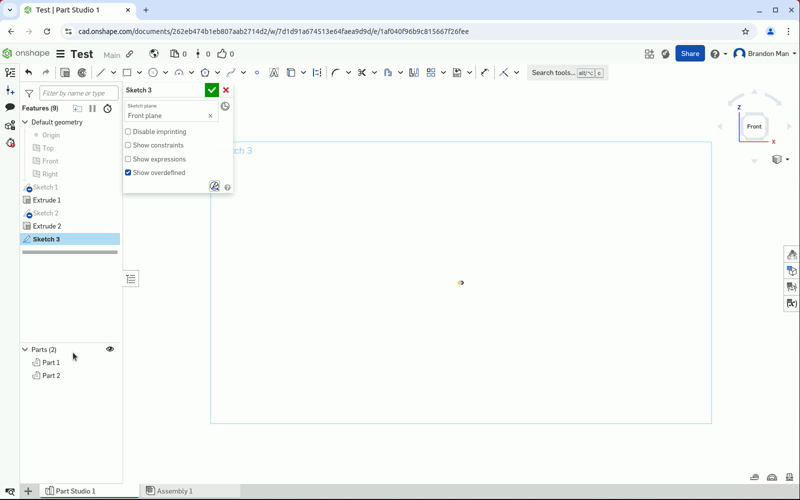
key(y)
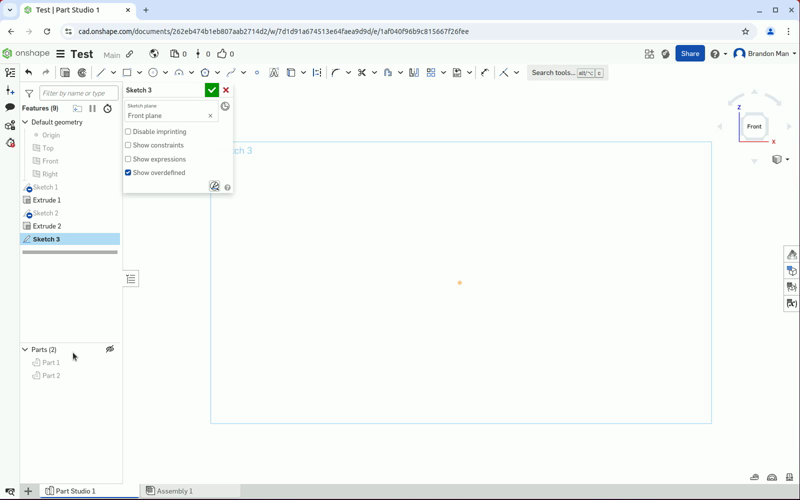
key(c)
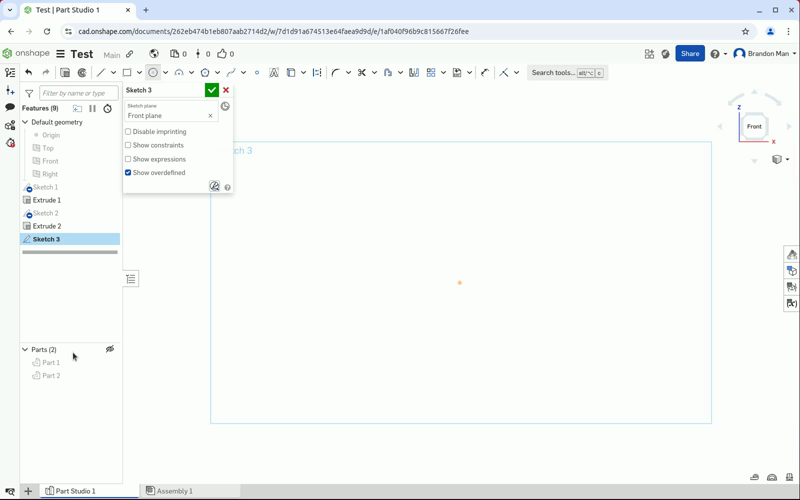
key_down(shift)
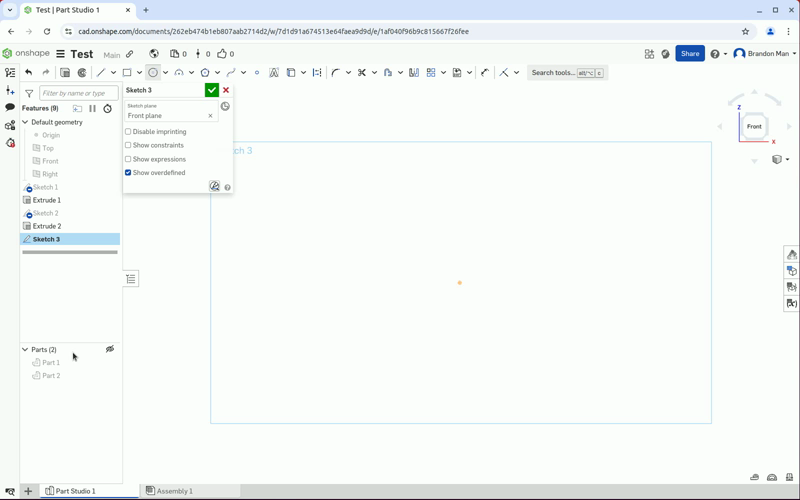
mouse_move(458, 282)
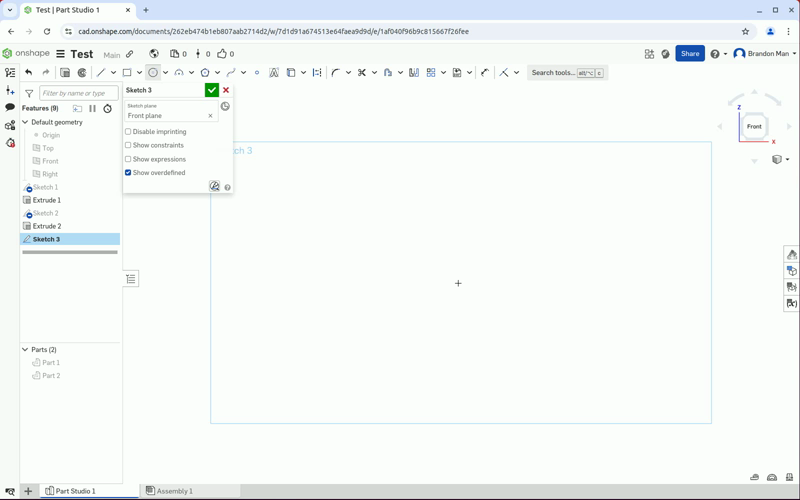
click(458, 282)
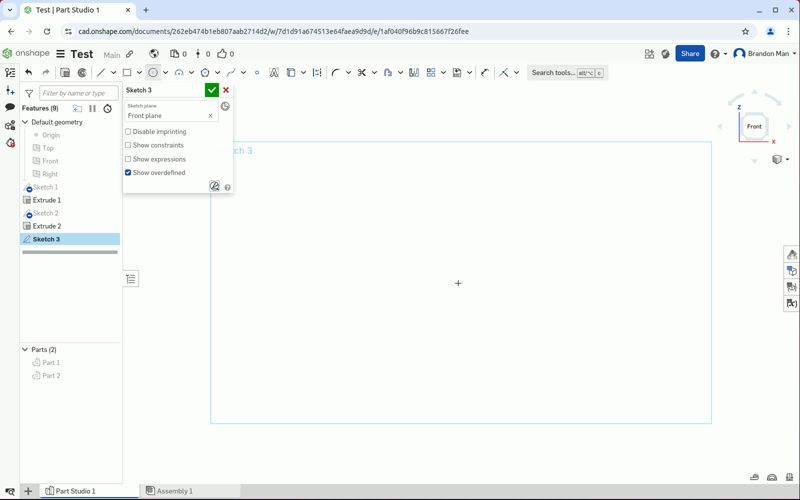
key_up(shift)
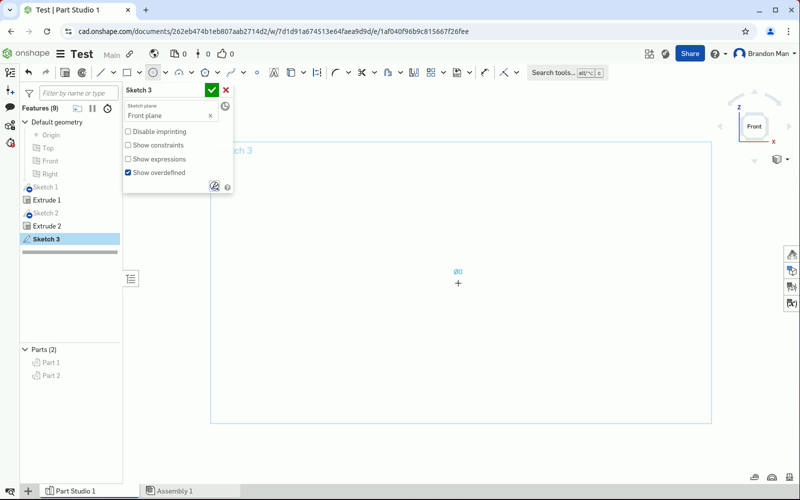
mouse_move(459, 282)
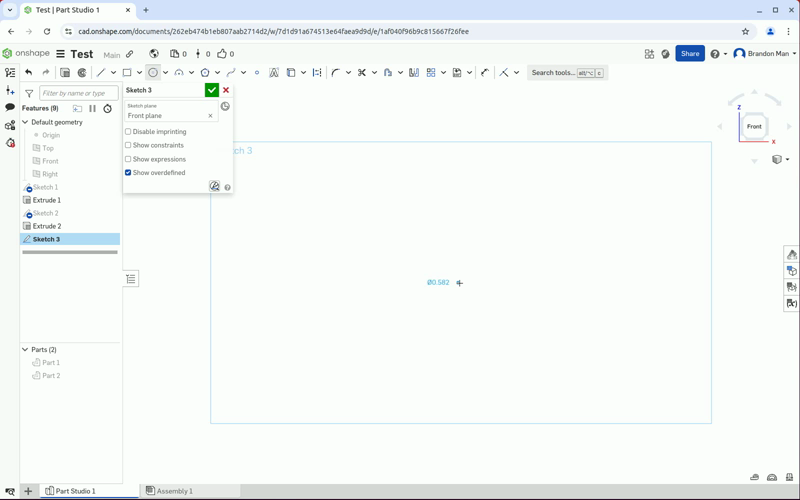
scroll(6)
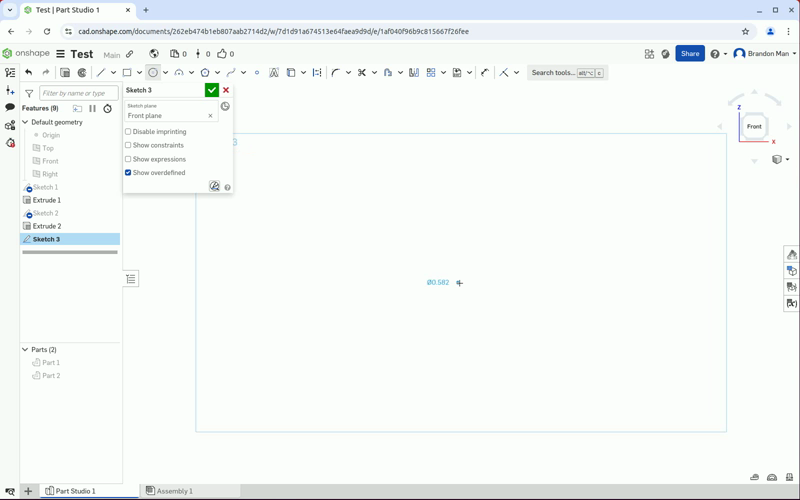
scroll(6)
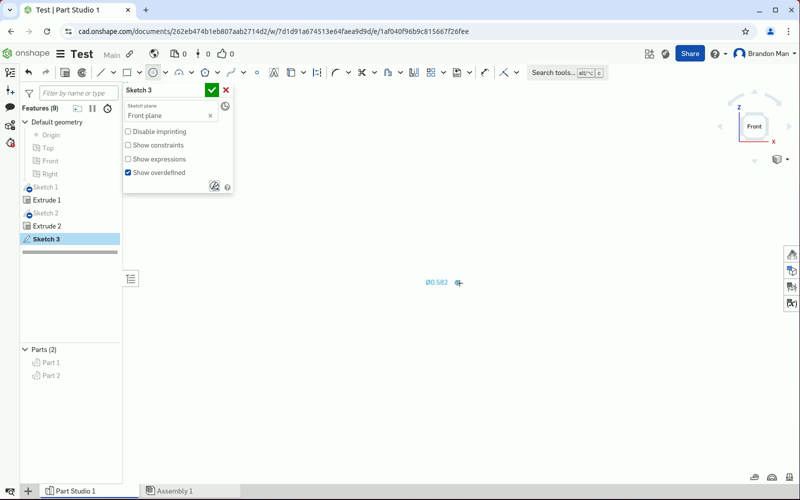
scroll(6)
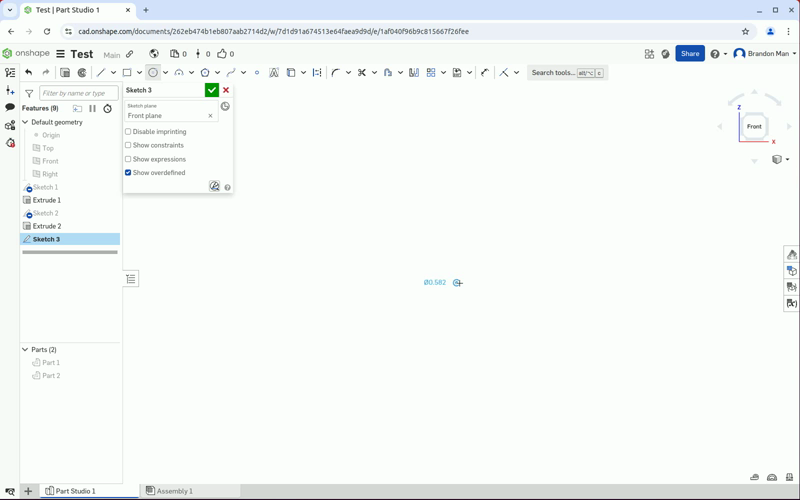
scroll(6)
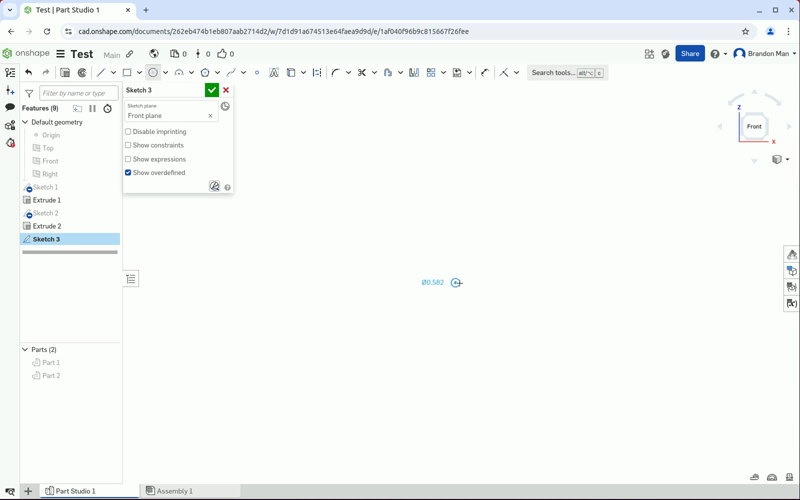
scroll(6)
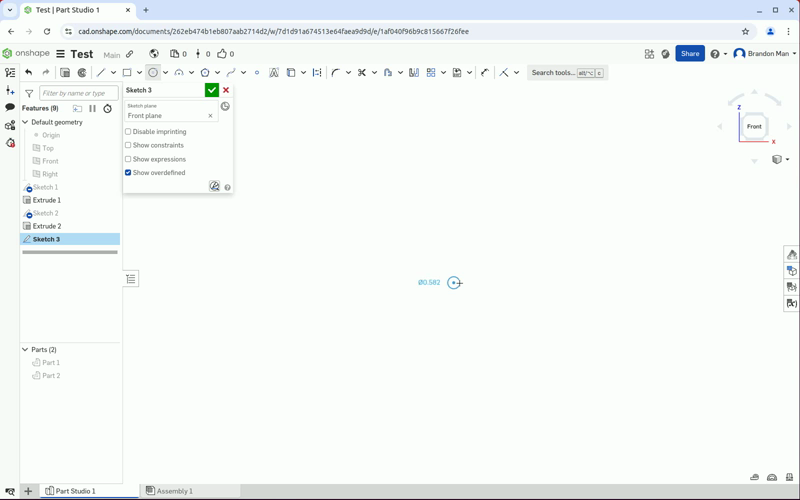
scroll(6)
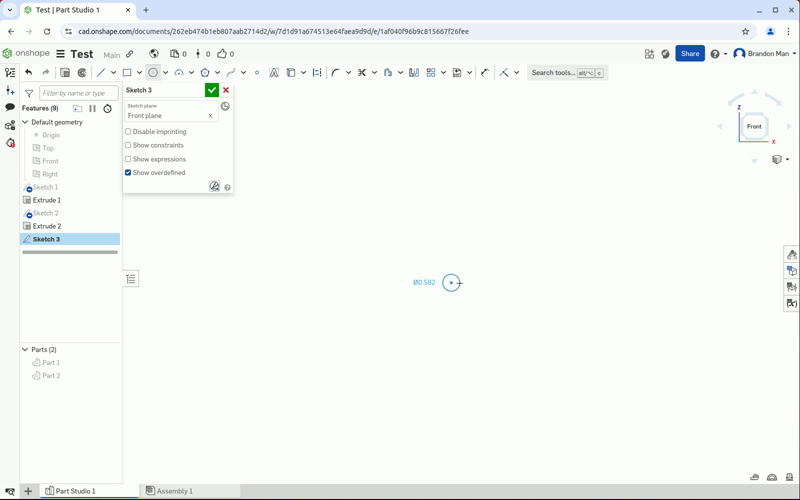
scroll(6)
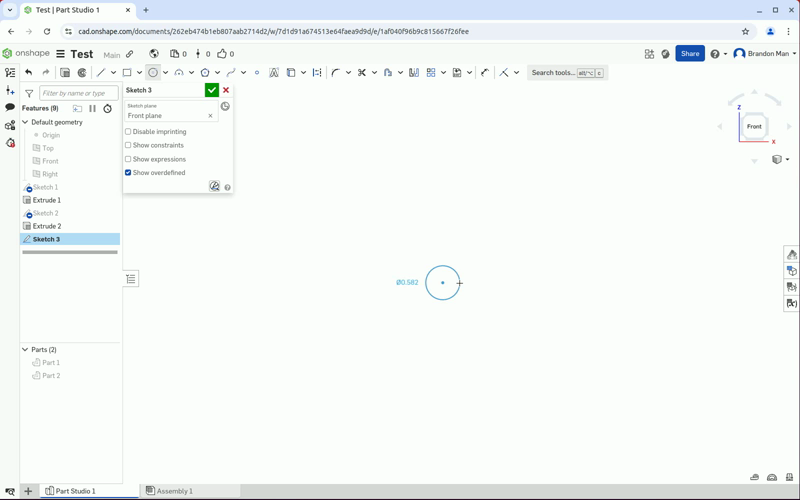
click(459, 282)
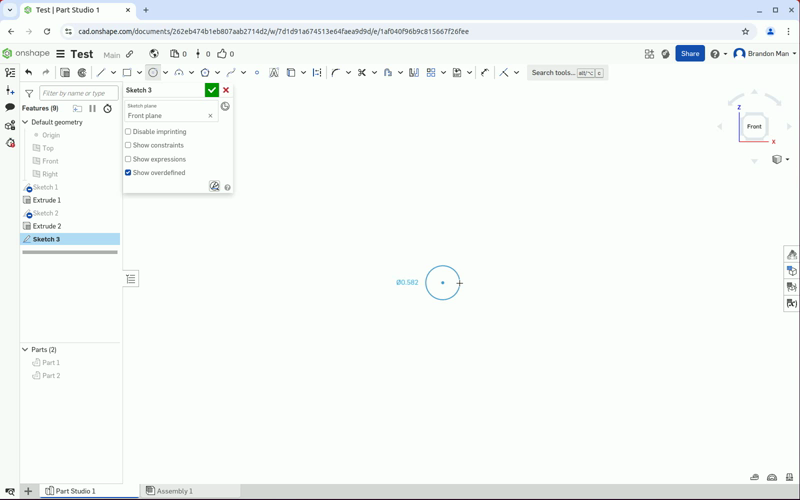
scroll(-6)
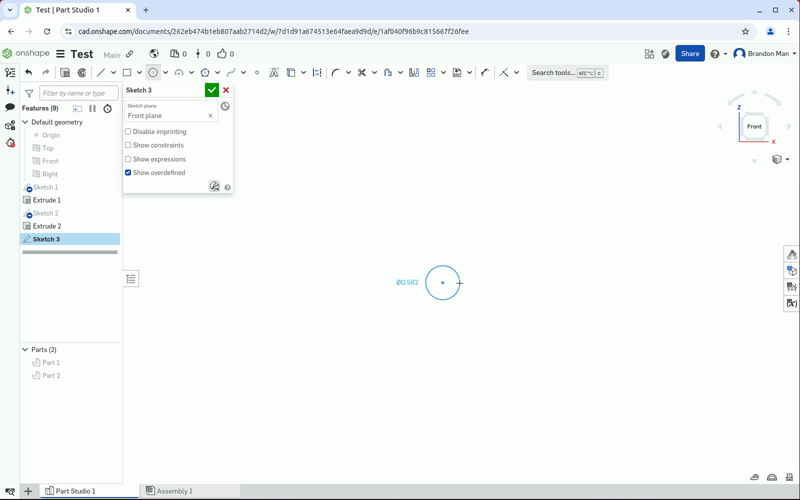
scroll(-6)
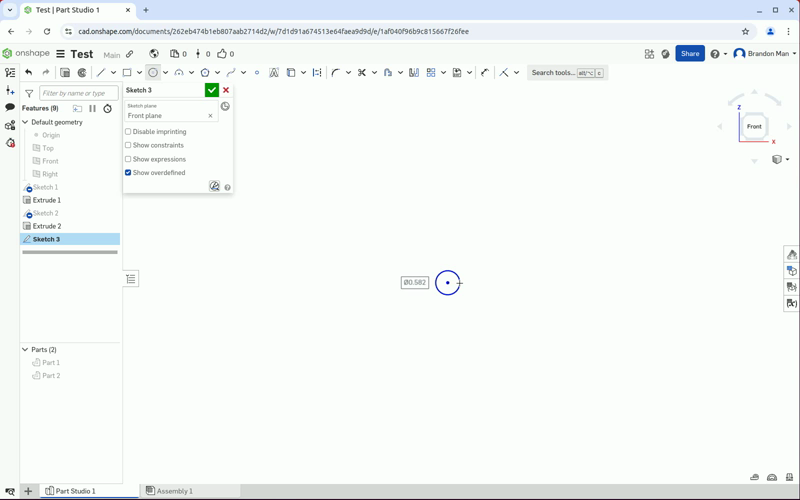
scroll(-6)
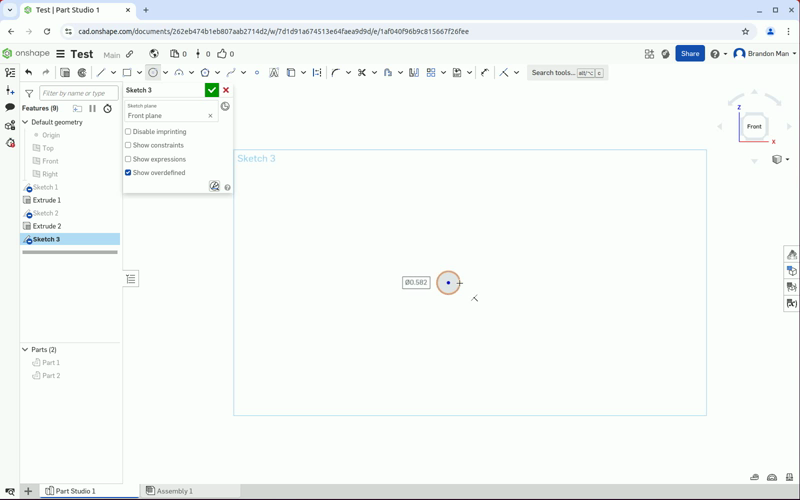
scroll(-6)
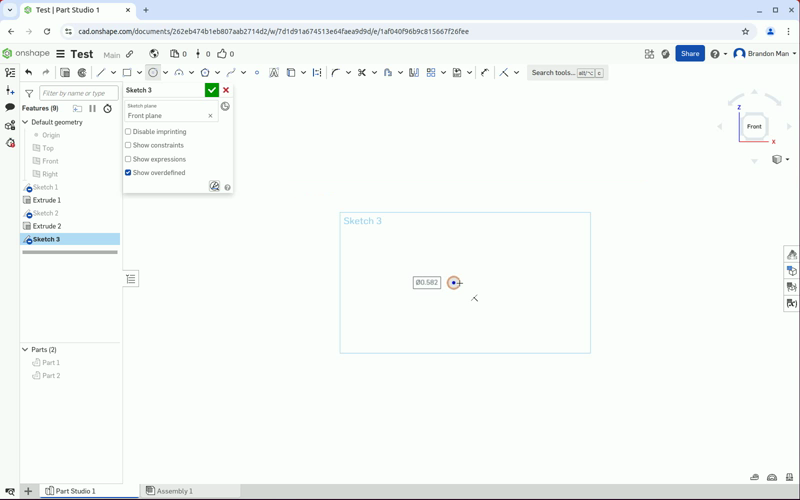
scroll(-6)
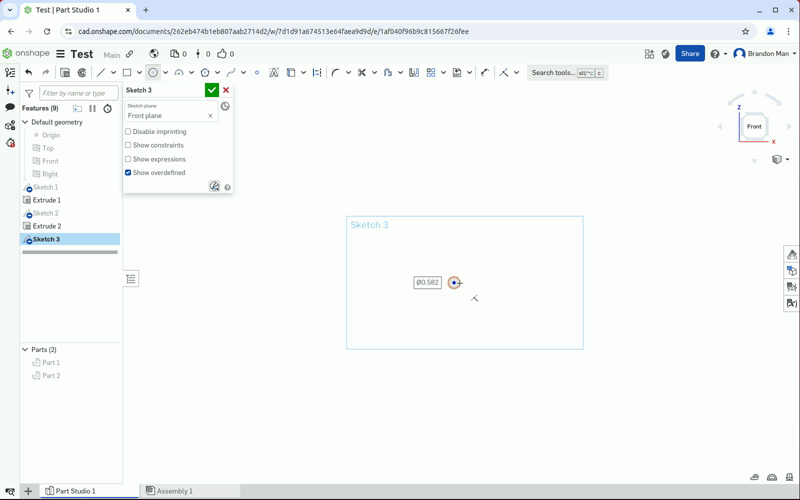
scroll(-6)
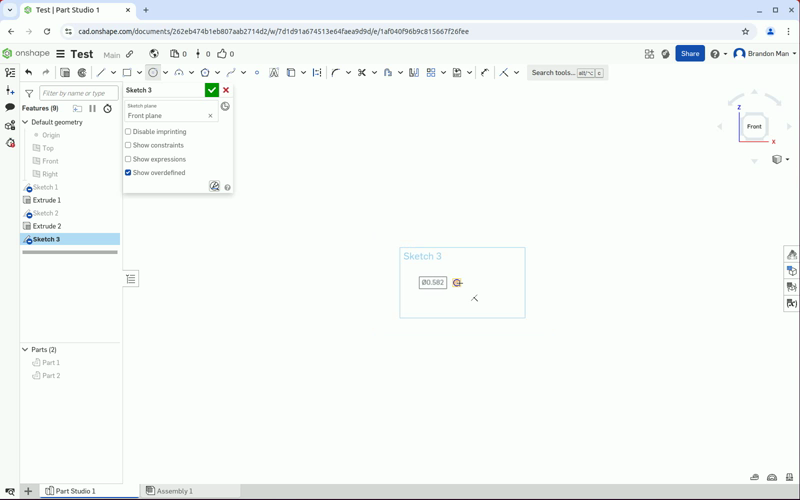
scroll(-6)
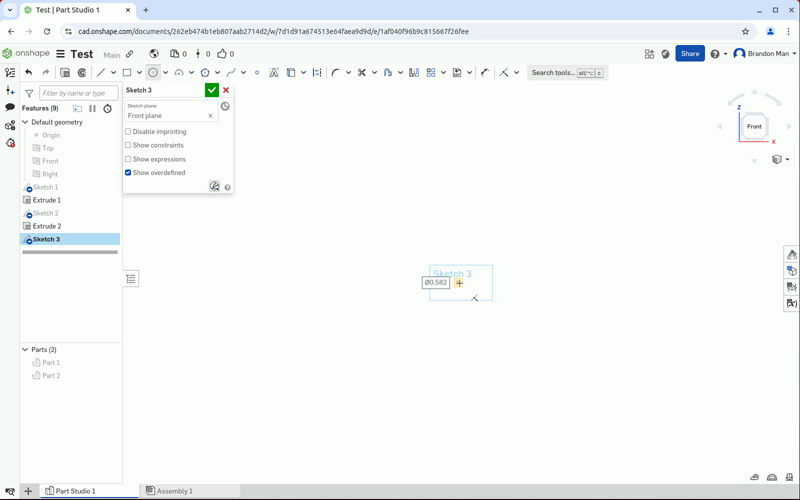
key(esc)
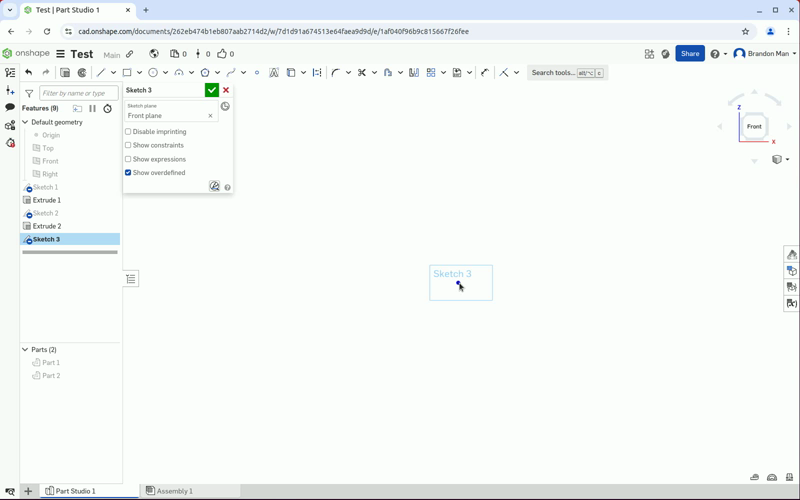
mouse_move(457, 283)
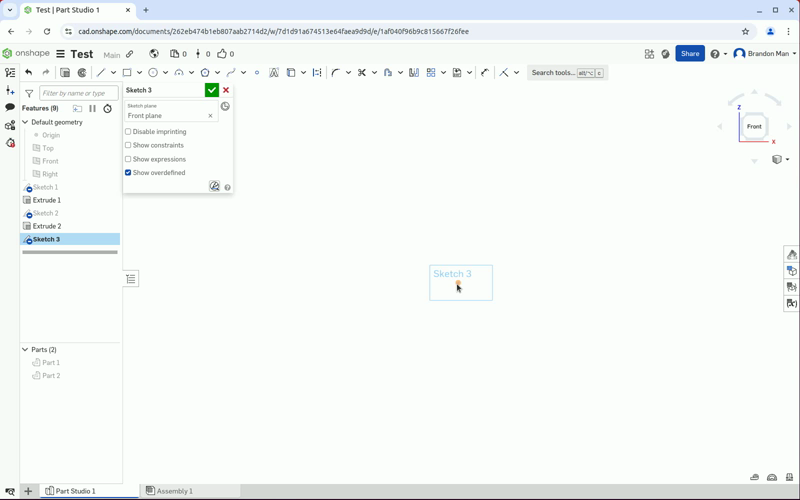
scroll(6)
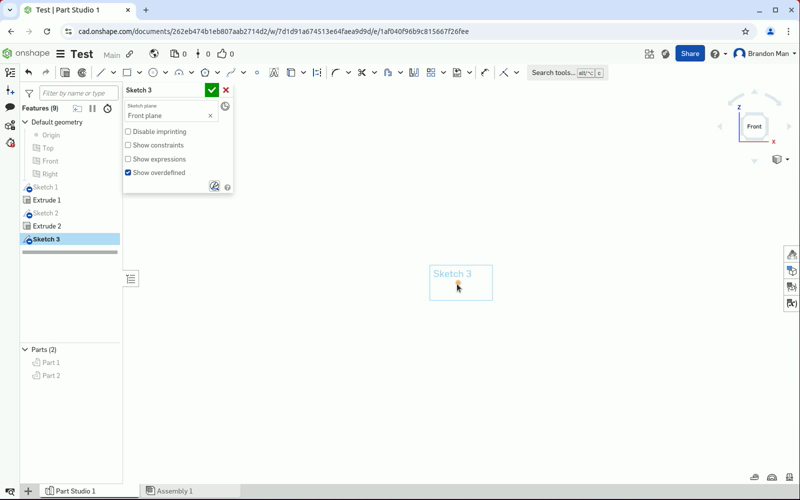
scroll(6)
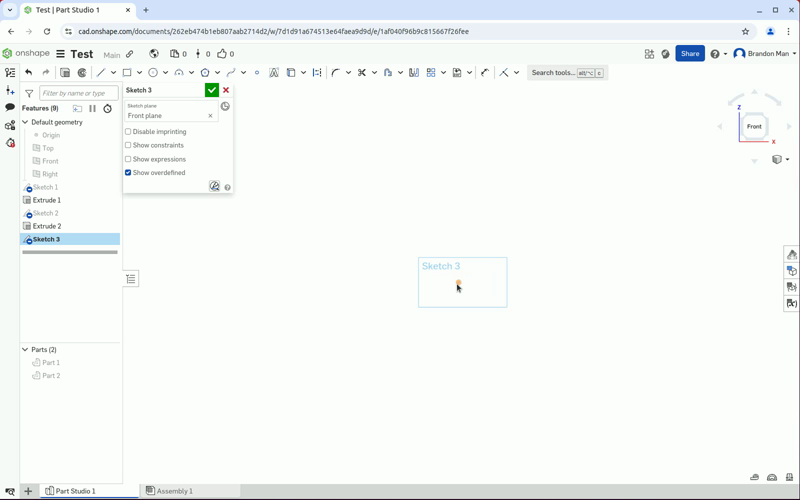
scroll(6)
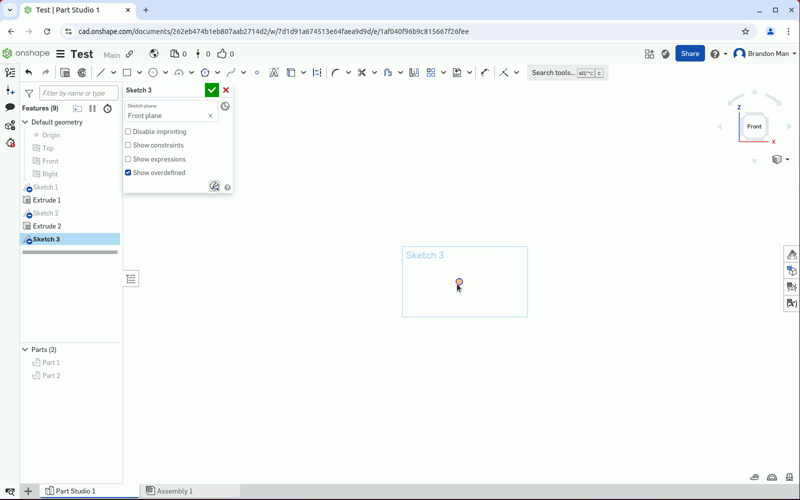
scroll(6)
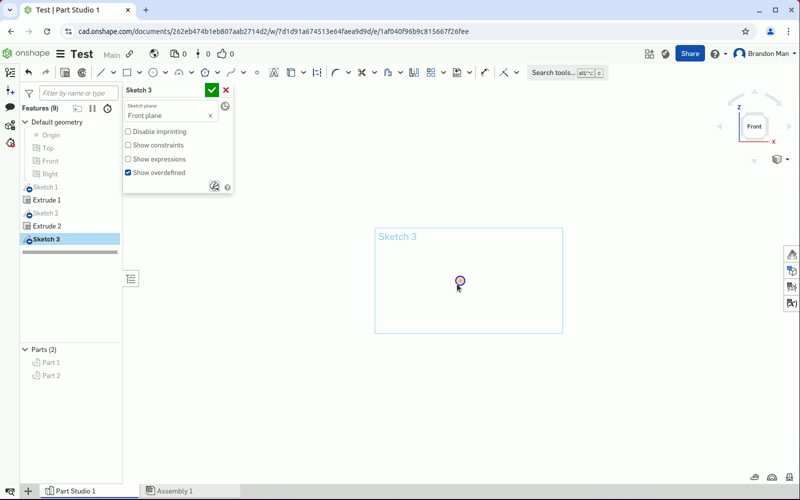
scroll(6)
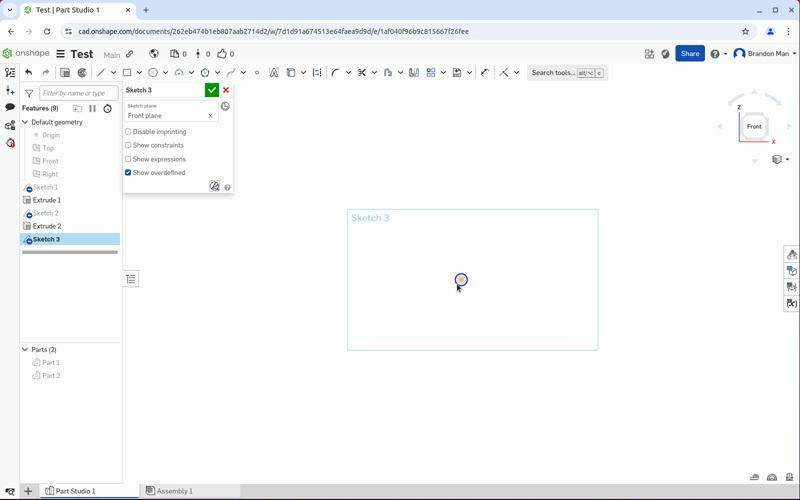
scroll(6)
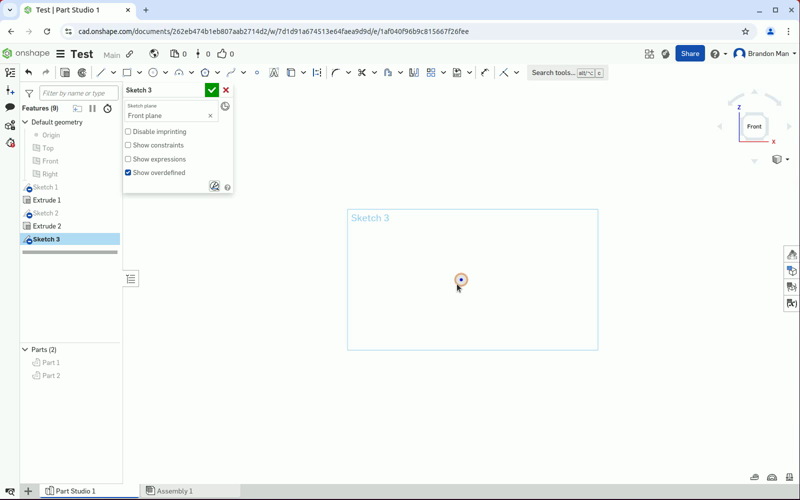
scroll(6)
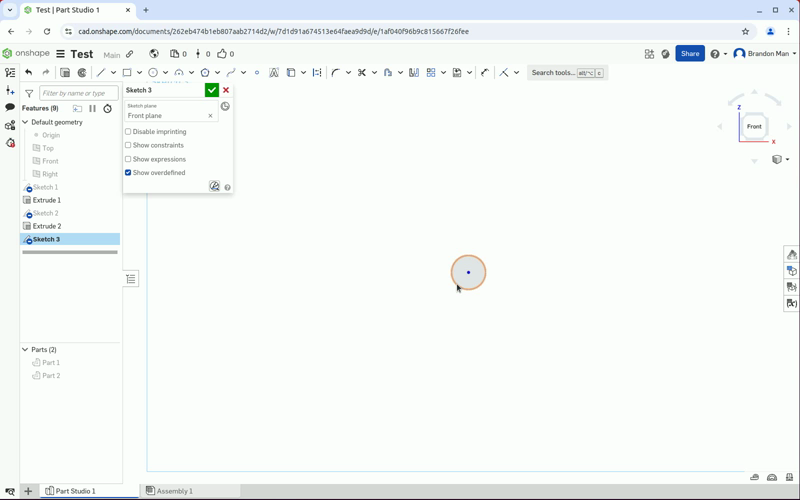
click(457, 283)
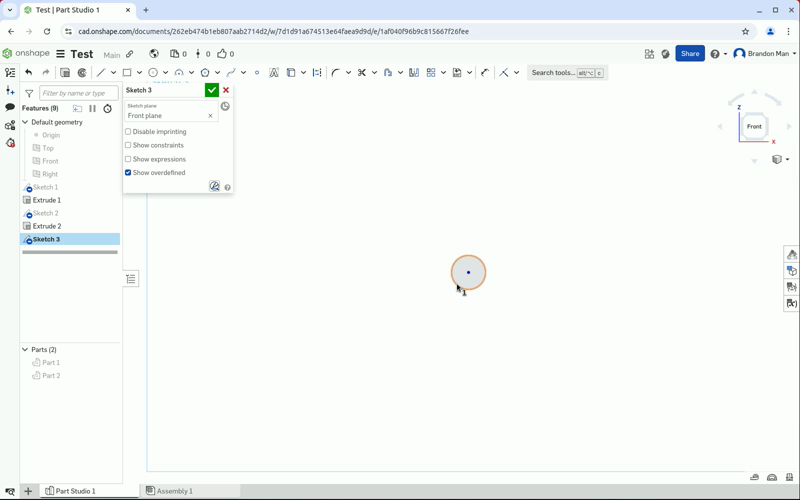
scroll(-6)
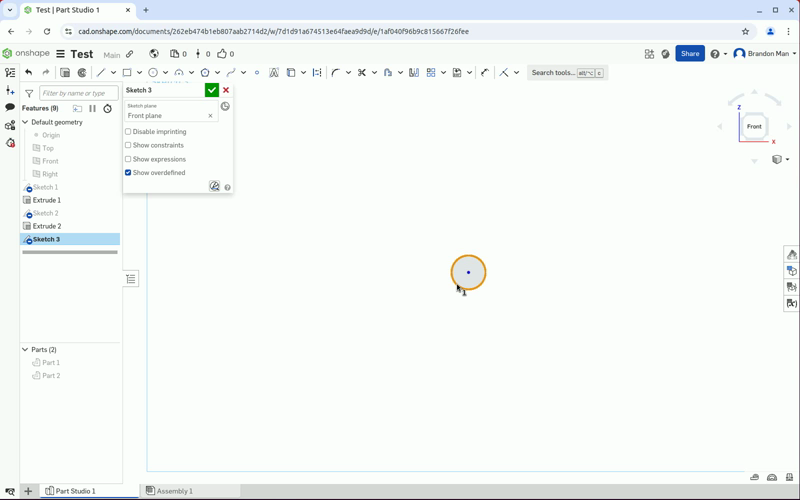
scroll(-6)
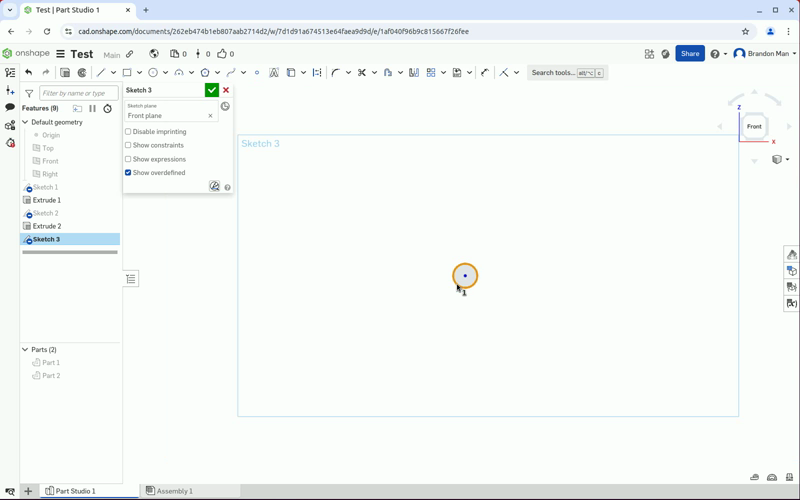
scroll(-6)
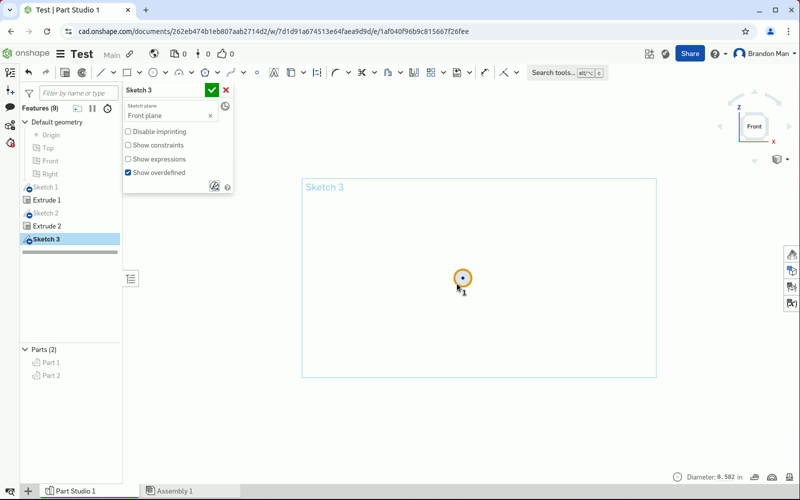
scroll(-6)
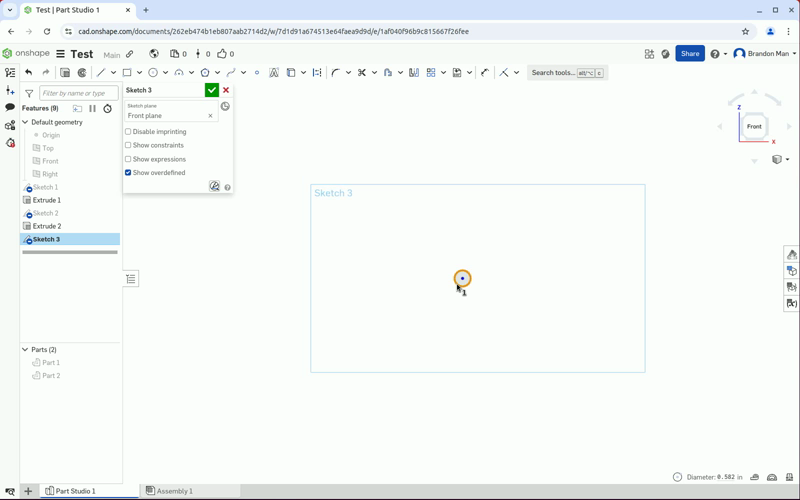
scroll(-6)
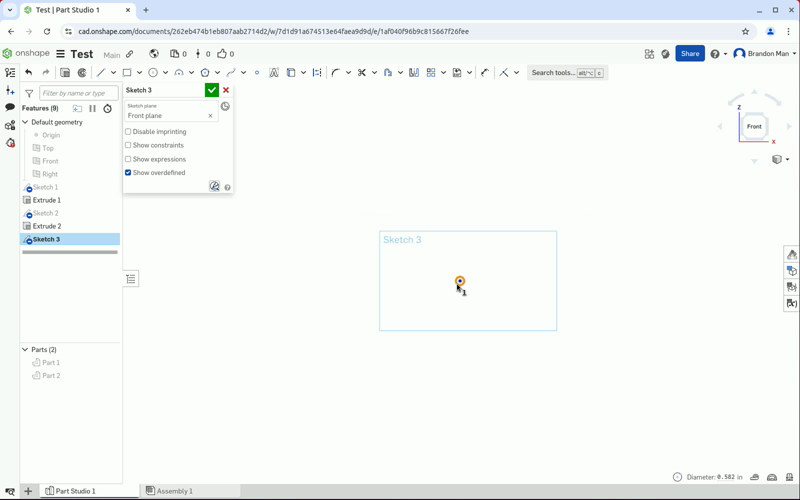
scroll(-6)
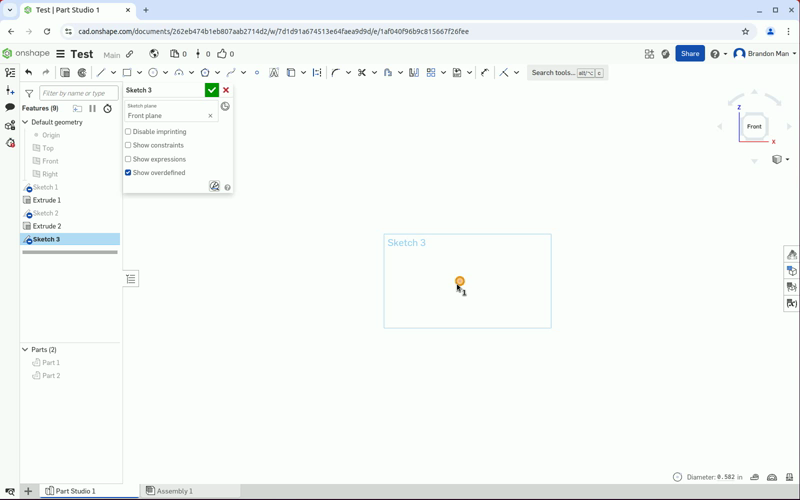
scroll(-6)
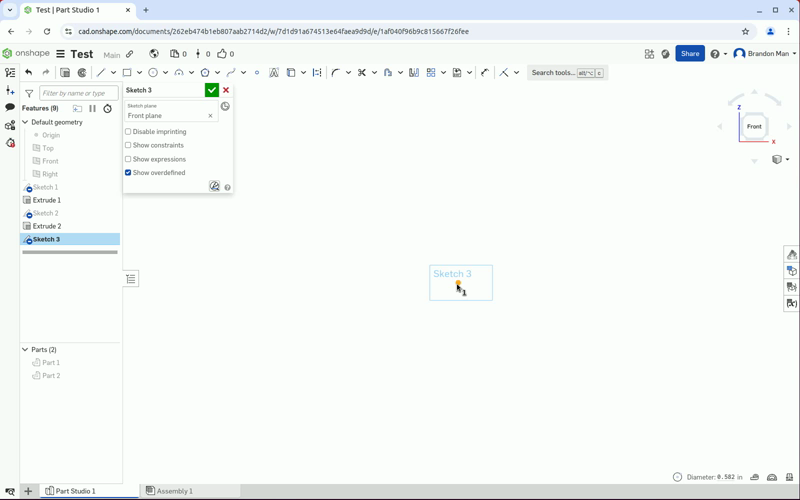
mouse_move(73, 352)
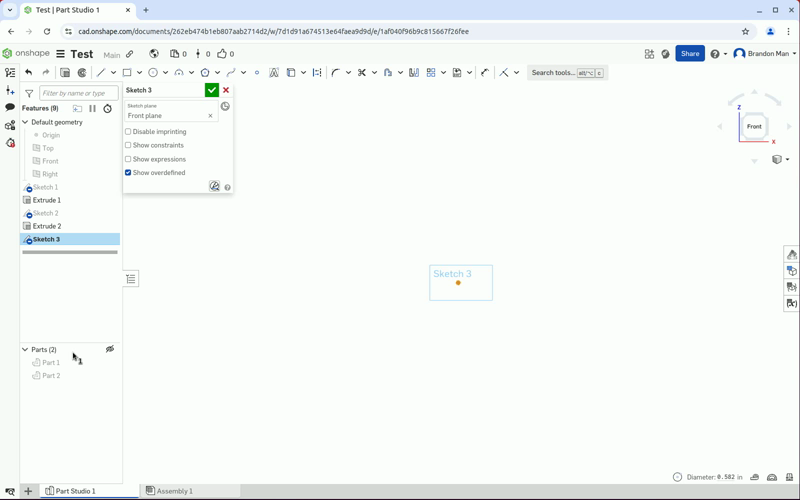
key(shift+y)
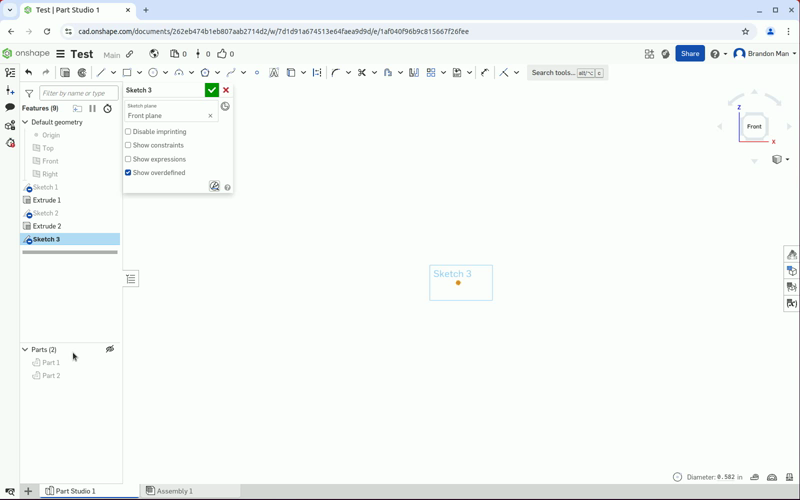
key(shift+e)
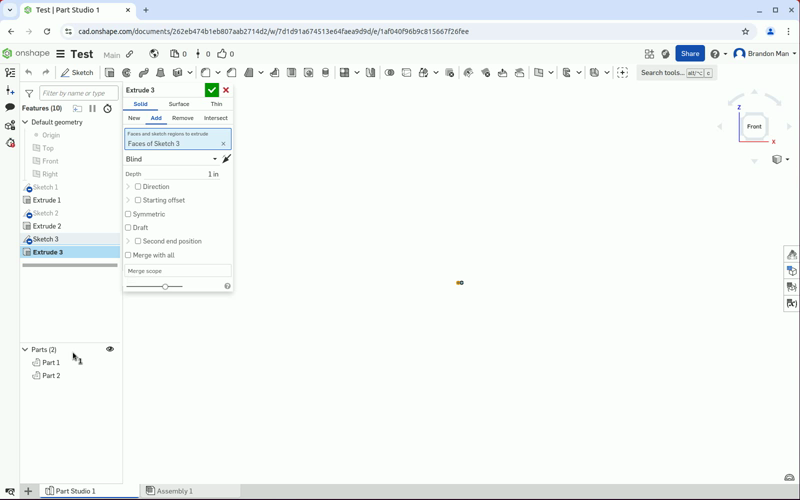
mouse_move(143, 106)
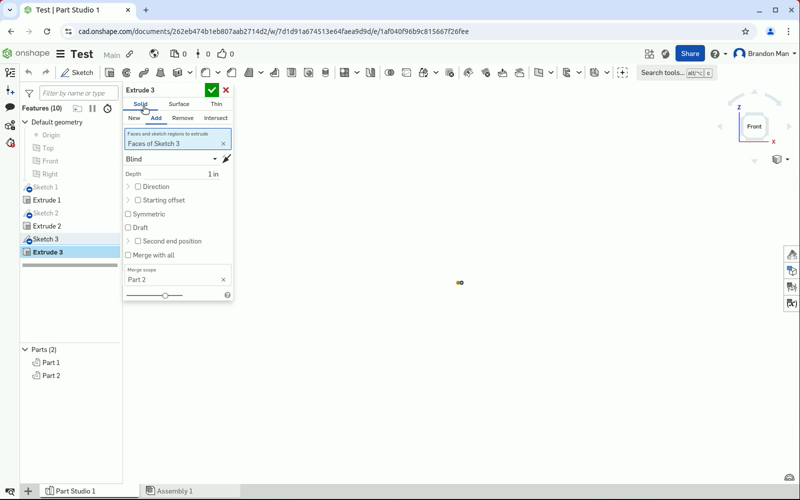
click(143, 106)
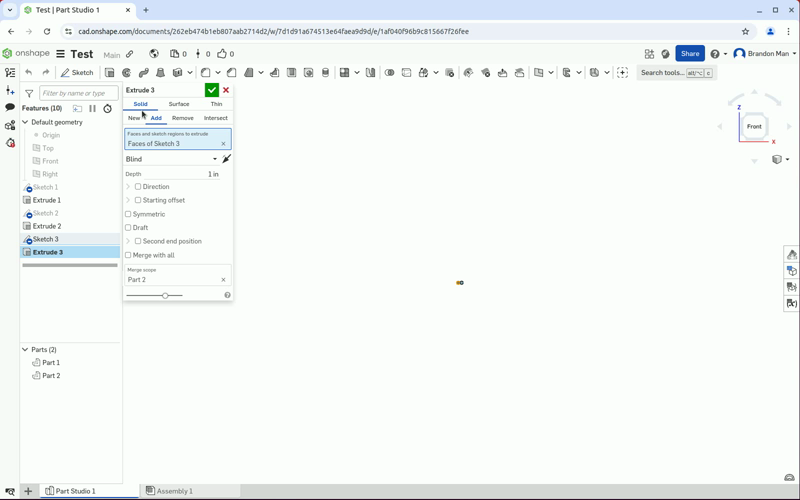
mouse_move(137, 120)
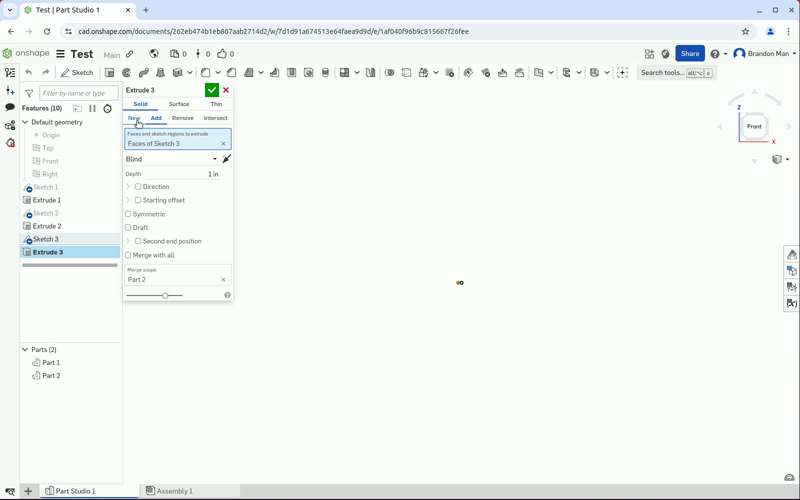
click(137, 120)
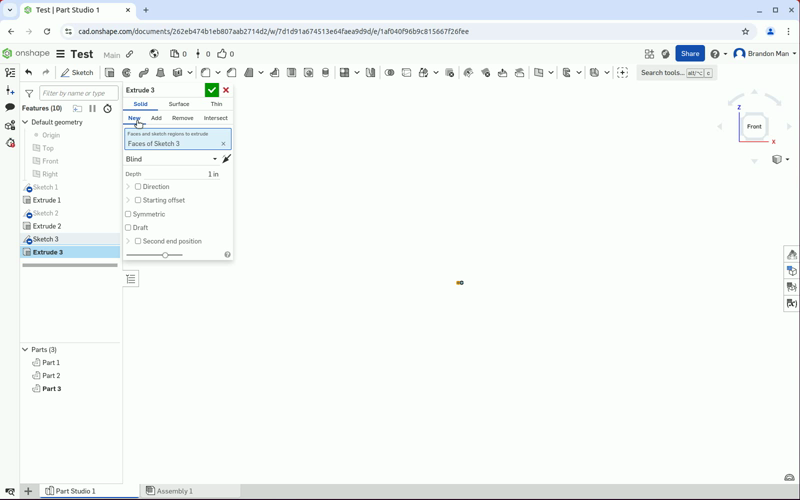
key(tab, 4)
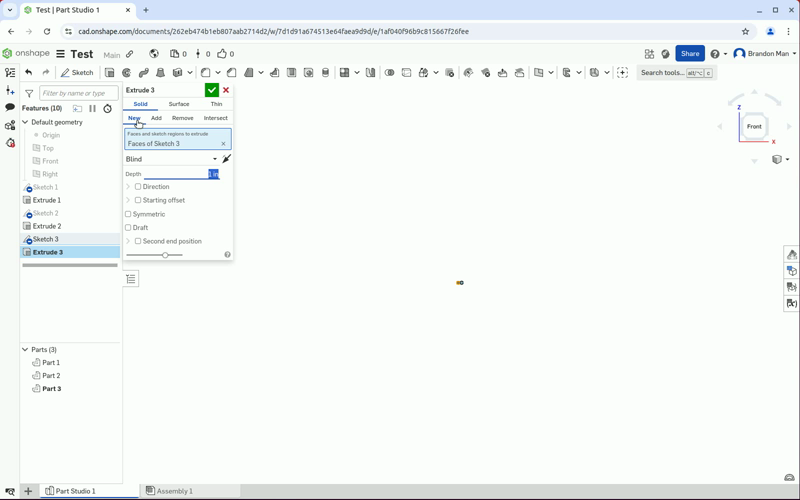
text(11.554)
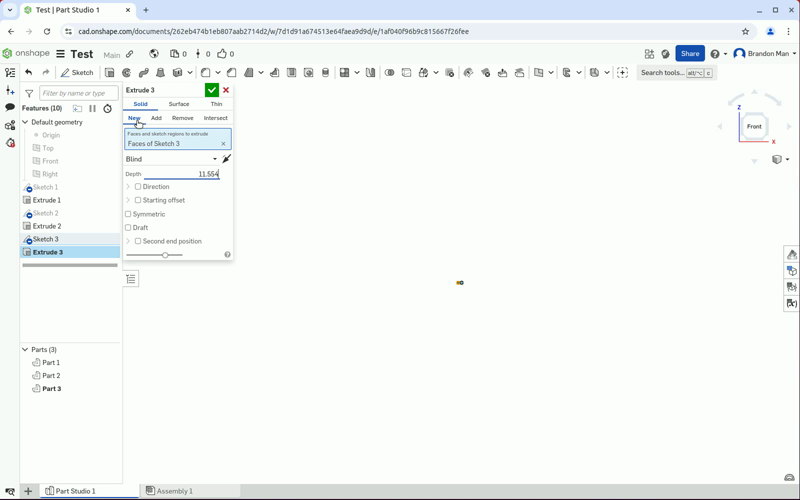
key(enter)
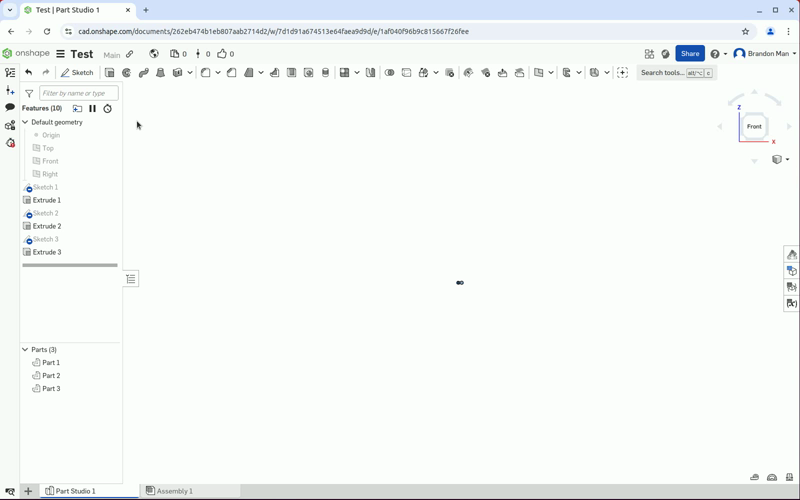
key(shift+h)
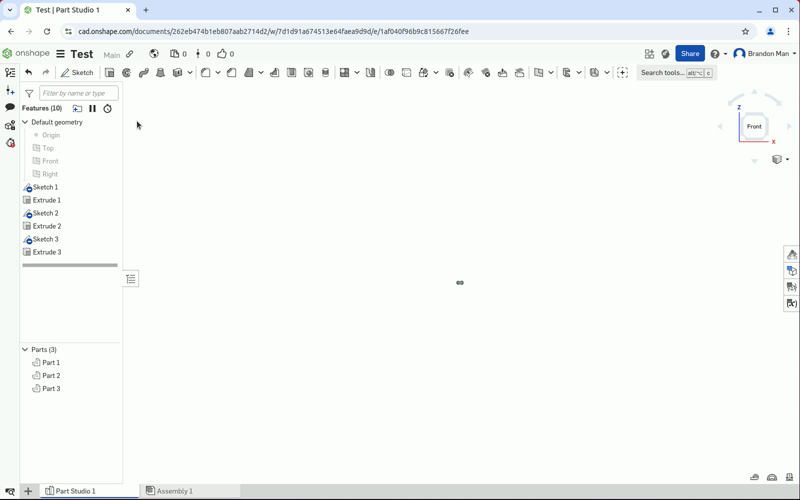
key(shift+h)
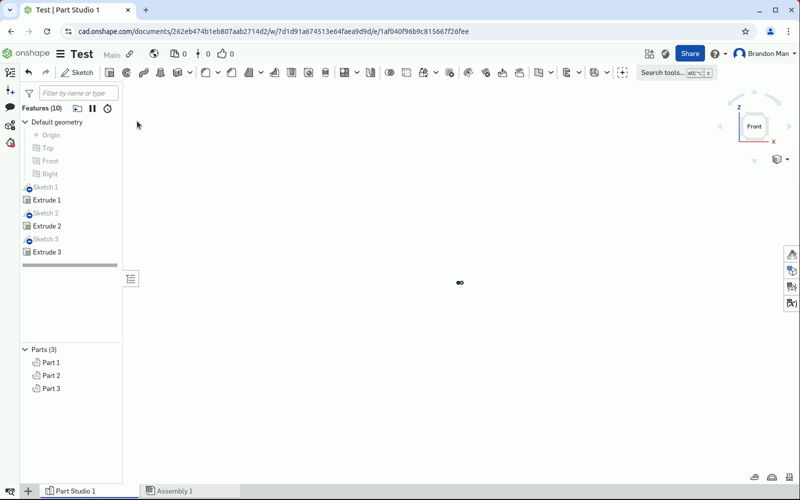
mouse_move(73, 189)
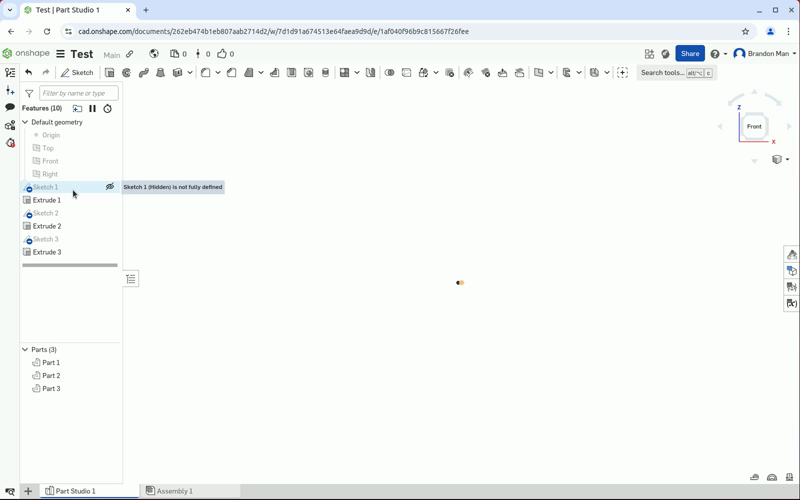
click(73, 189)
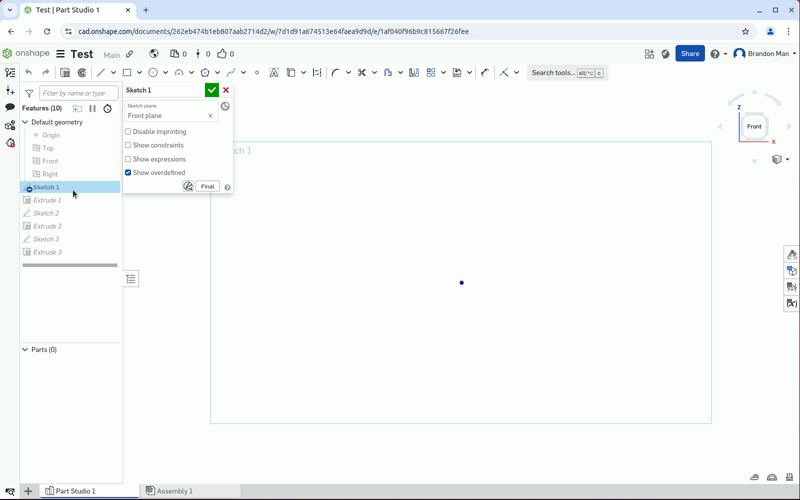
mouse_move(229, 92)
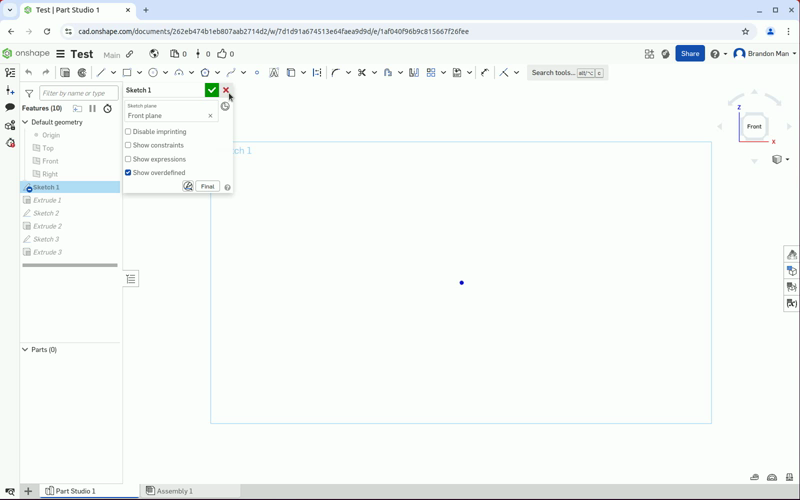
click(229, 92)
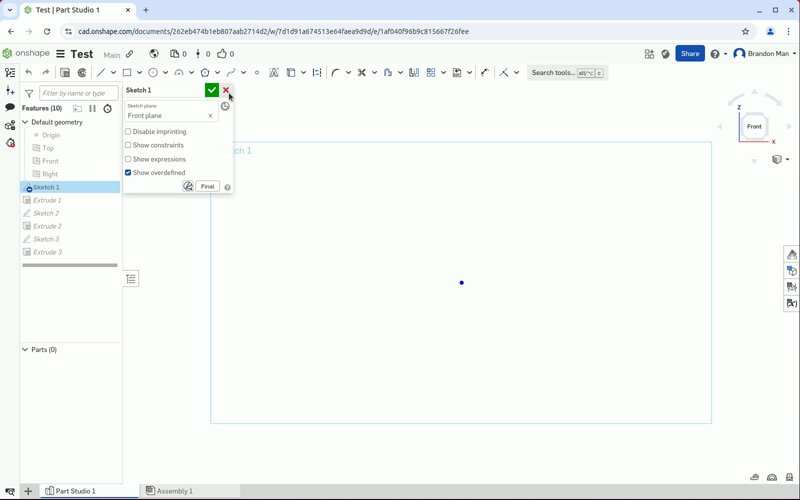
key(shift+s)
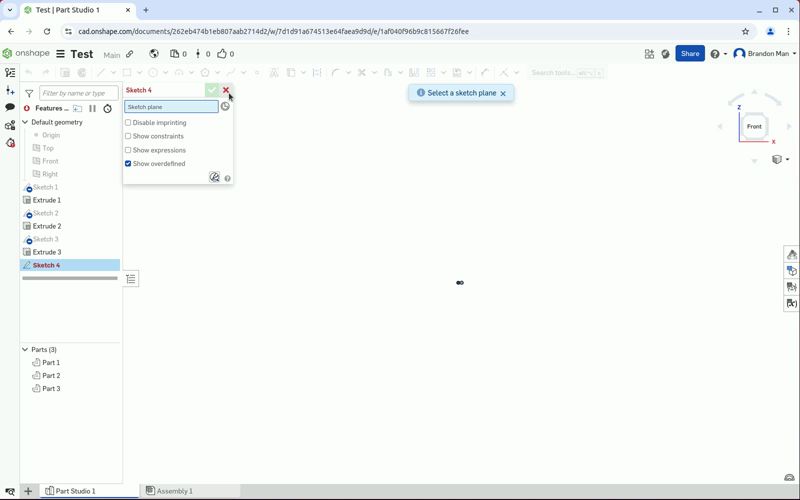
mouse_move(73, 163)
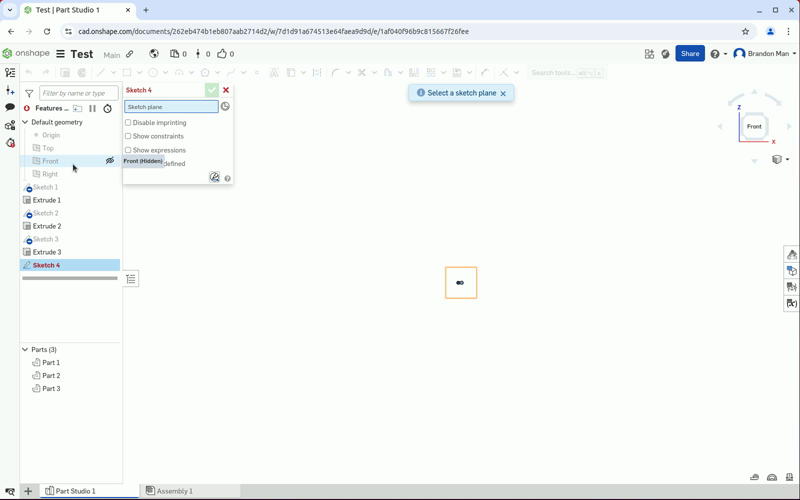
click(73, 163)
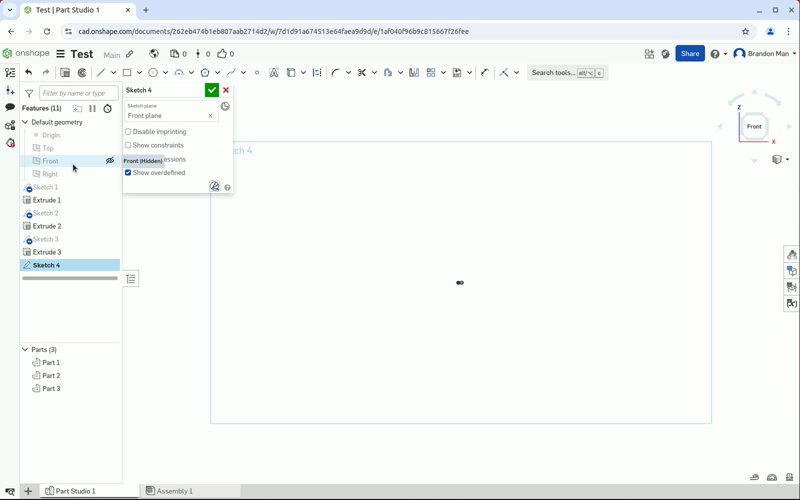
mouse_move(73, 352)
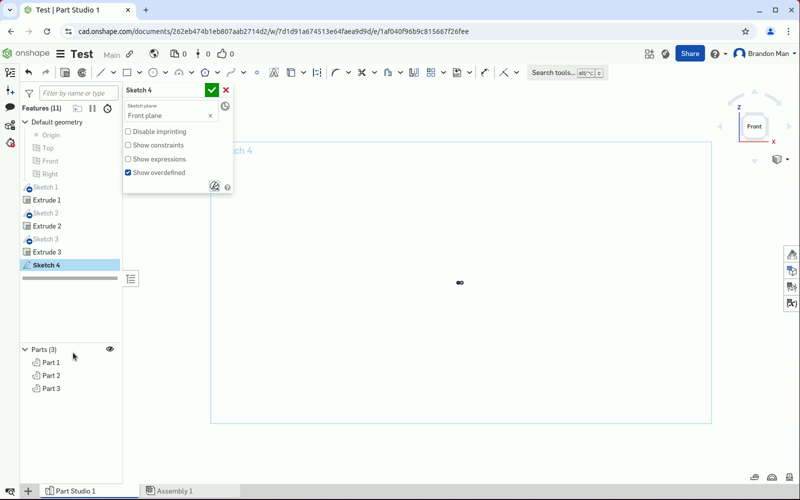
key(y)
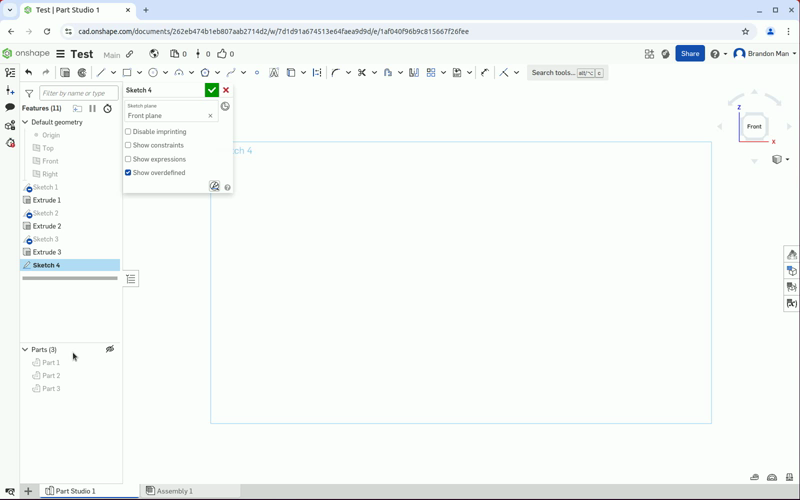
key(c)
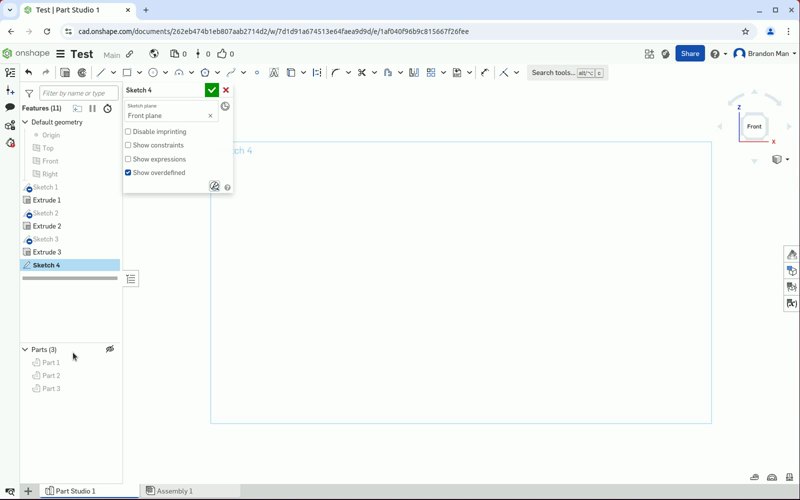
key_down(shift)
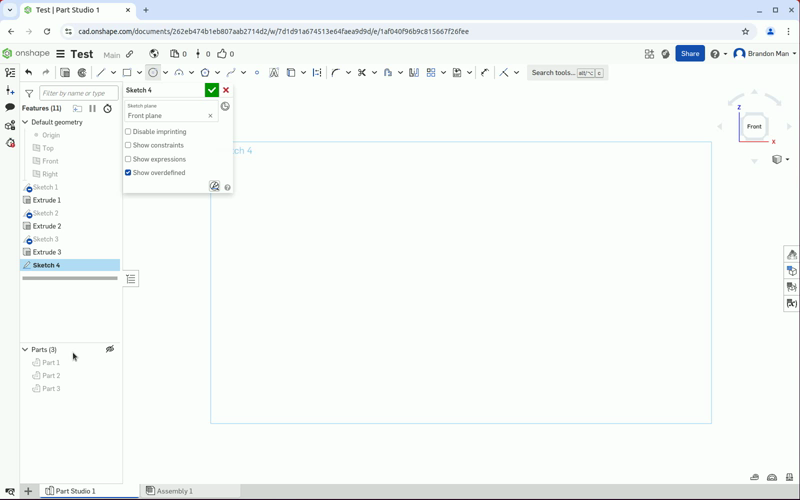
mouse_move(463, 282)
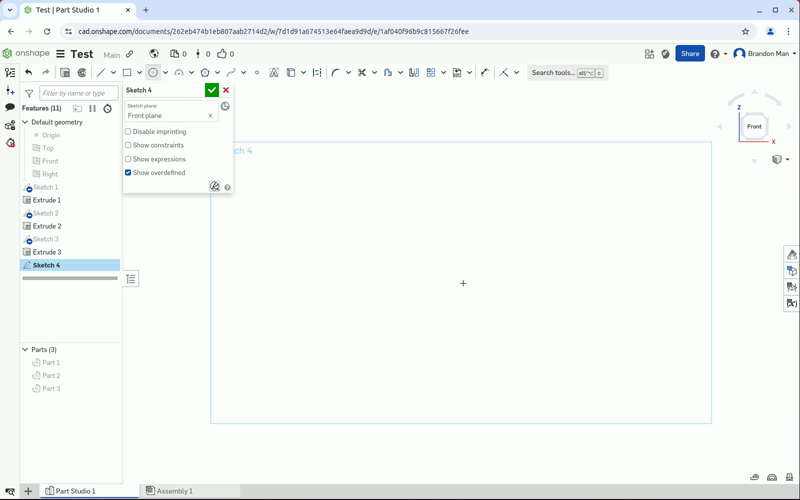
click(463, 282)
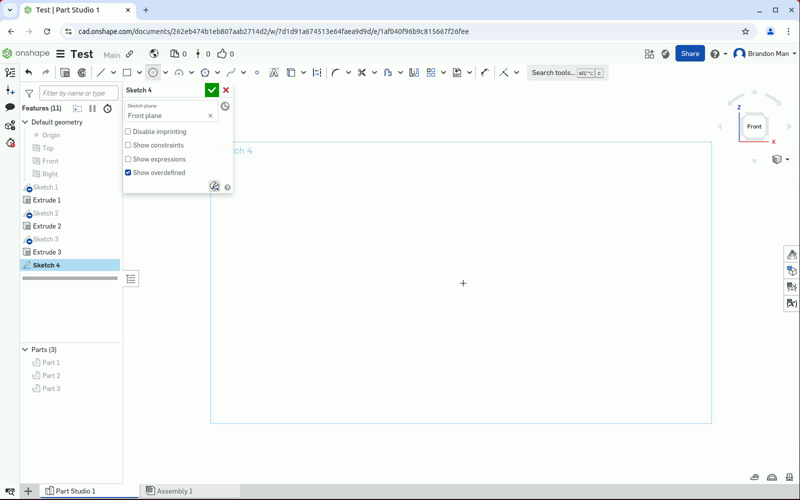
key_up(shift)
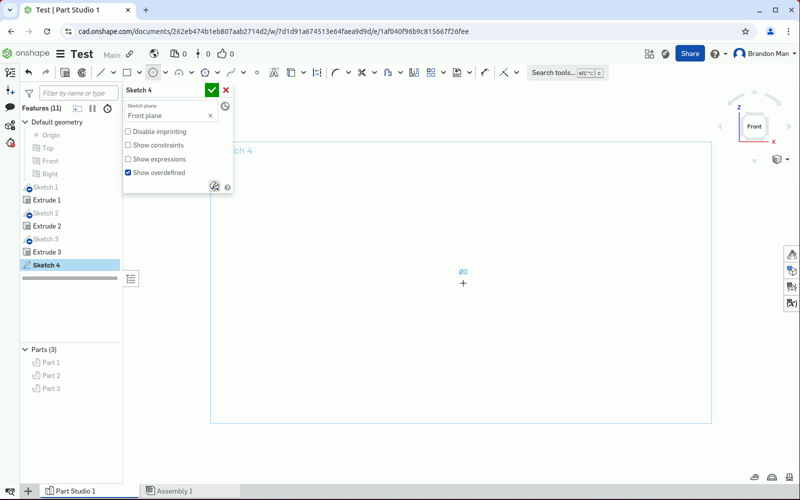
mouse_move(464, 282)
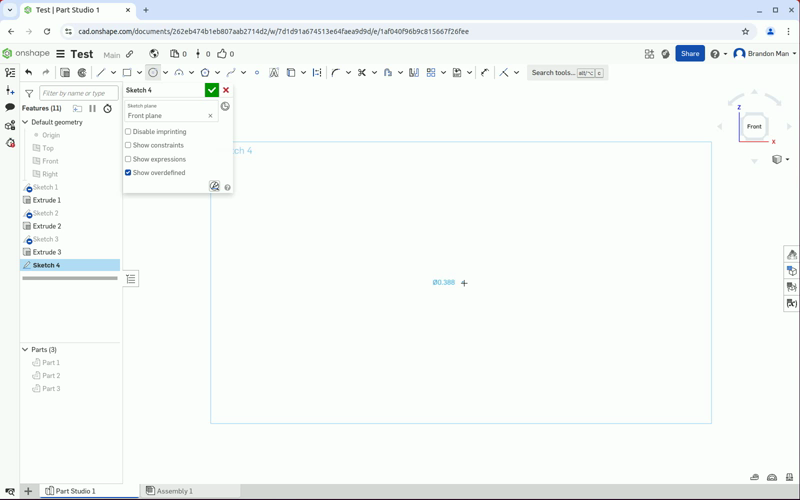
scroll(6)
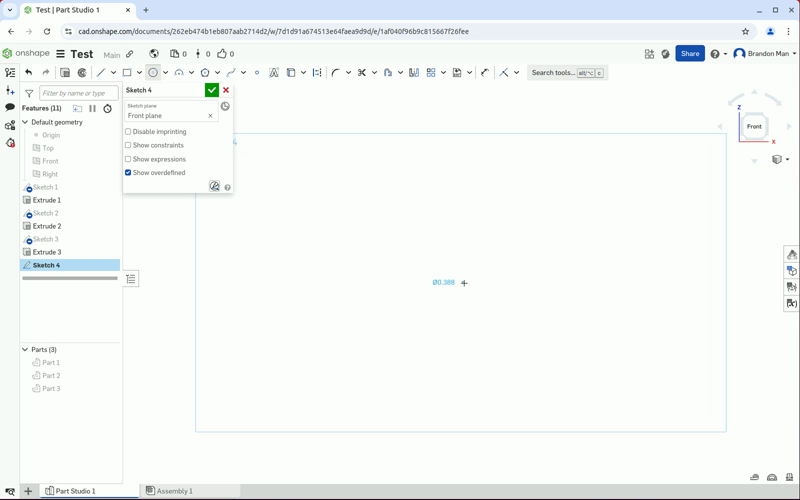
scroll(6)
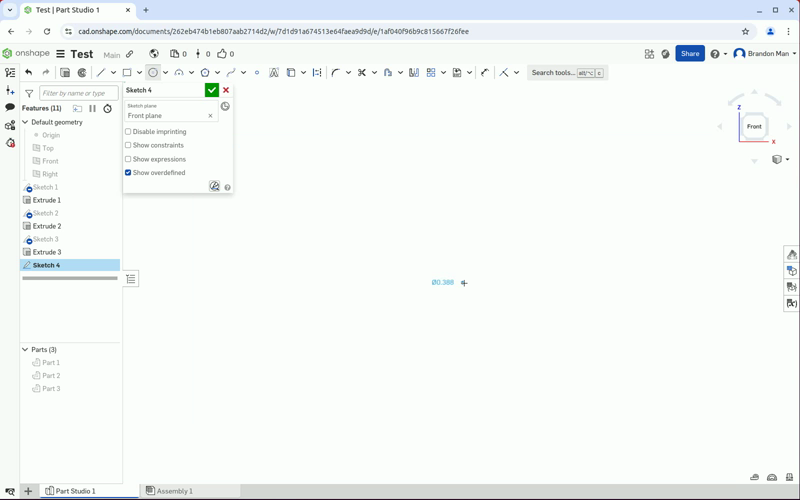
scroll(6)
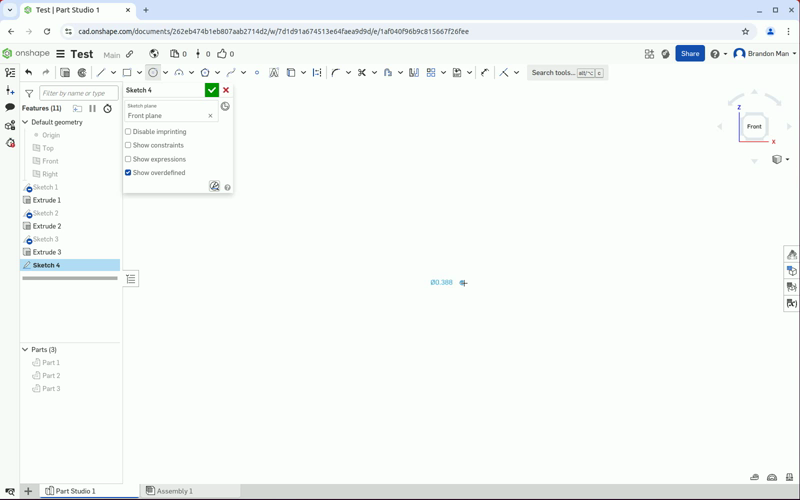
scroll(6)
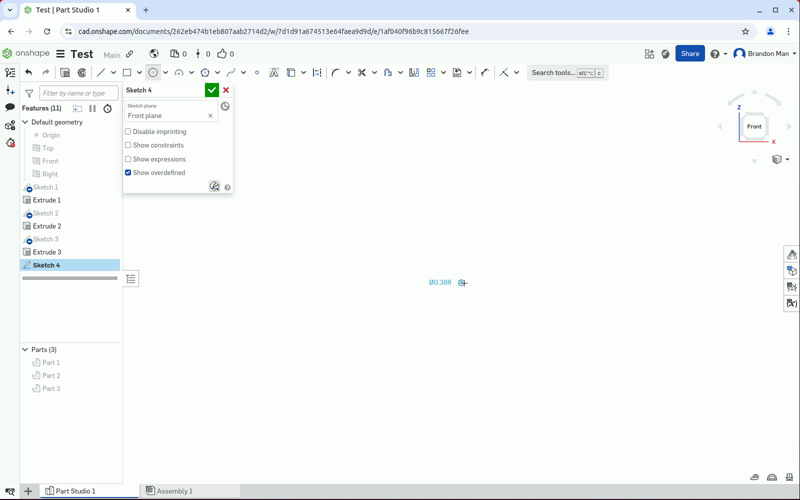
scroll(6)
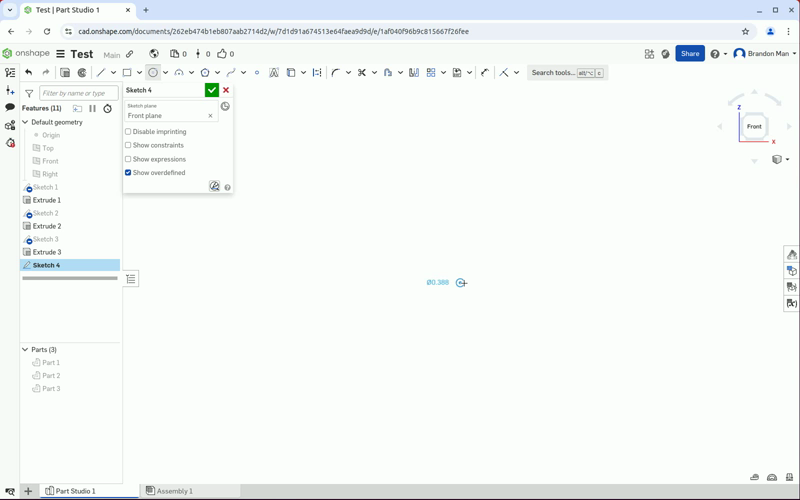
scroll(6)
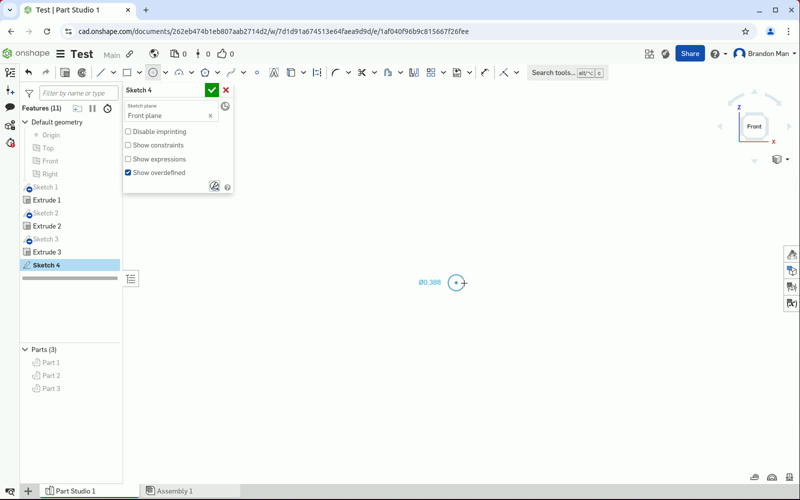
scroll(6)
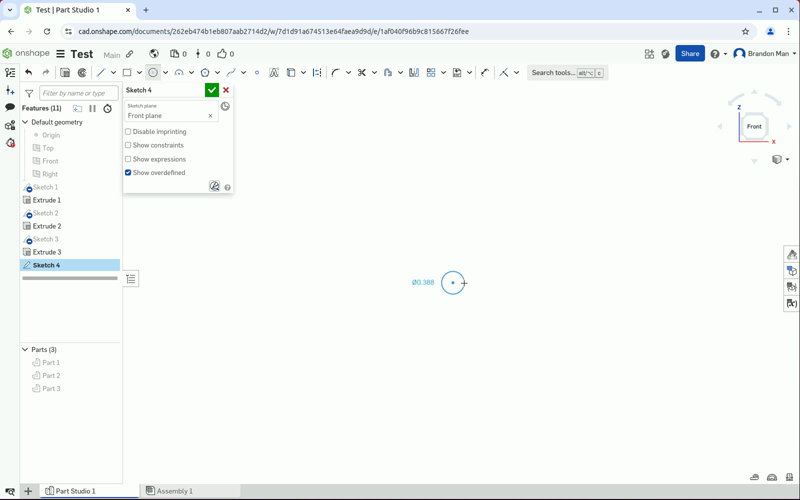
click(464, 282)
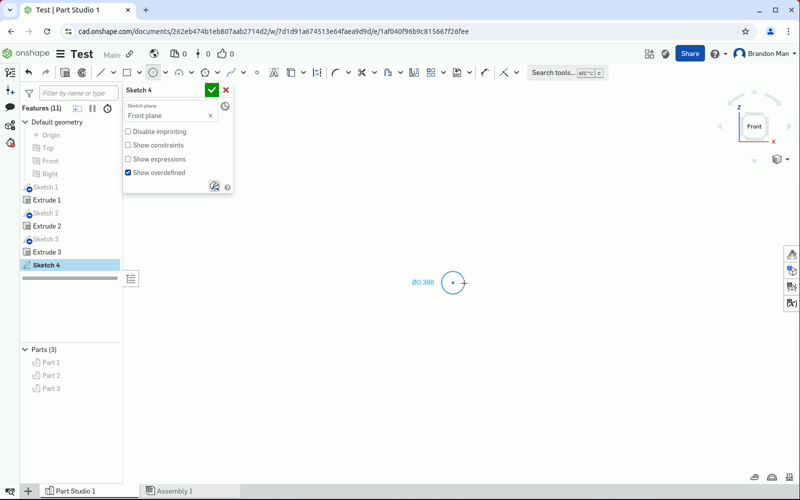
scroll(-6)
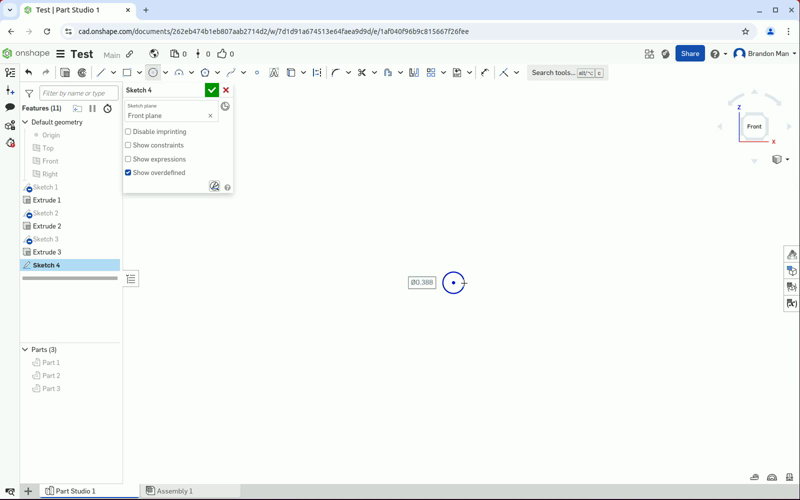
scroll(-6)
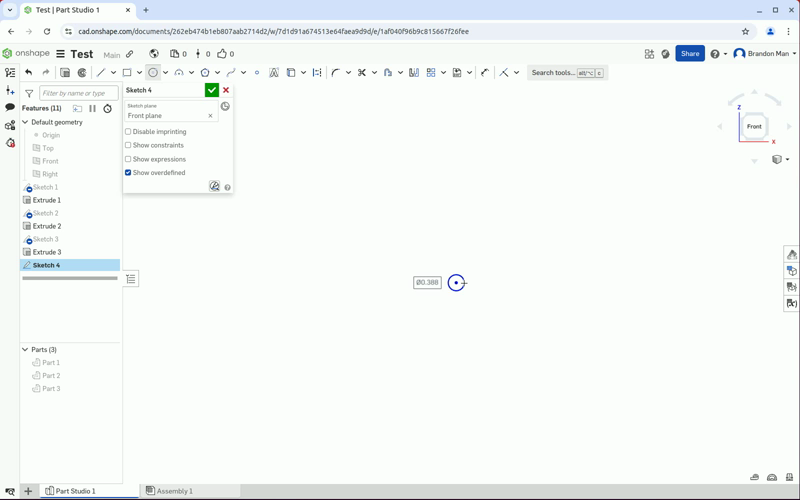
scroll(-6)
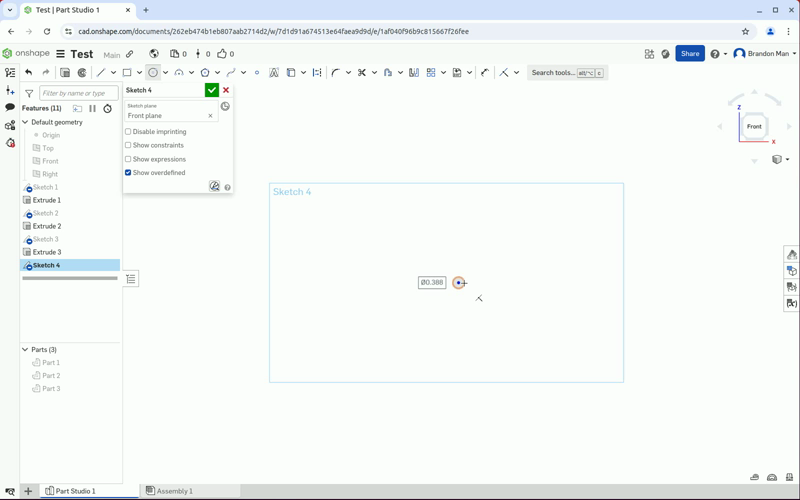
scroll(-6)
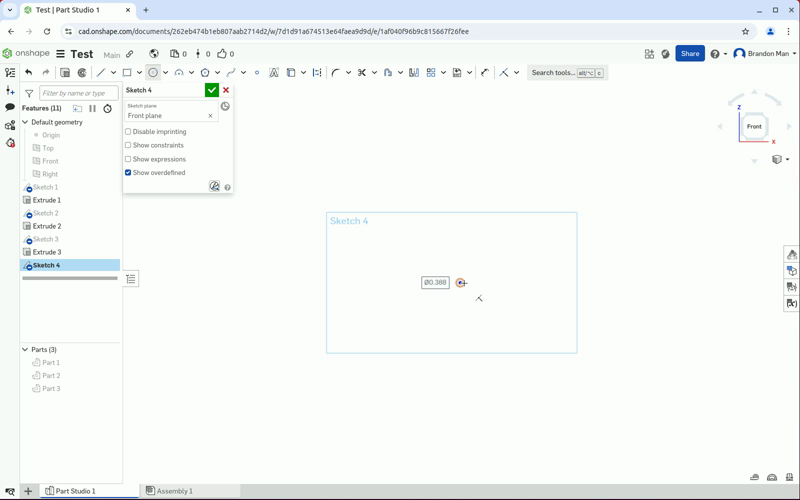
scroll(-6)
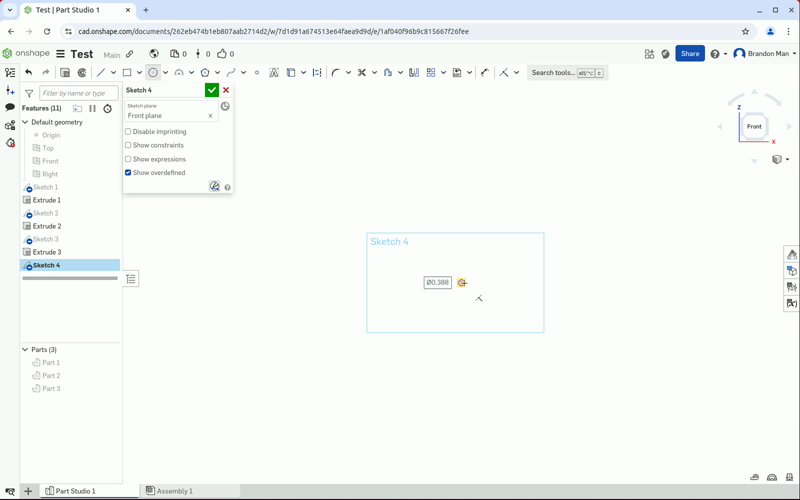
scroll(-6)
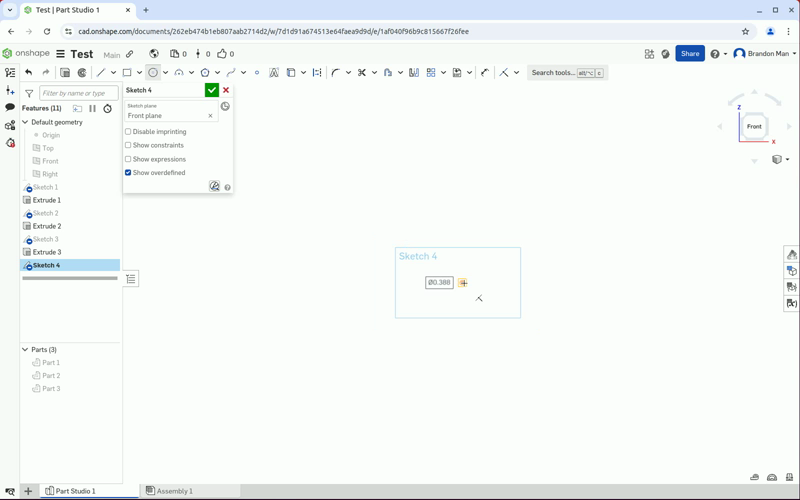
scroll(-6)
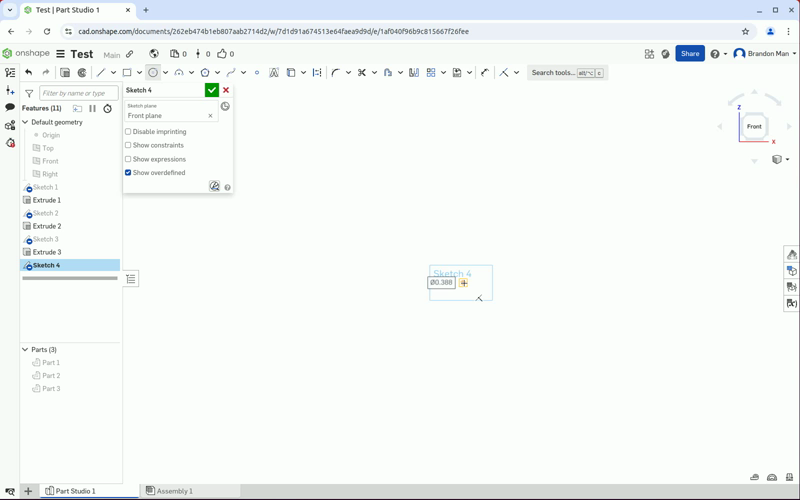
key(esc)
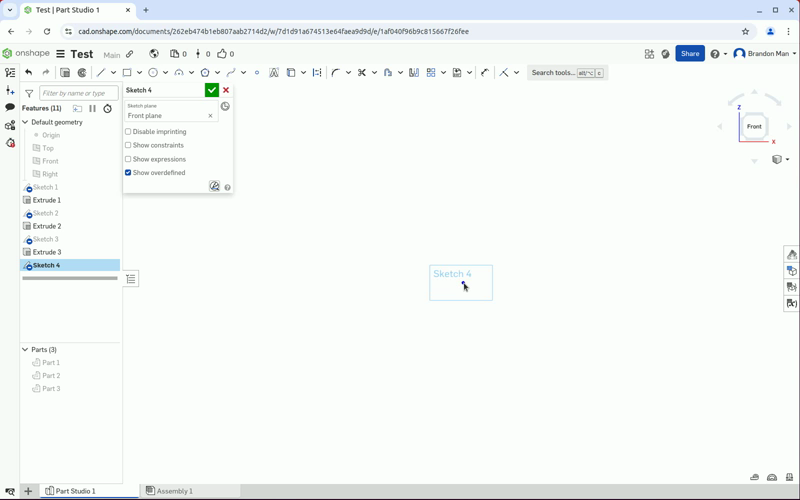
mouse_move(464, 282)
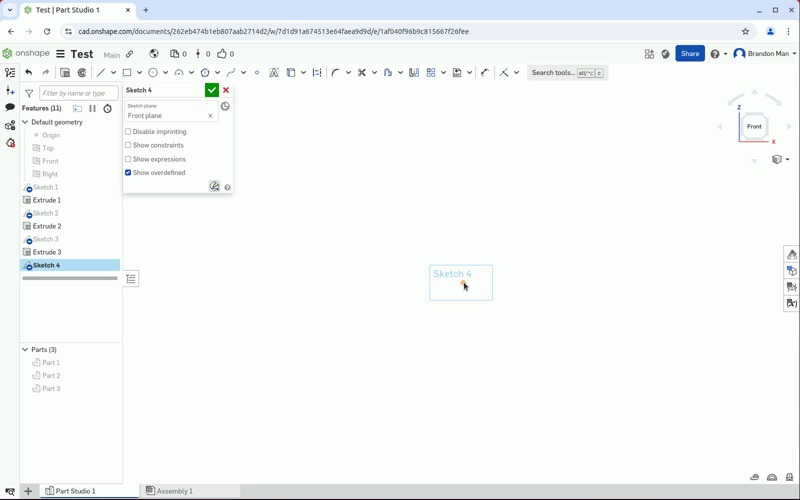
scroll(6)
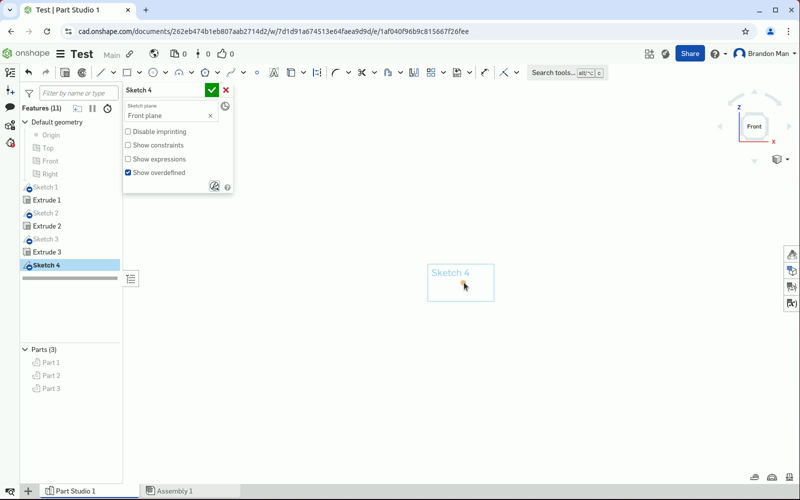
scroll(6)
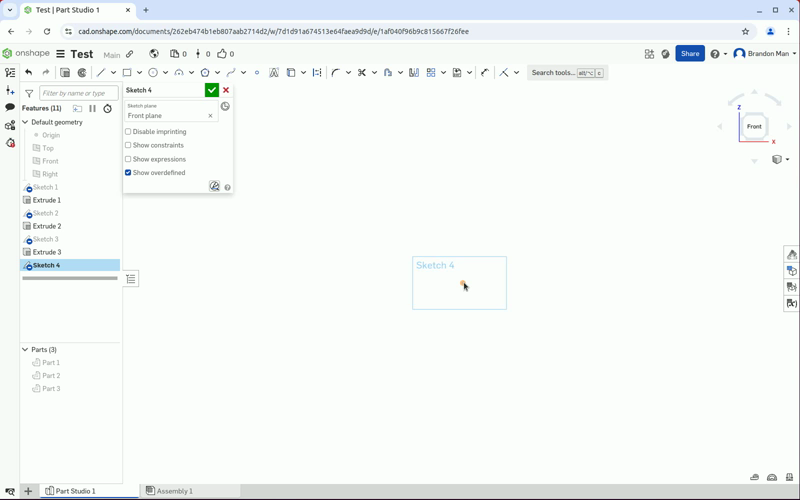
scroll(6)
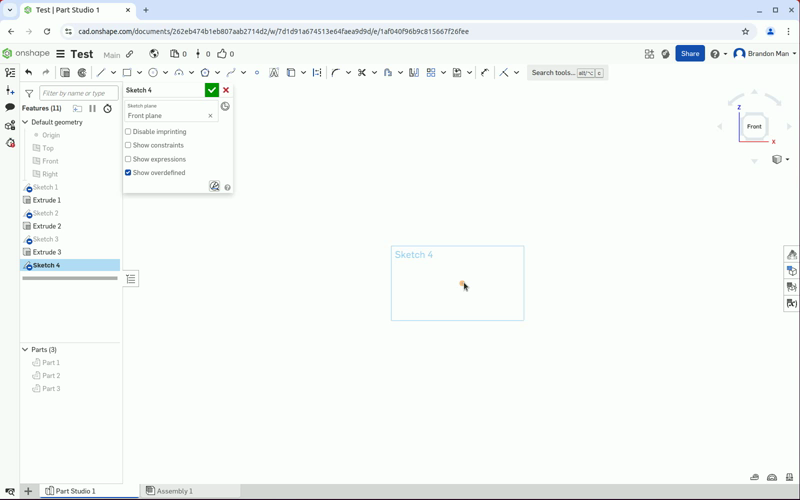
scroll(6)
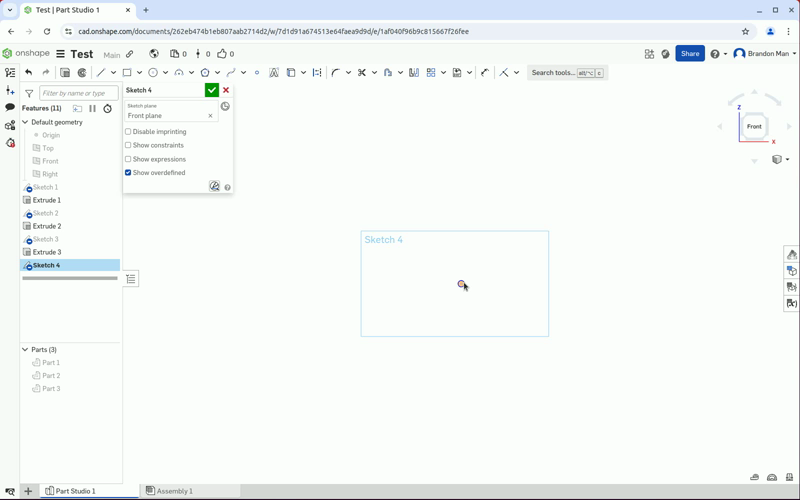
scroll(6)
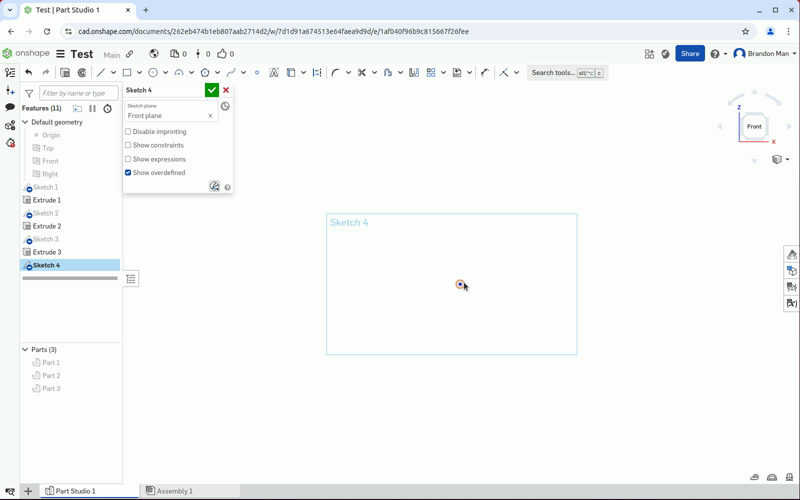
scroll(6)
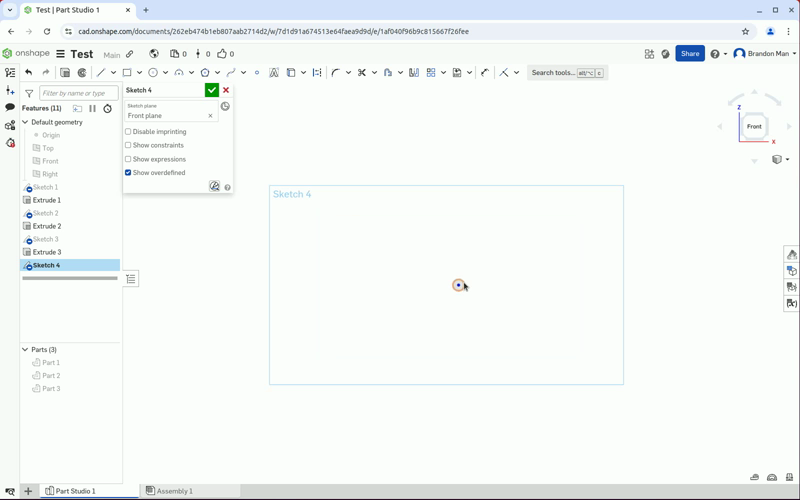
scroll(6)
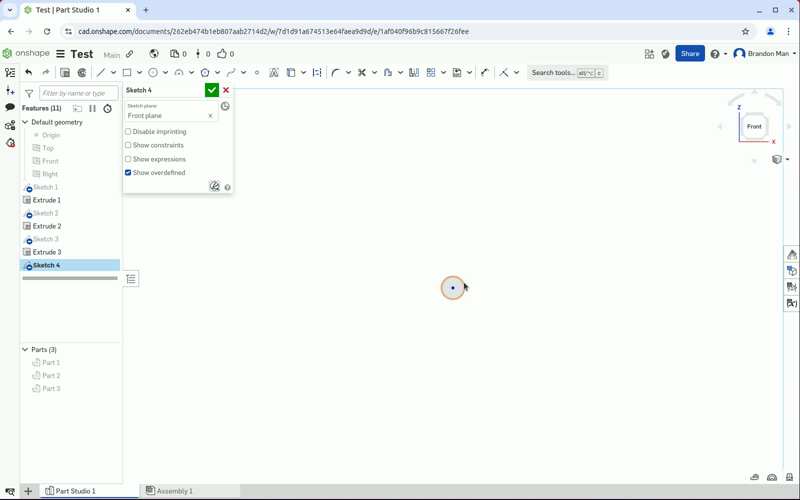
click(464, 282)
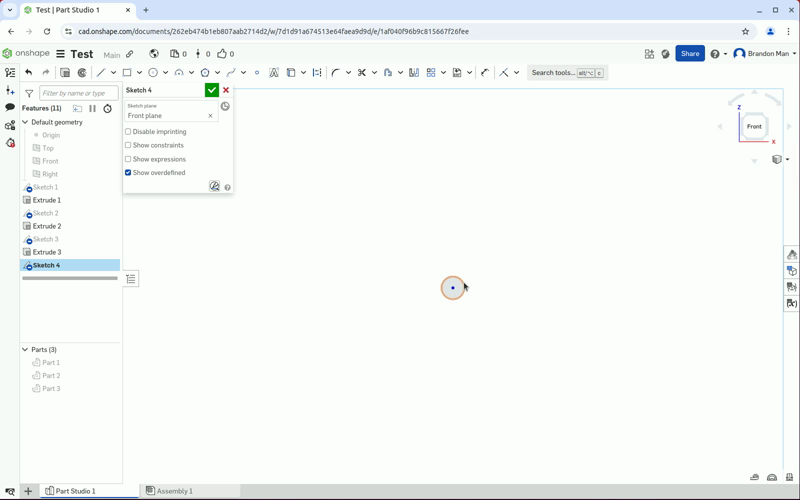
scroll(-6)
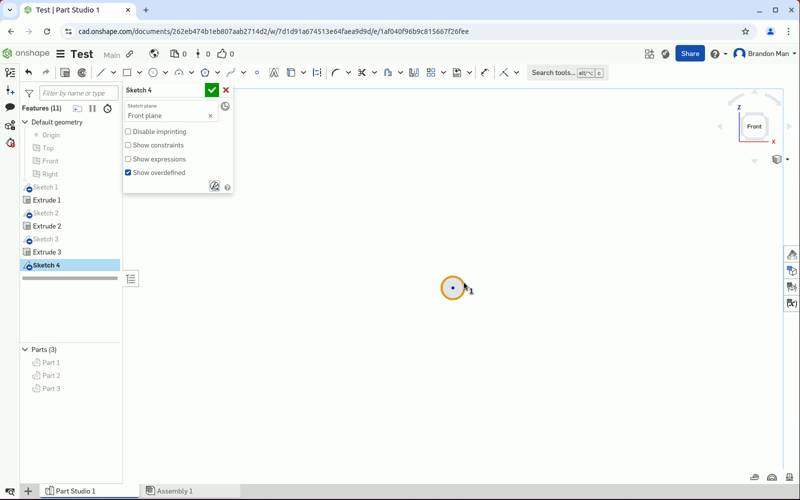
scroll(-6)
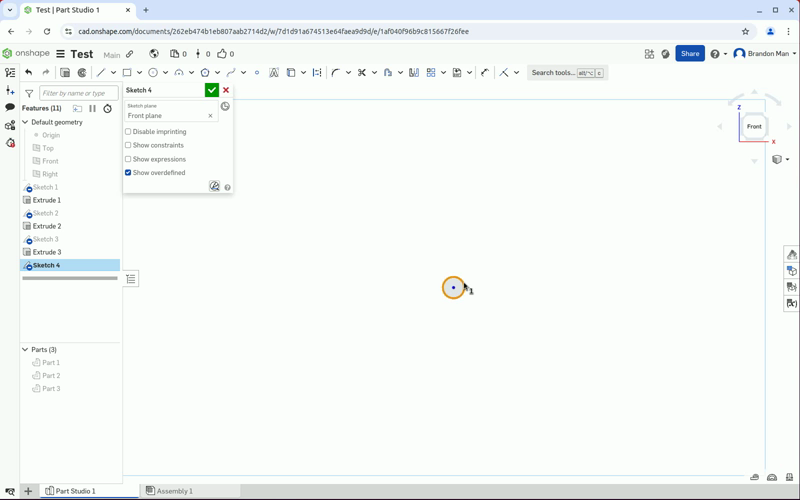
scroll(-6)
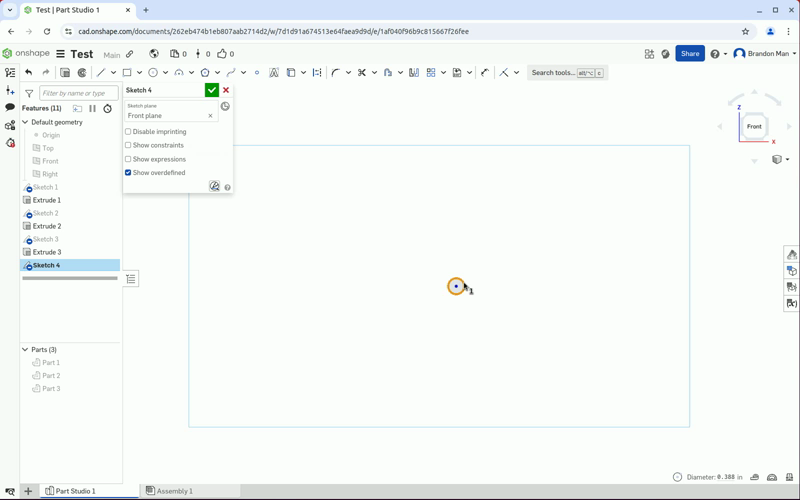
scroll(-6)
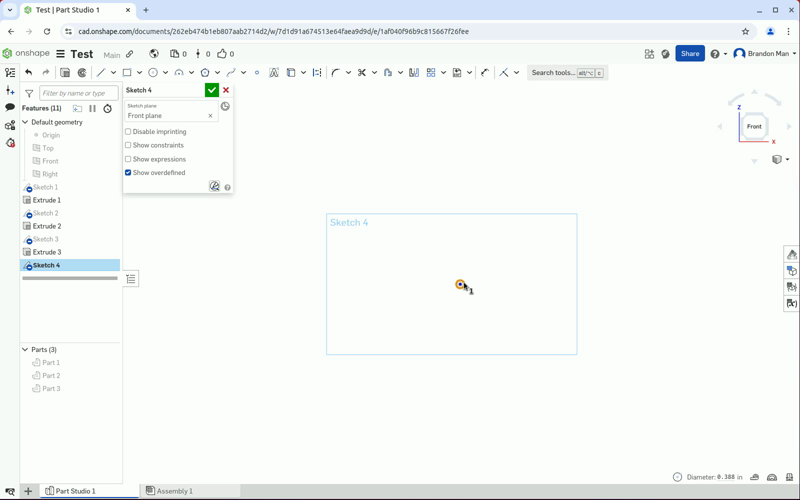
scroll(-6)
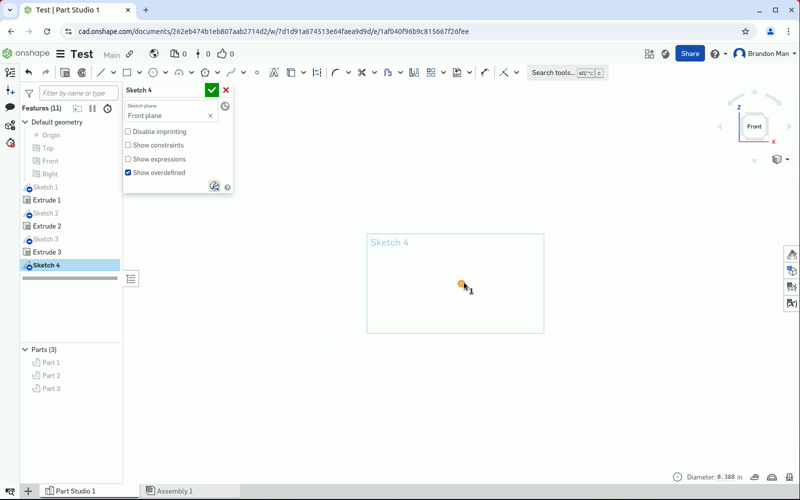
scroll(-6)
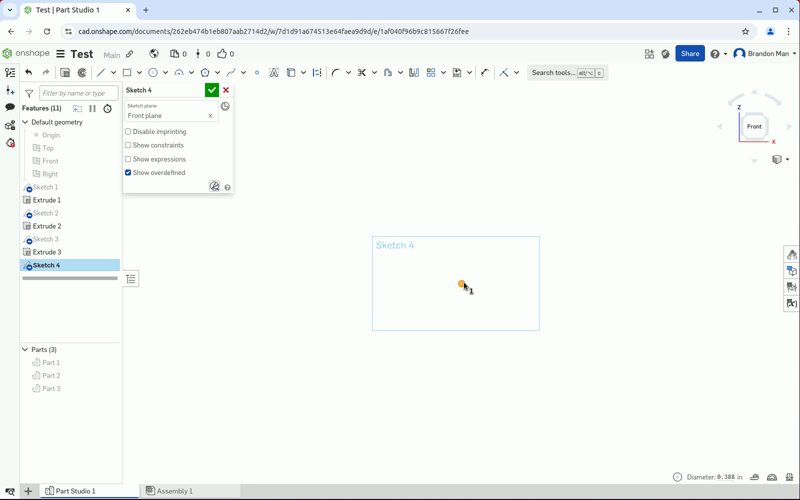
scroll(-6)
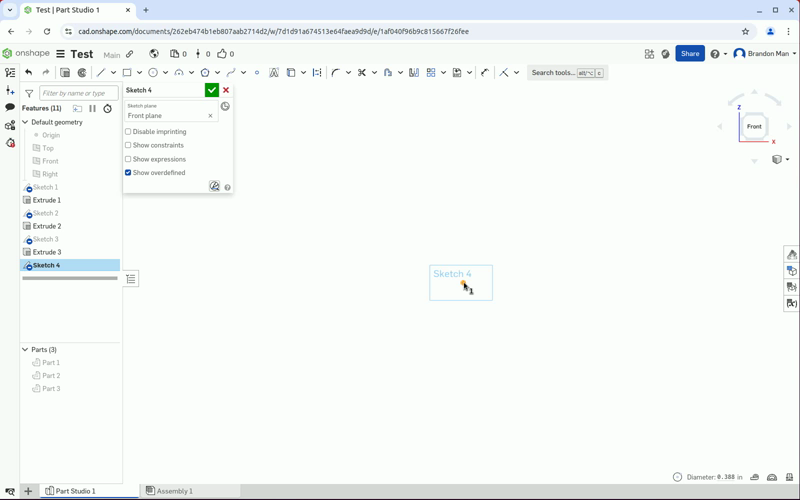
mouse_move(73, 352)
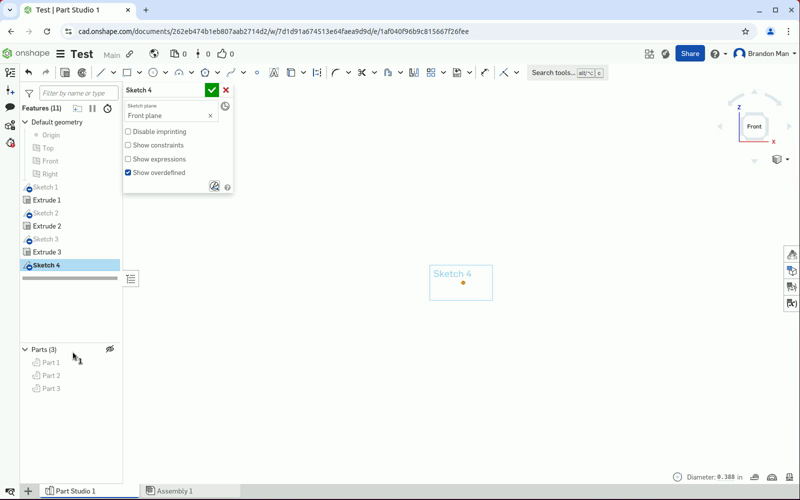
key(shift+y)
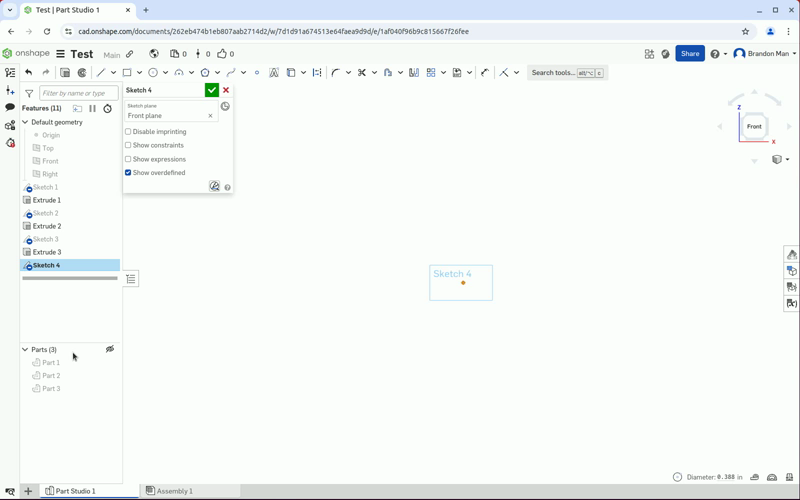
key(shift+e)
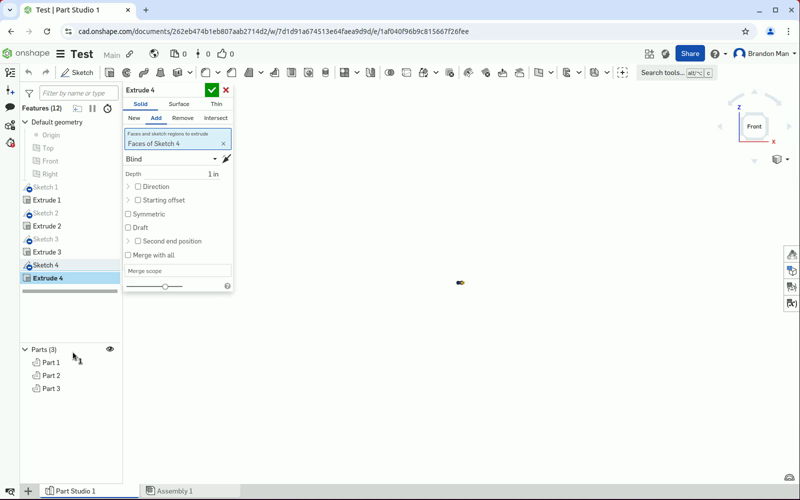
mouse_move(143, 106)
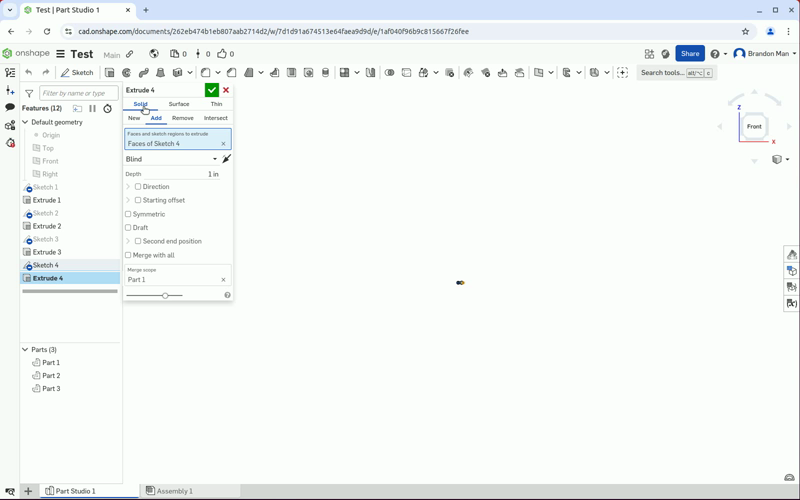
click(143, 106)
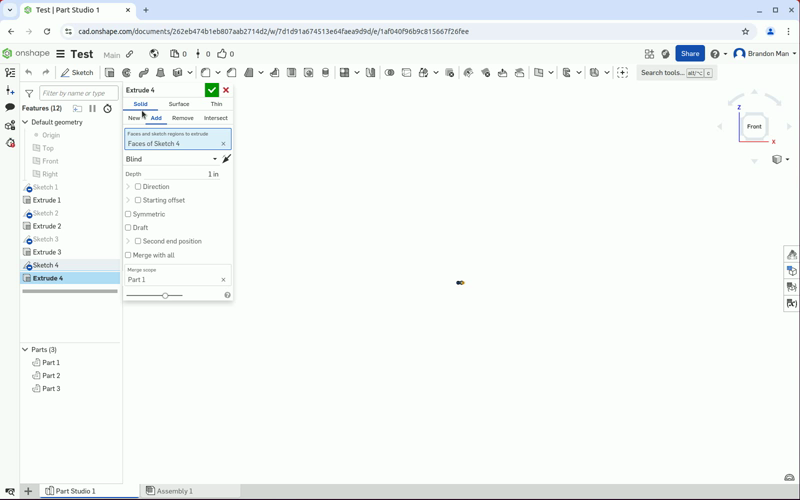
mouse_move(137, 120)
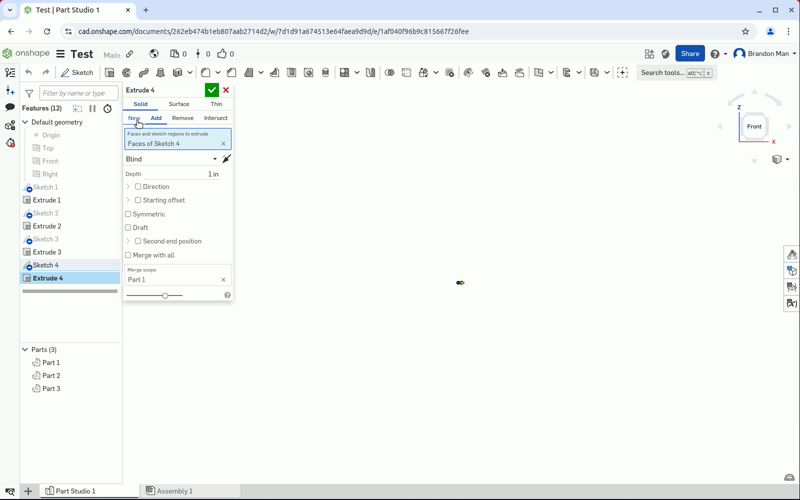
click(137, 120)
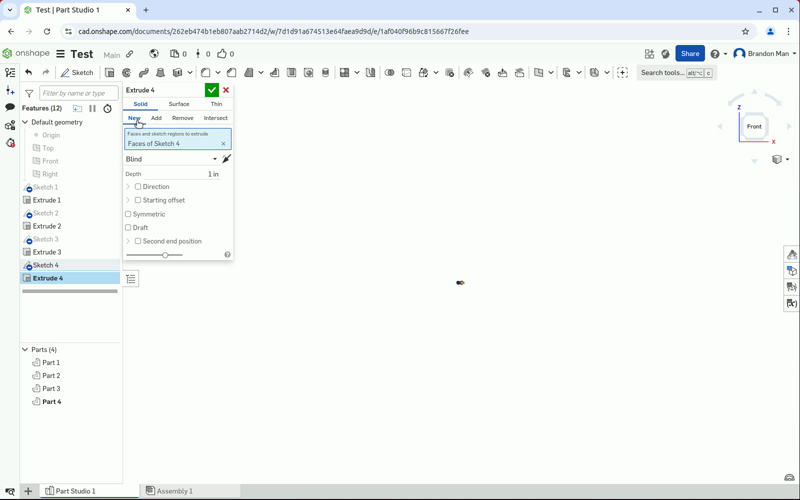
key(tab, 4)
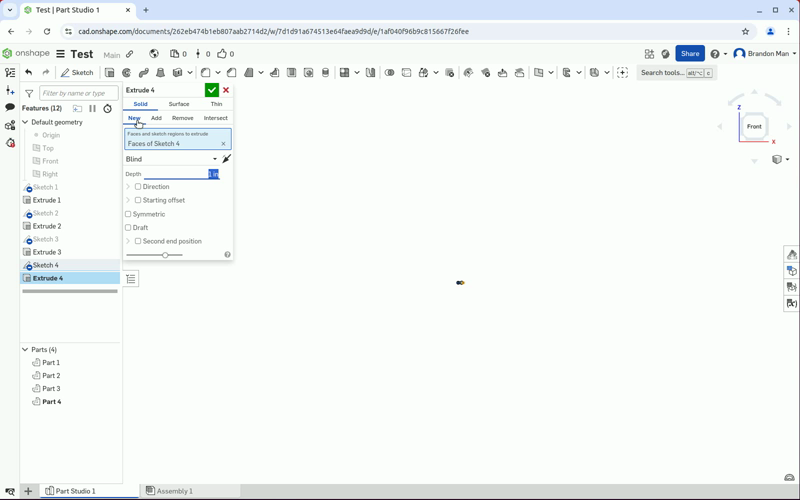
text(7.703)
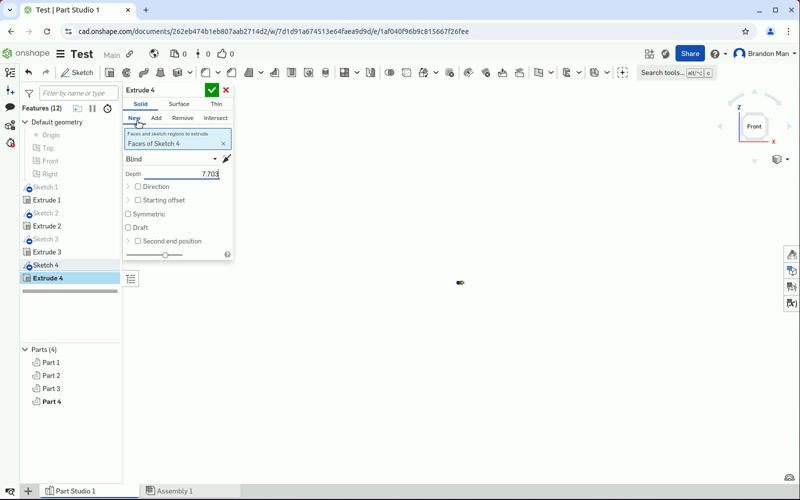
key(enter)
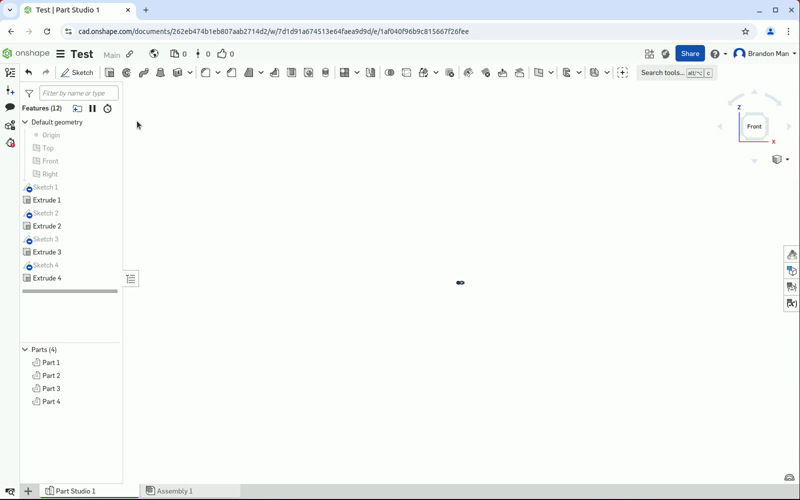
key(shift+h)
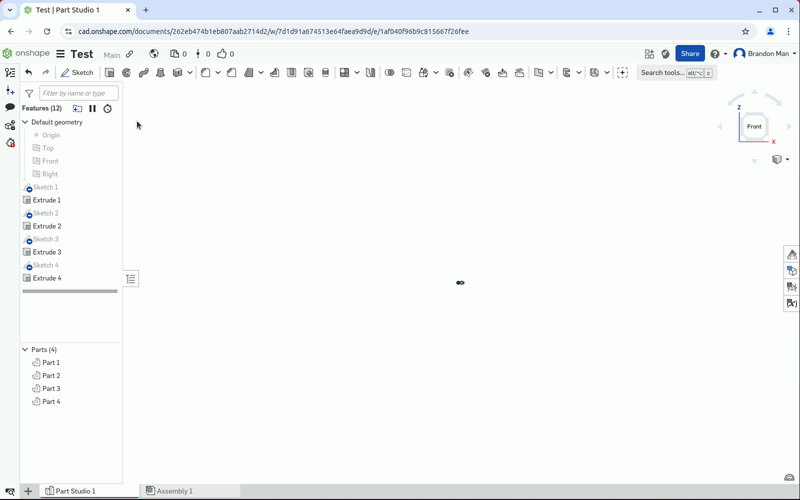
key(shift+h)
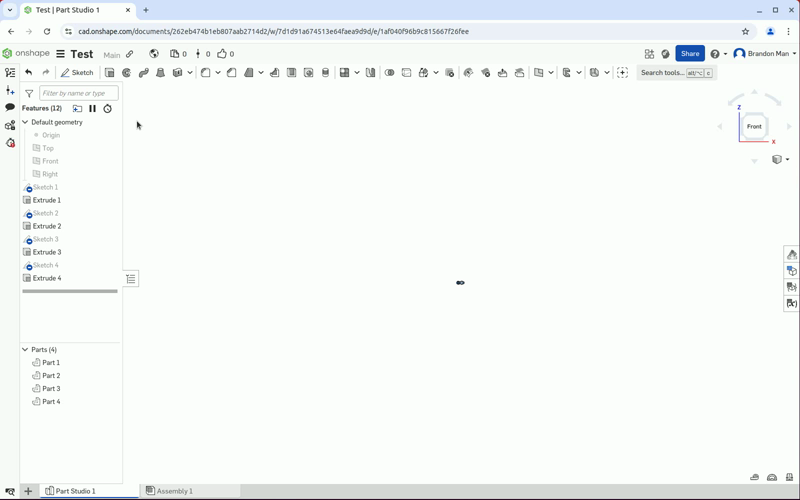
mouse_move(73, 189)
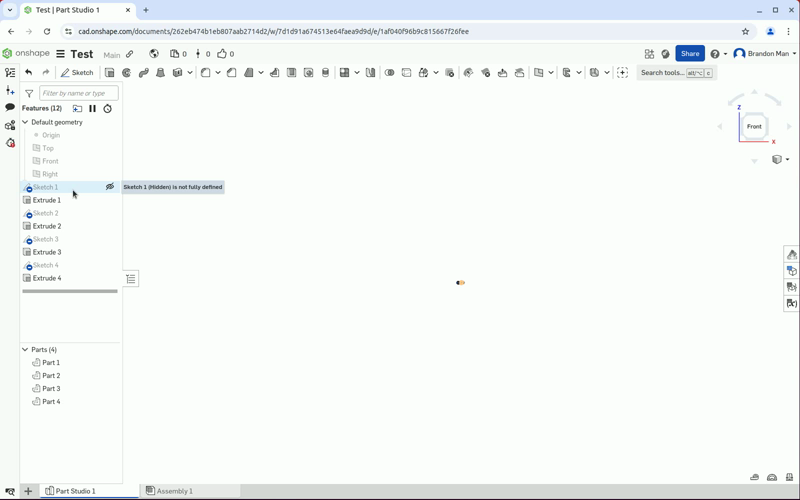
click(73, 189)
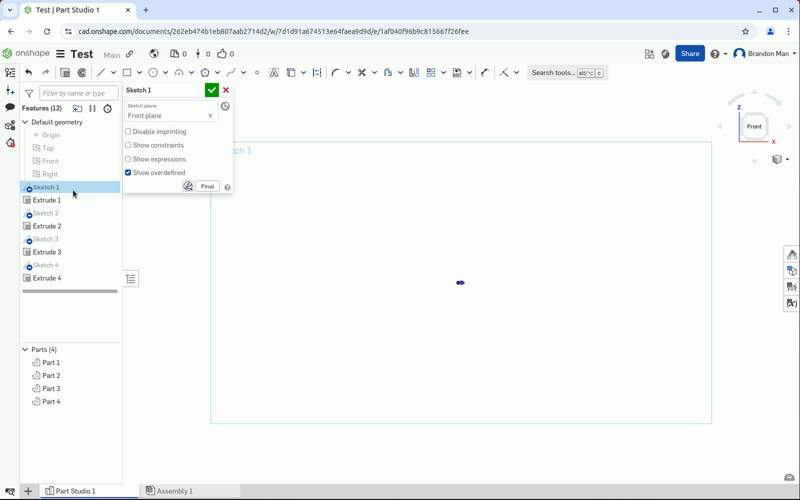
mouse_move(229, 92)
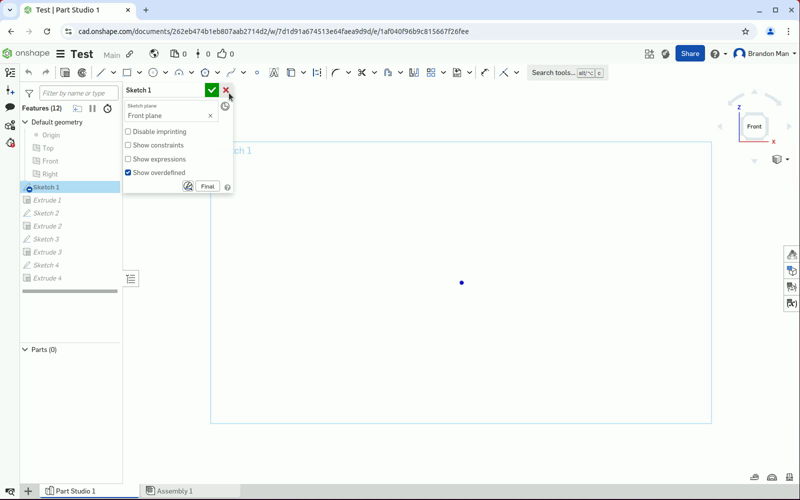
click(229, 92)
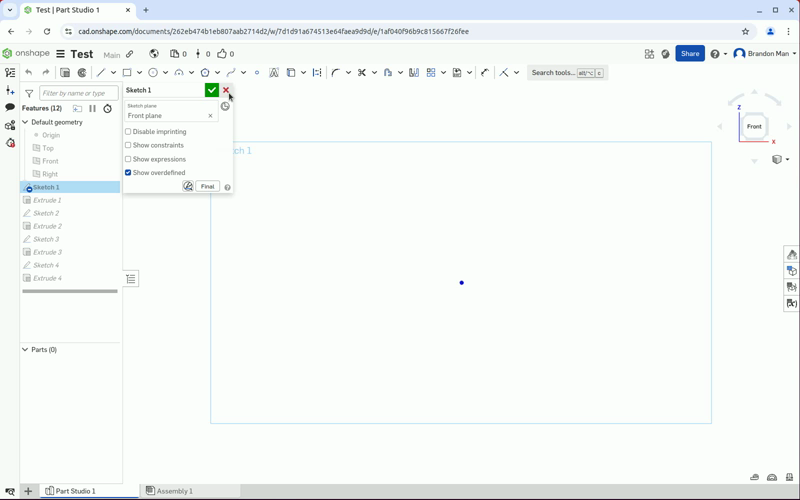
key(shift+s)
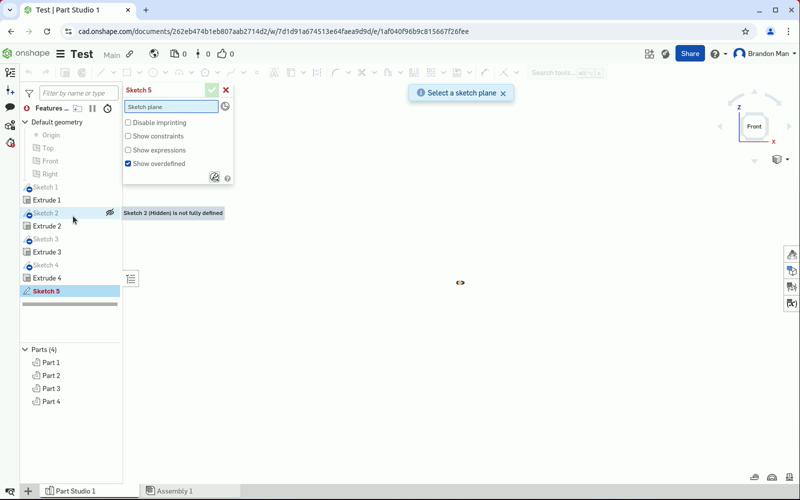
scroll(3)
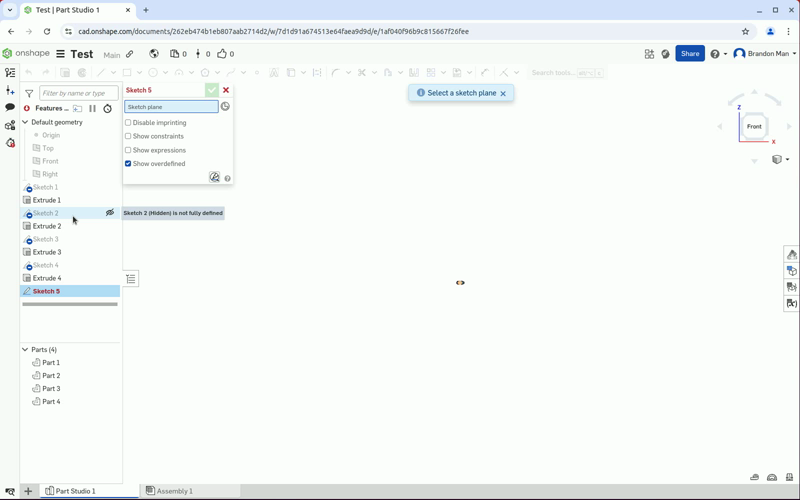
mouse_move(73, 163)
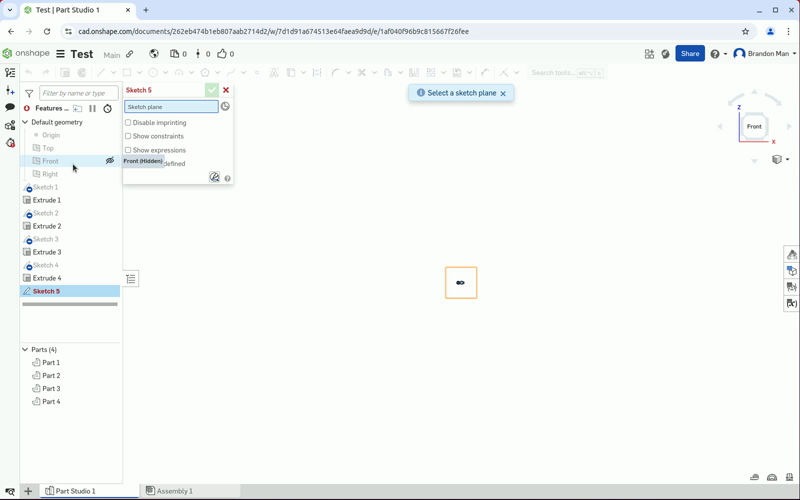
click(73, 163)
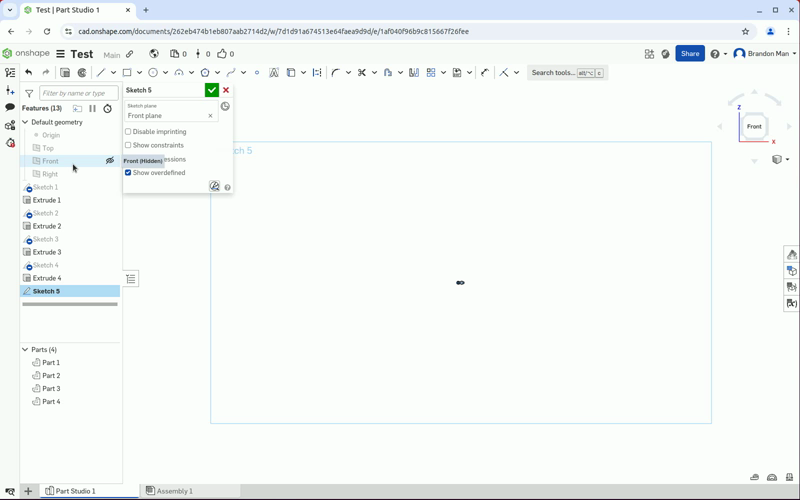
mouse_move(73, 352)
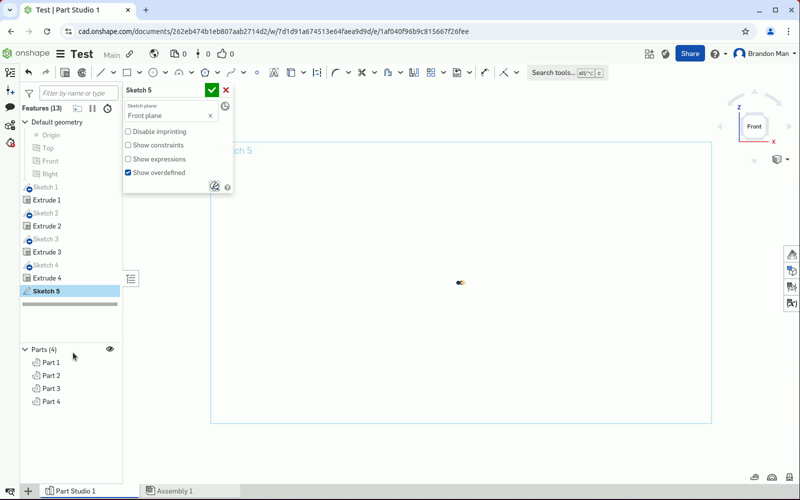
key(y)
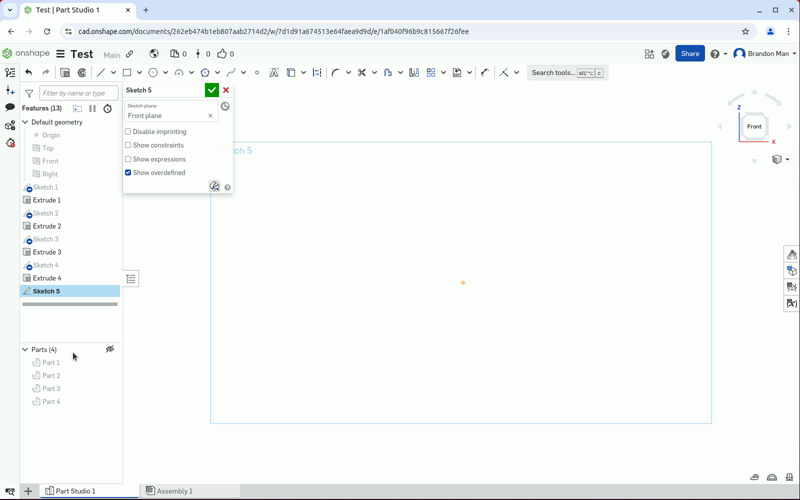
key(c)
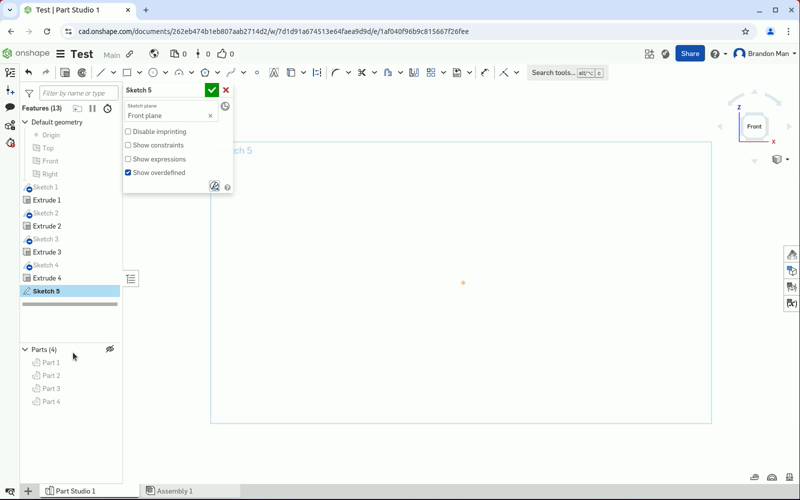
key_down(shift)
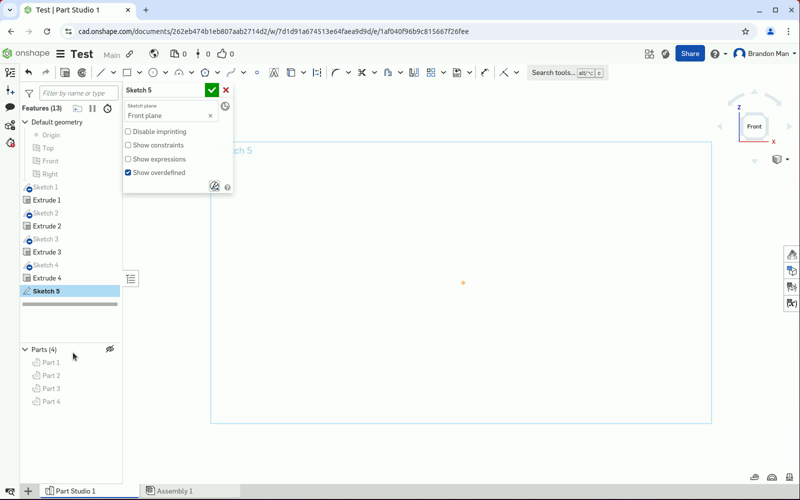
mouse_move(464, 282)
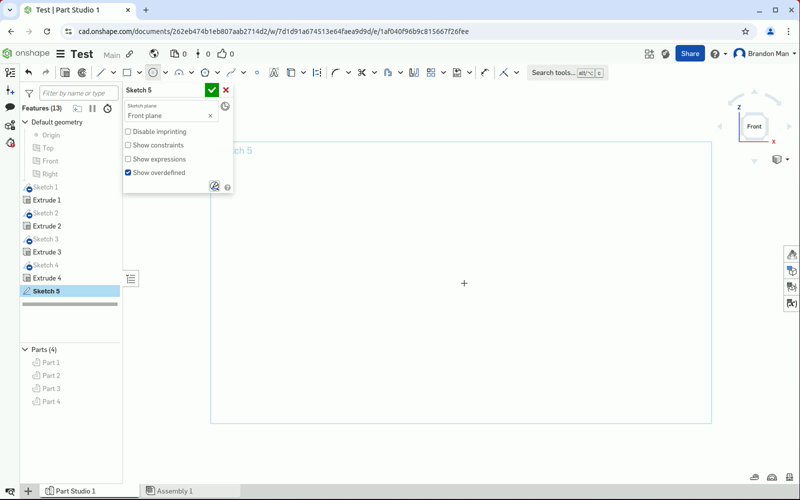
click(464, 282)
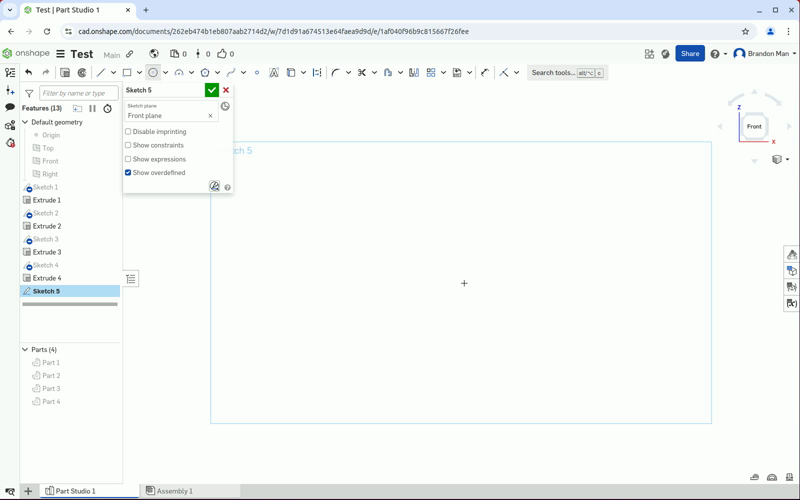
key_up(shift)
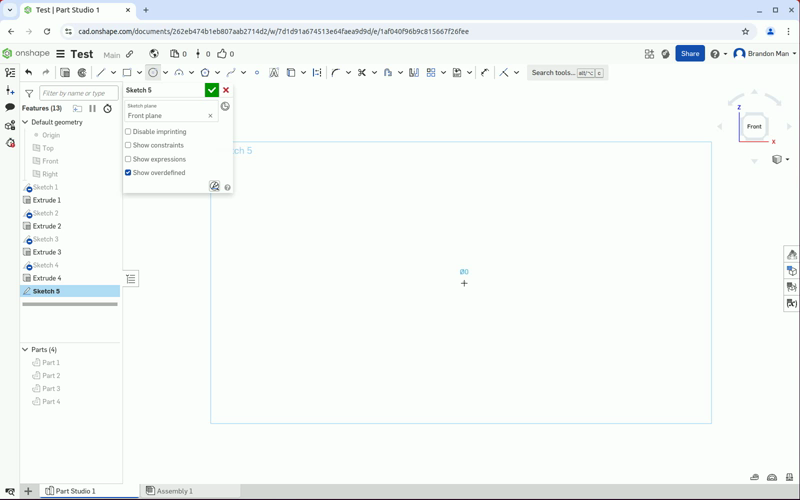
mouse_move(465, 282)
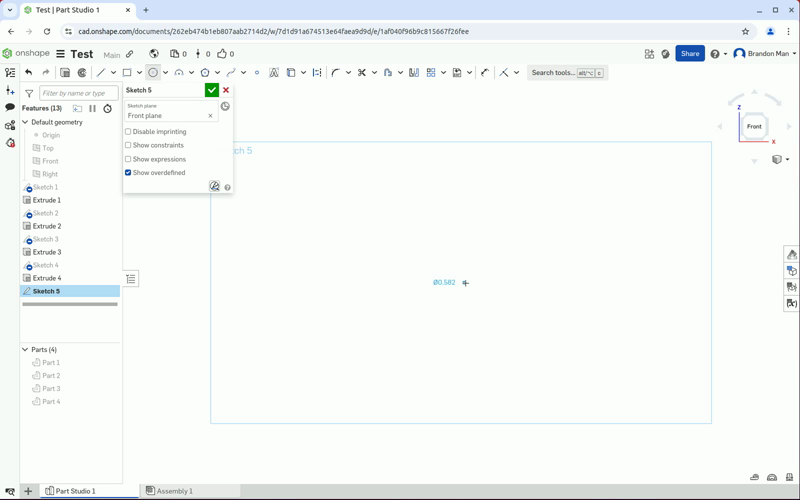
scroll(6)
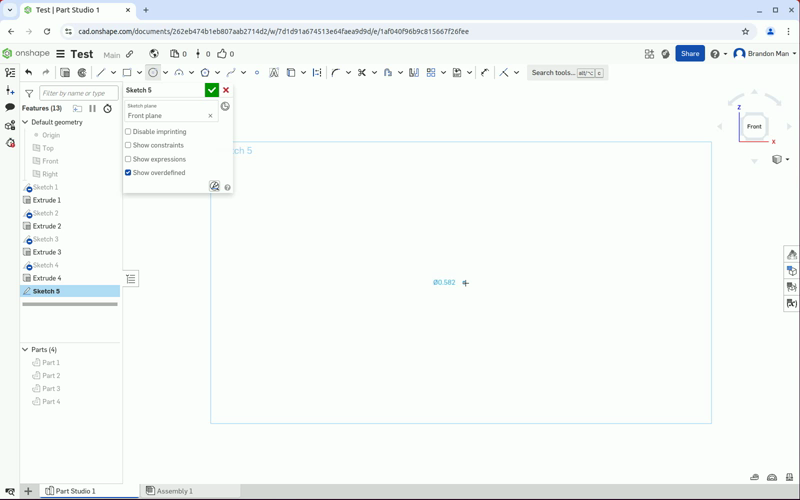
scroll(6)
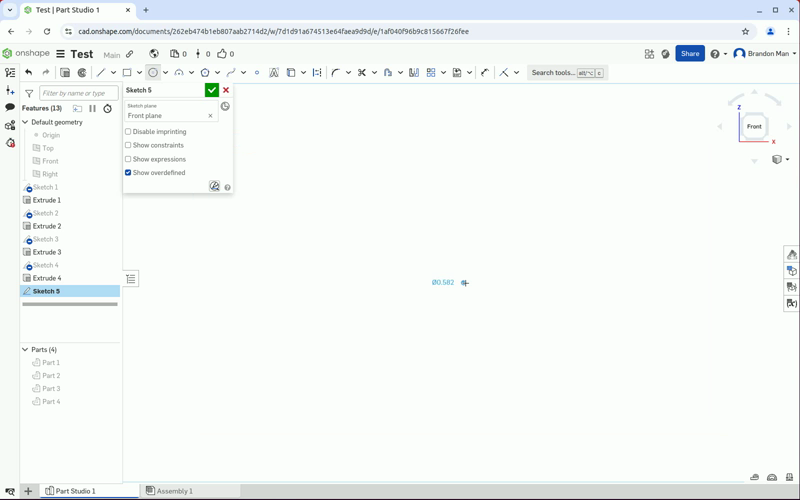
scroll(6)
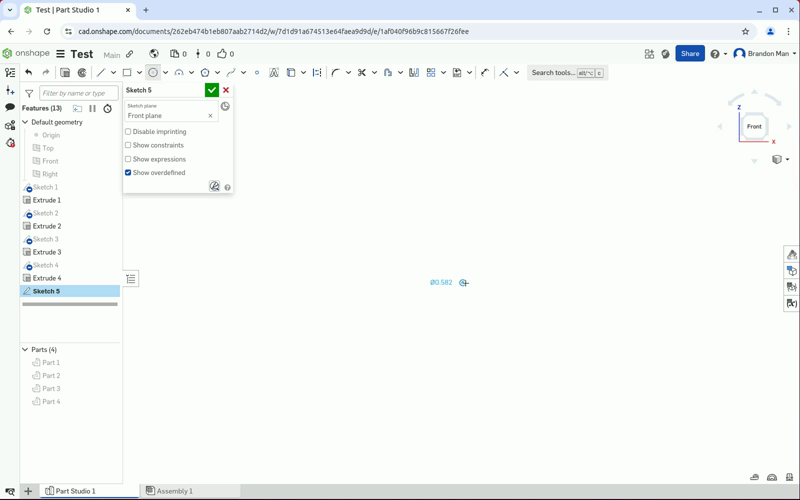
scroll(6)
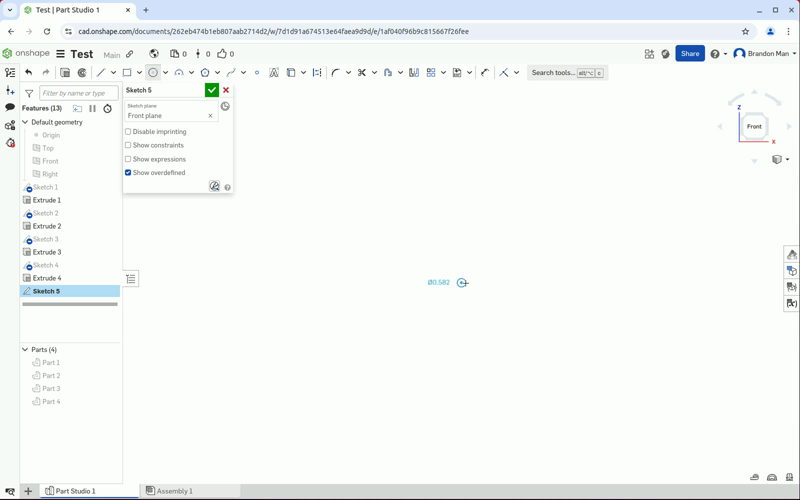
scroll(6)
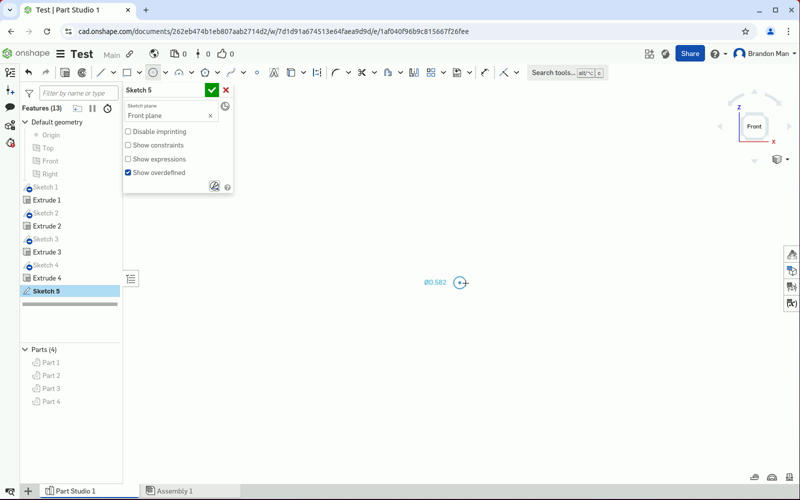
scroll(6)
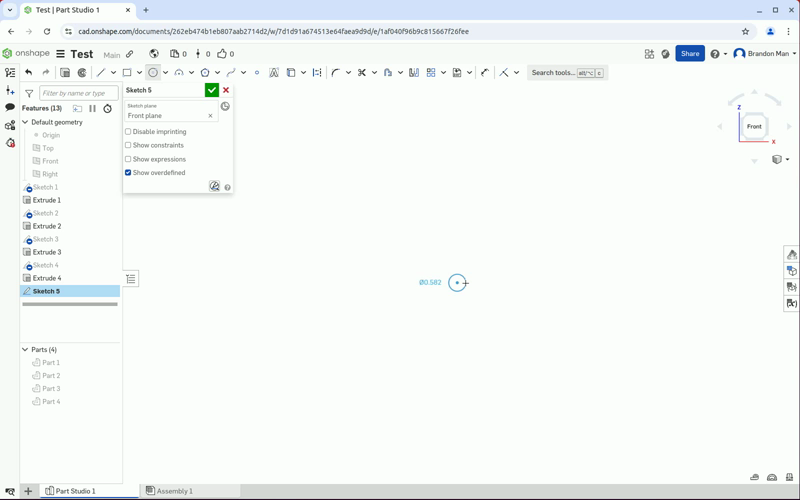
scroll(6)
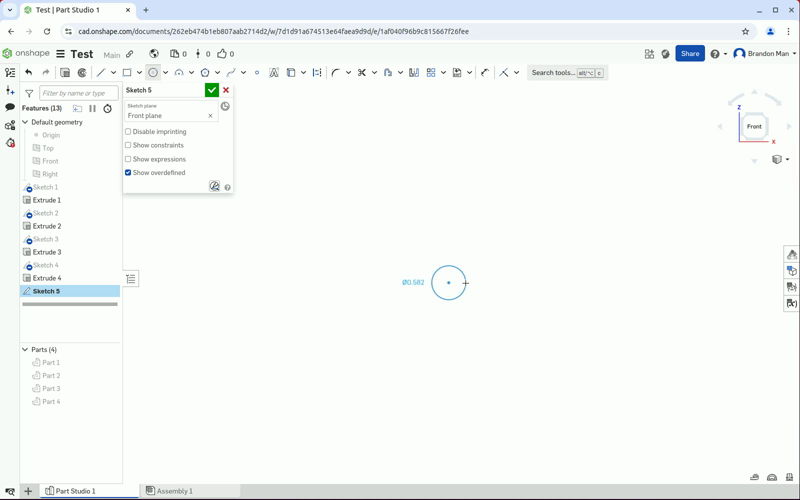
click(465, 282)
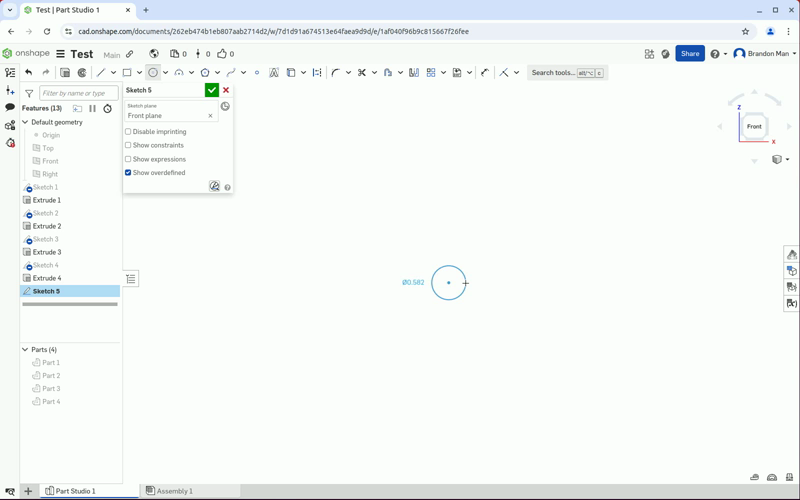
scroll(-6)
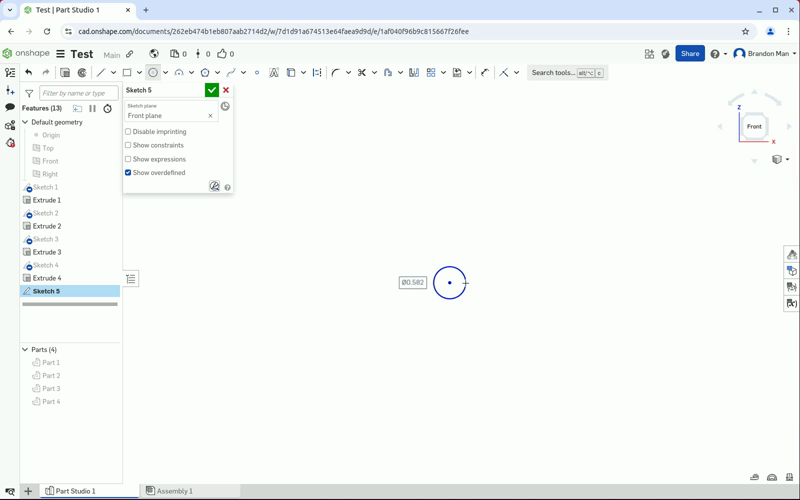
scroll(-6)
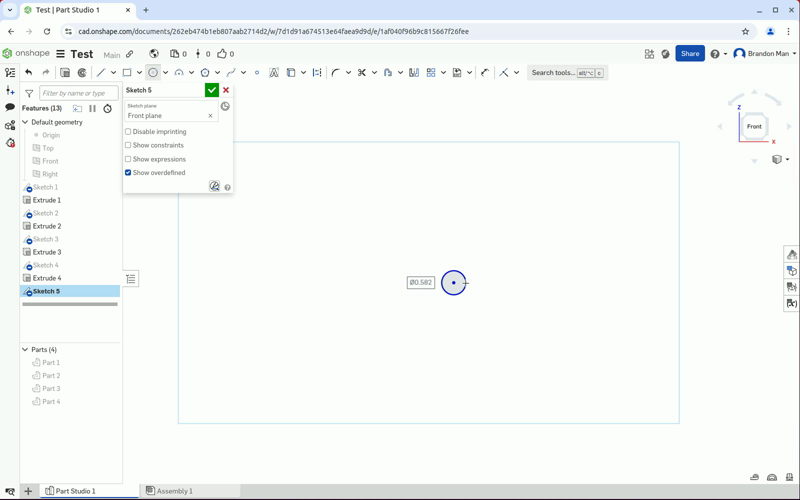
scroll(-6)
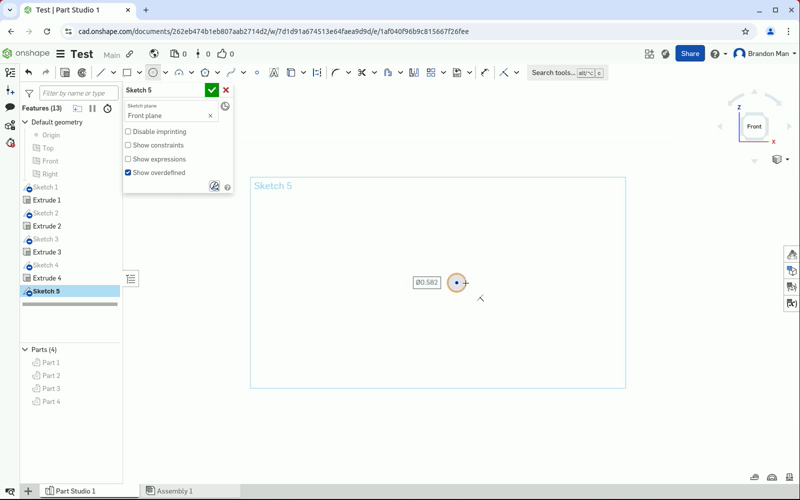
scroll(-6)
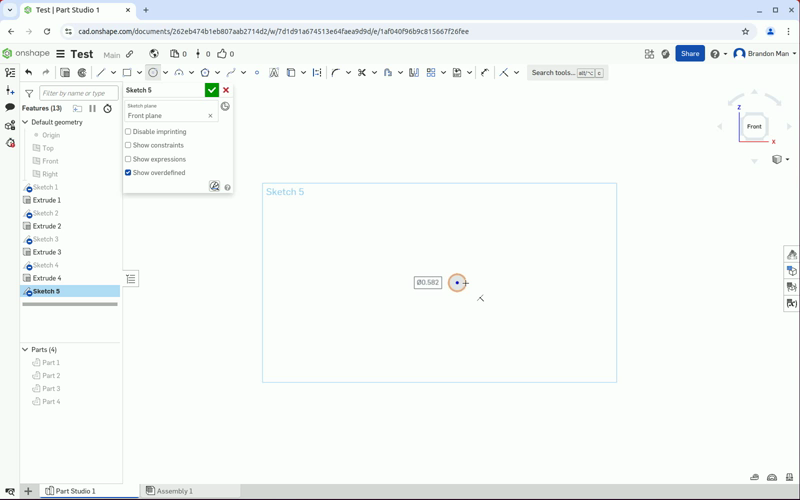
scroll(-6)
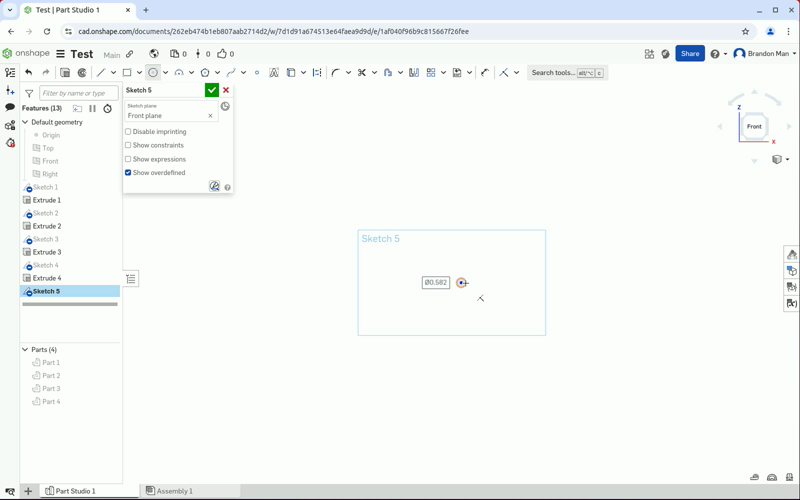
scroll(-6)
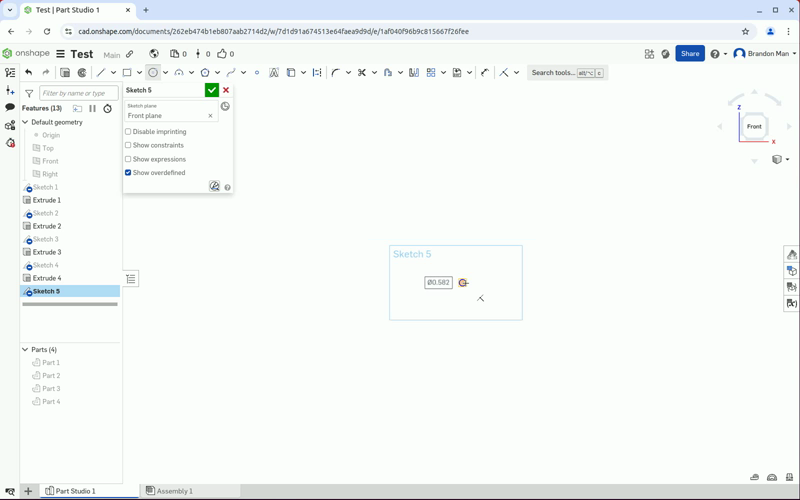
scroll(-6)
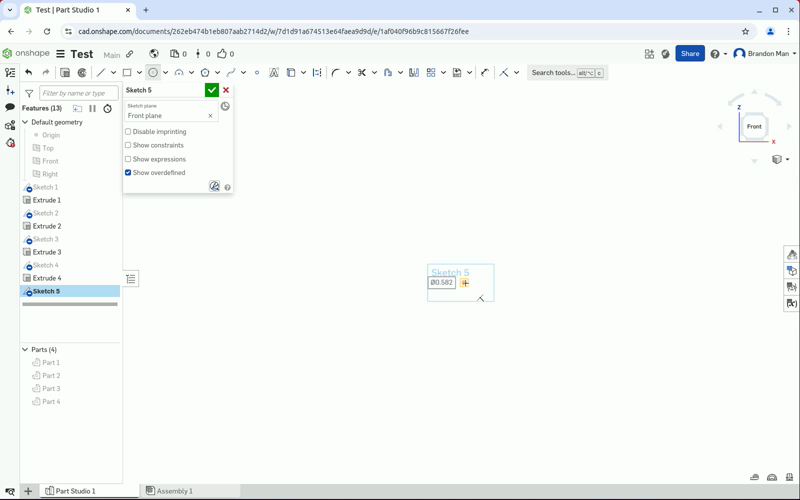
key(esc)
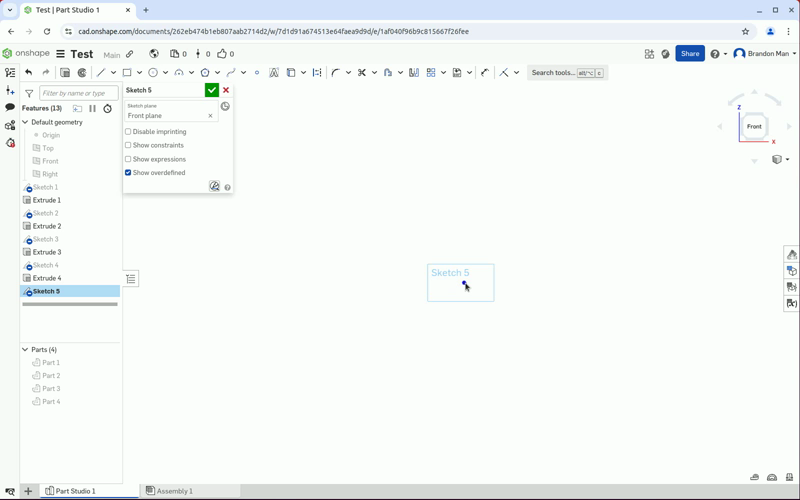
mouse_move(465, 282)
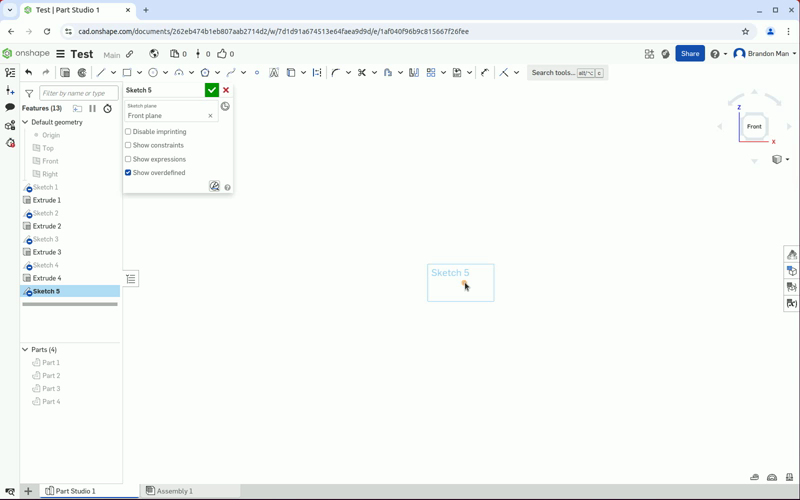
scroll(6)
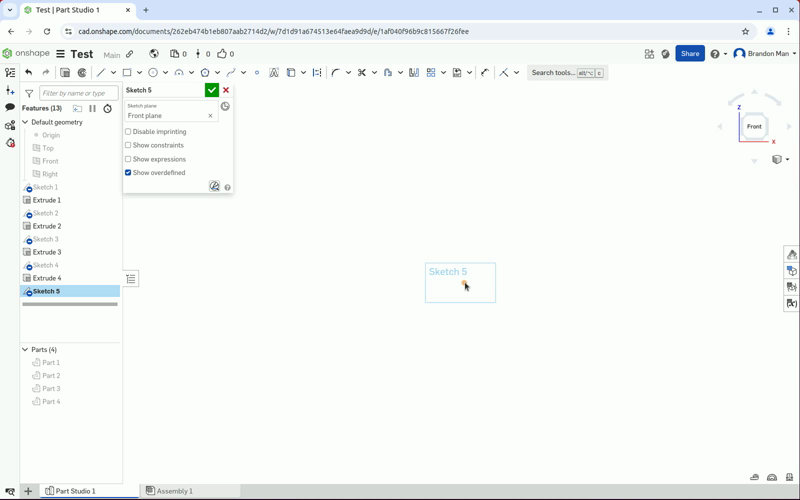
scroll(6)
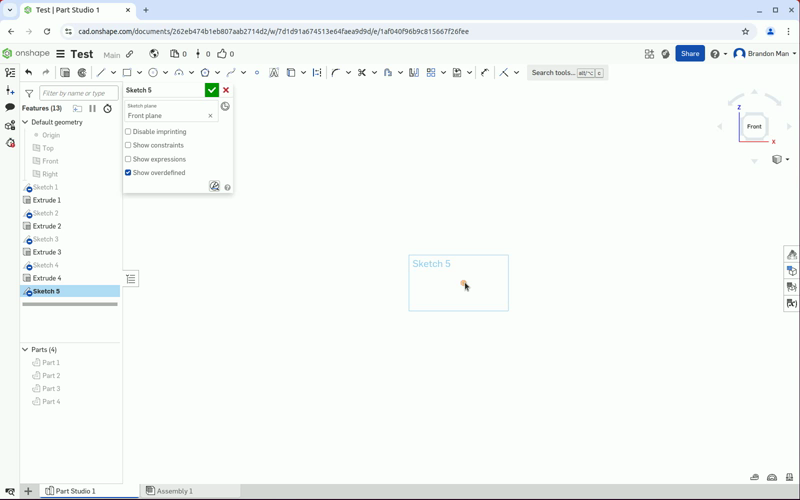
scroll(6)
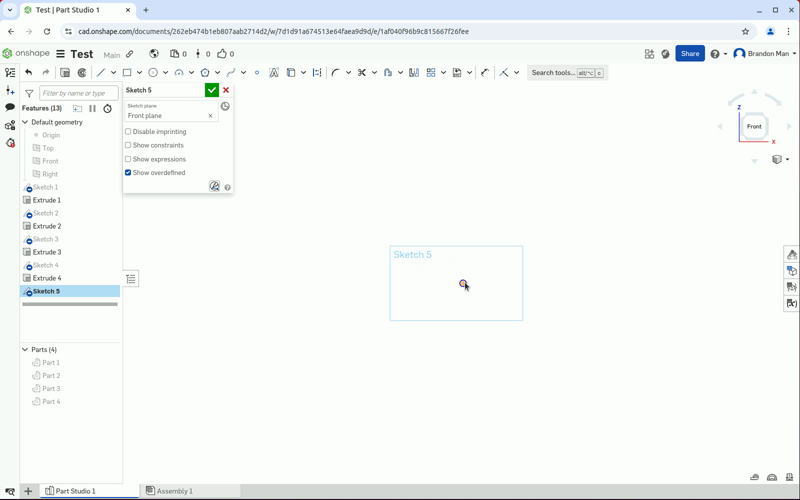
scroll(6)
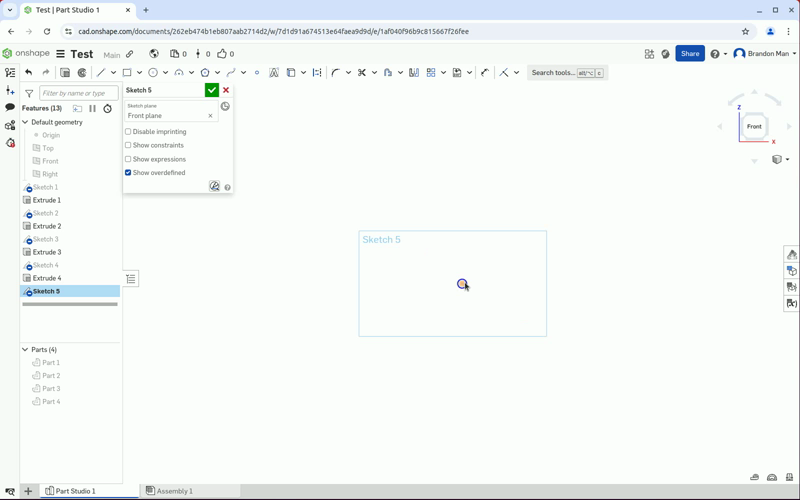
scroll(6)
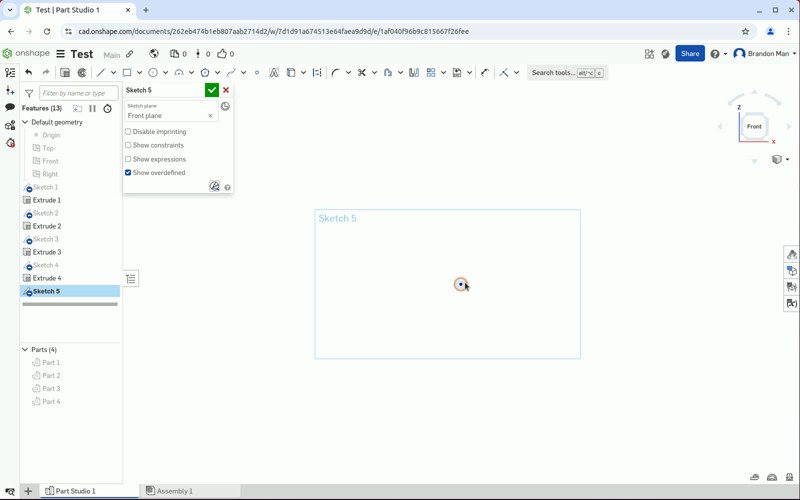
scroll(6)
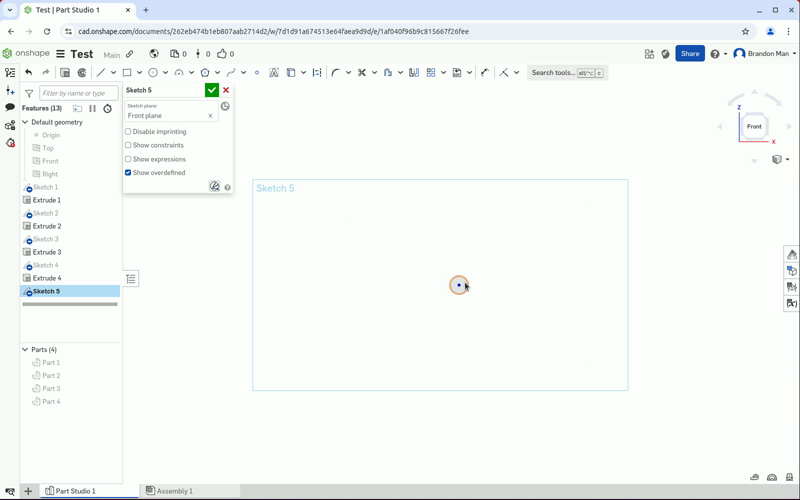
scroll(6)
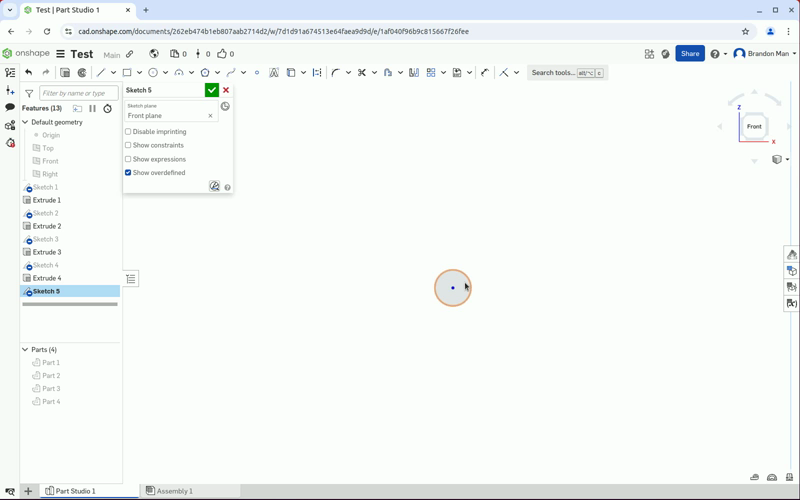
click(465, 282)
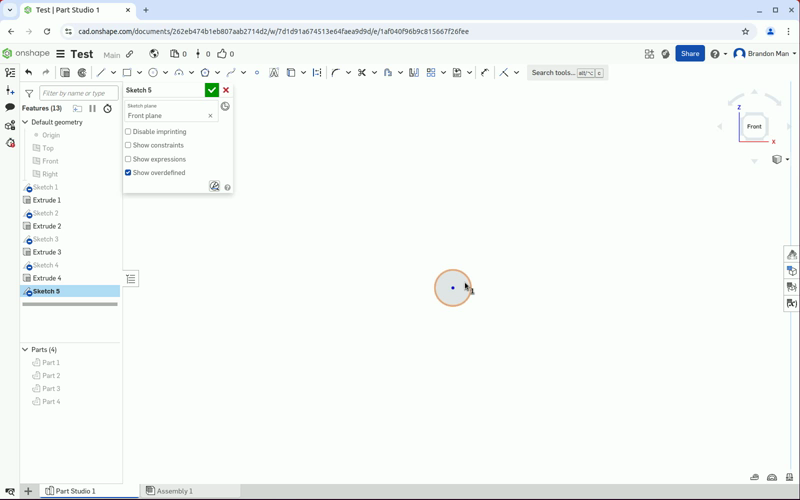
scroll(-6)
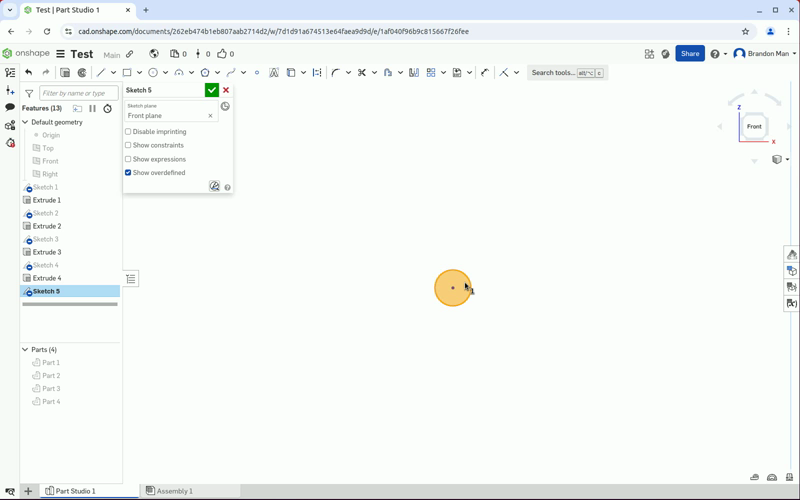
scroll(-6)
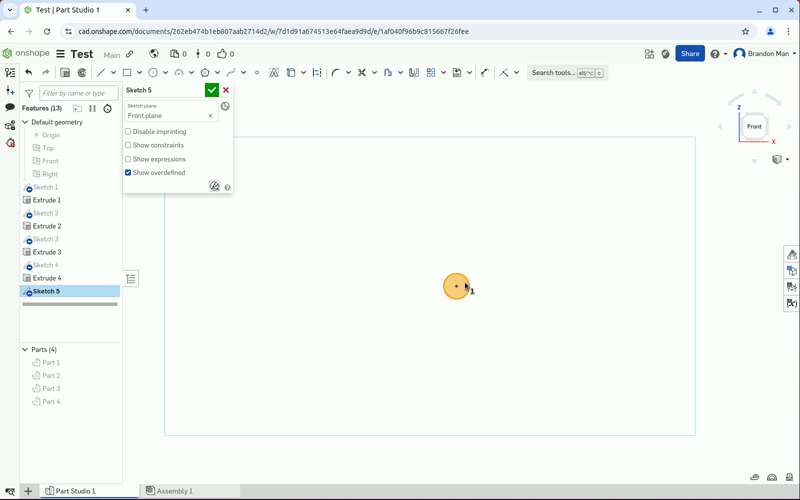
scroll(-6)
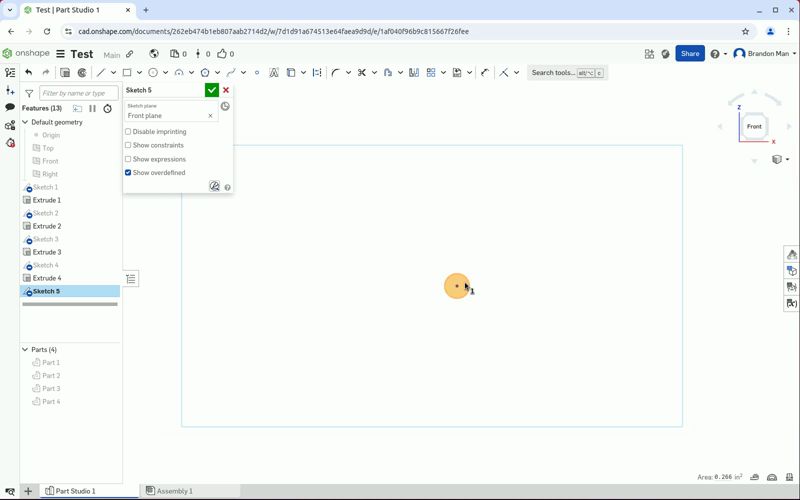
scroll(-6)
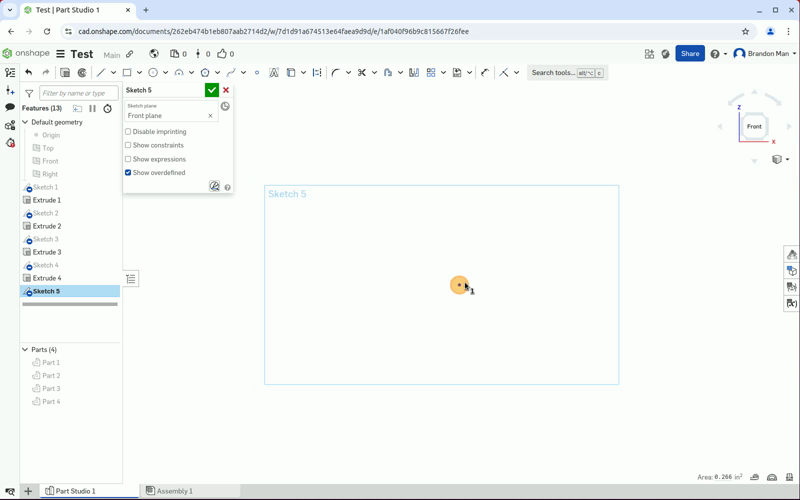
scroll(-6)
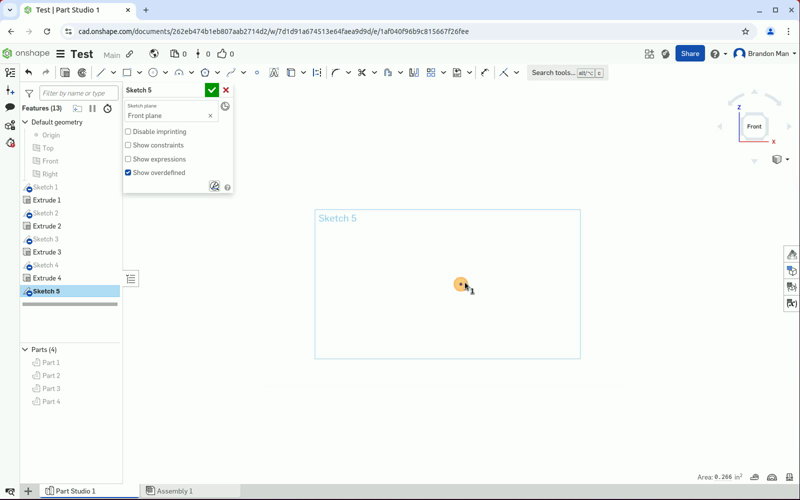
scroll(-6)
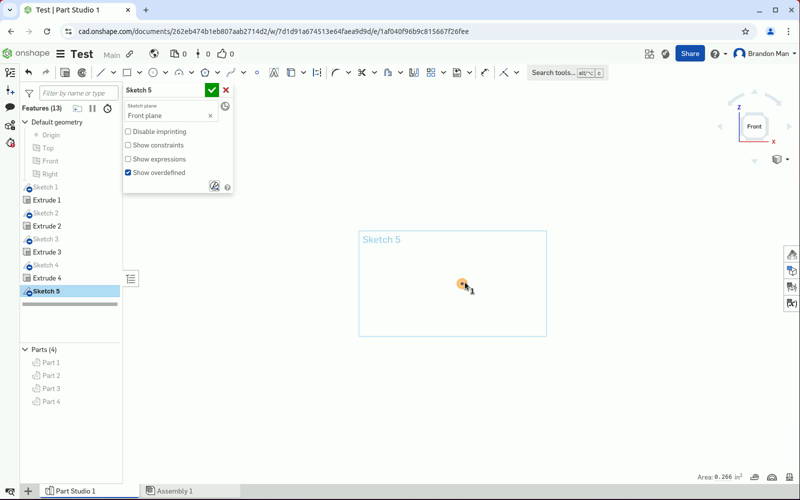
scroll(-6)
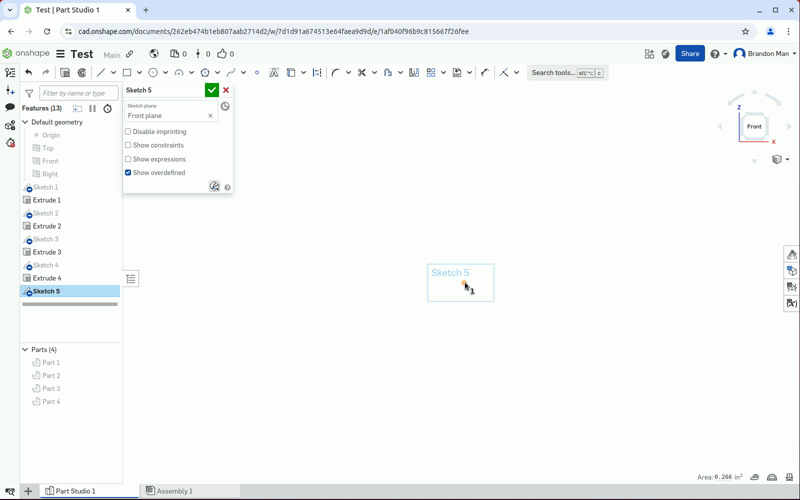
mouse_move(73, 352)
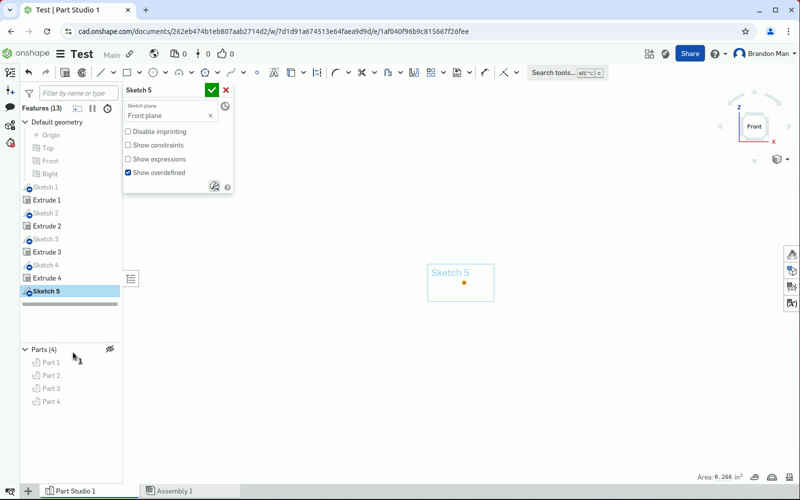
key(shift+y)
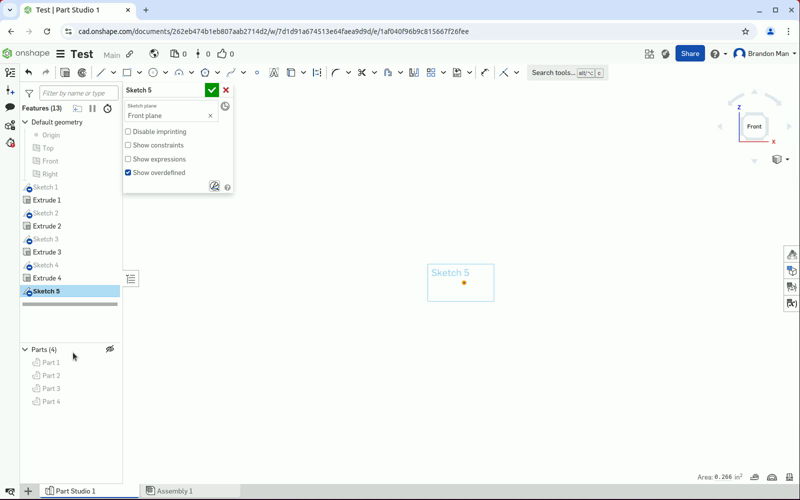
key(shift+e)
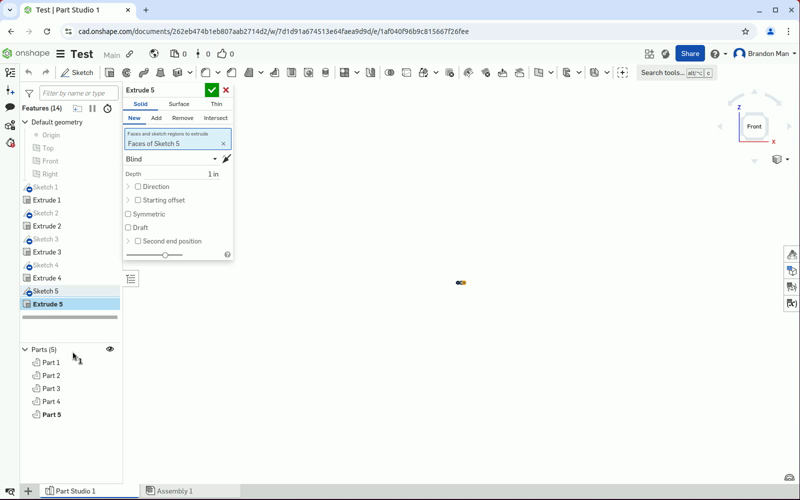
mouse_move(143, 106)
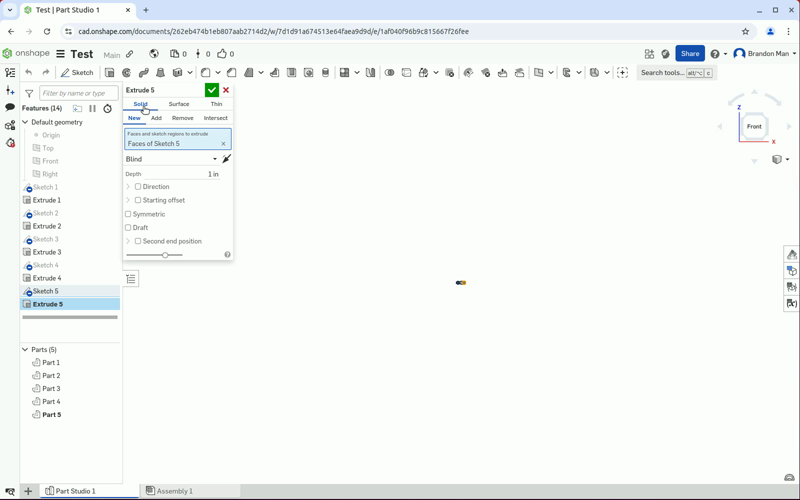
click(143, 106)
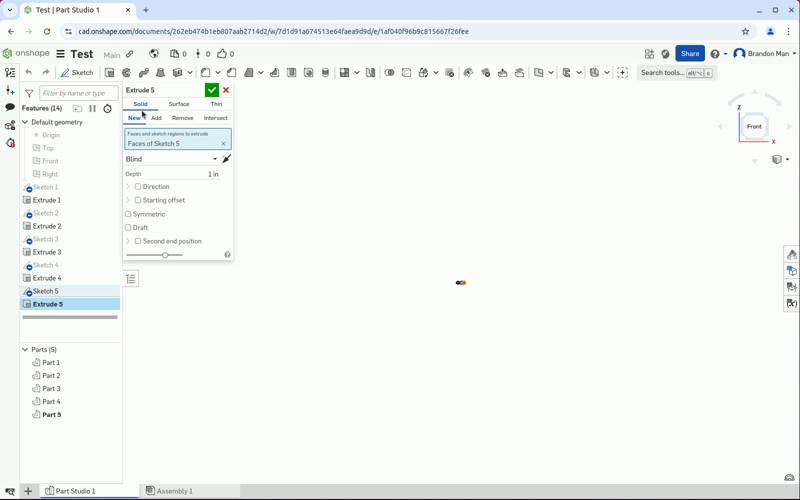
mouse_move(137, 120)
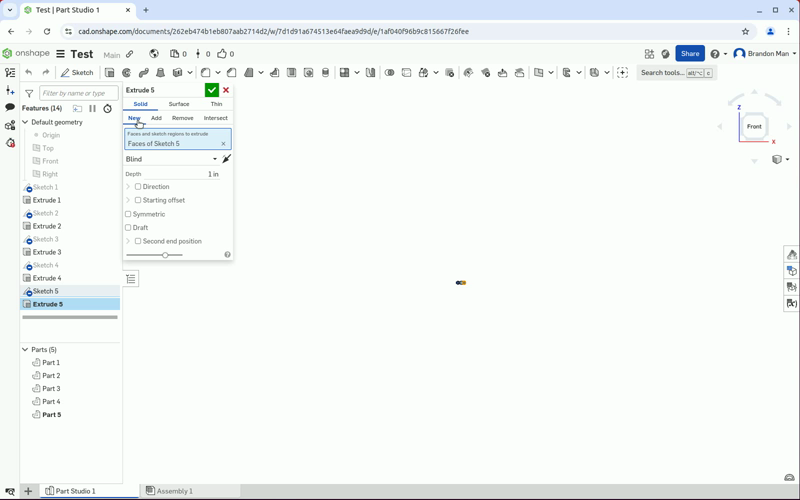
click(137, 120)
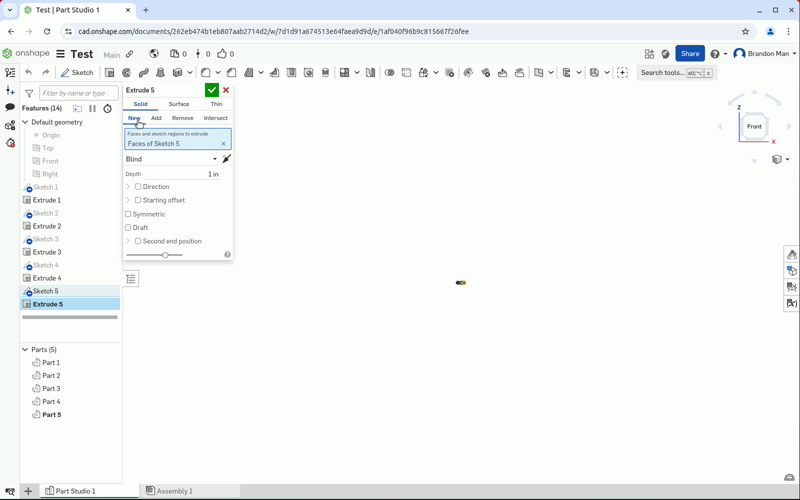
key(tab, 4)
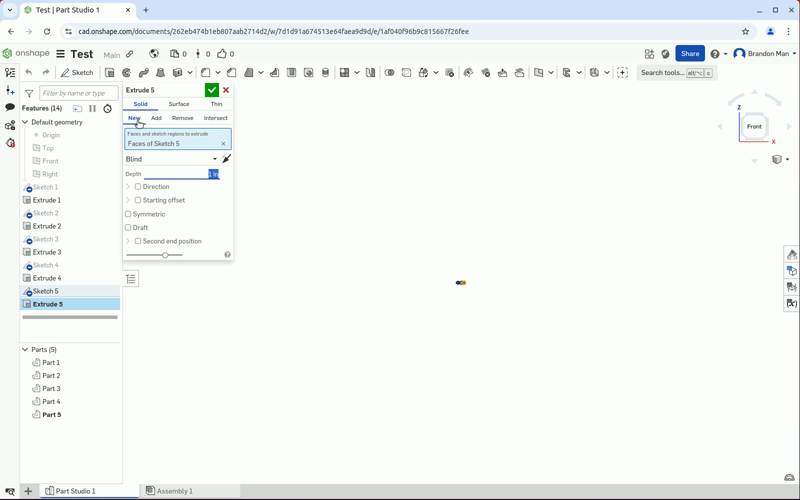
text(23.108)
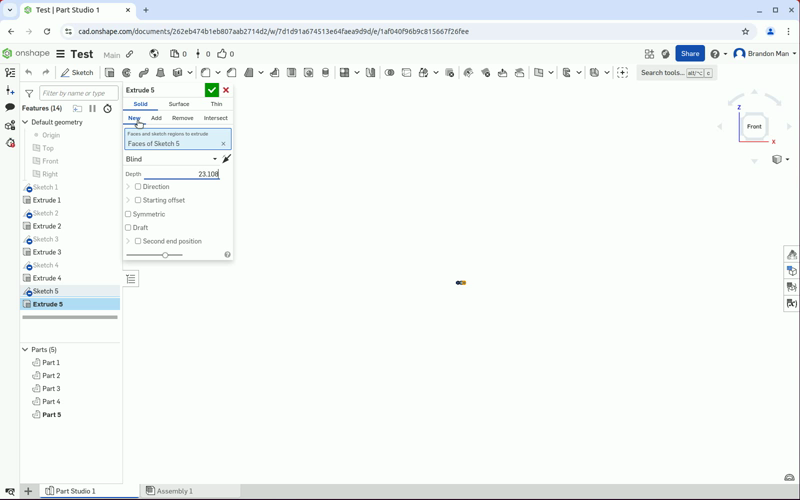
key(enter)
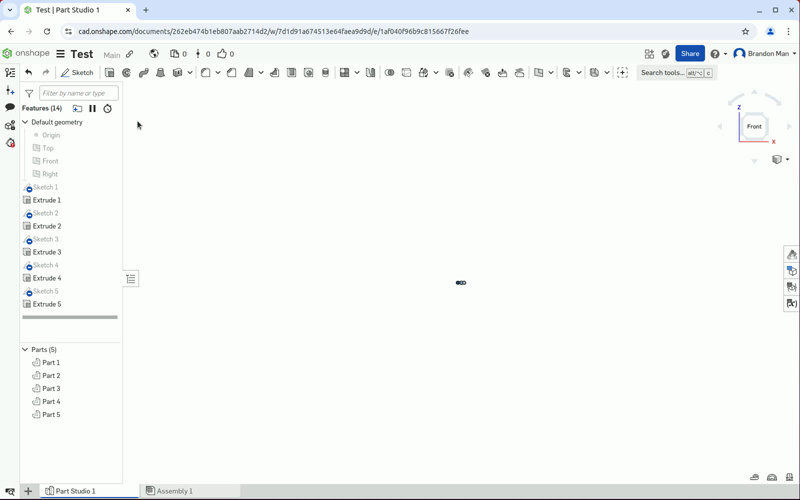
key(shift+h)
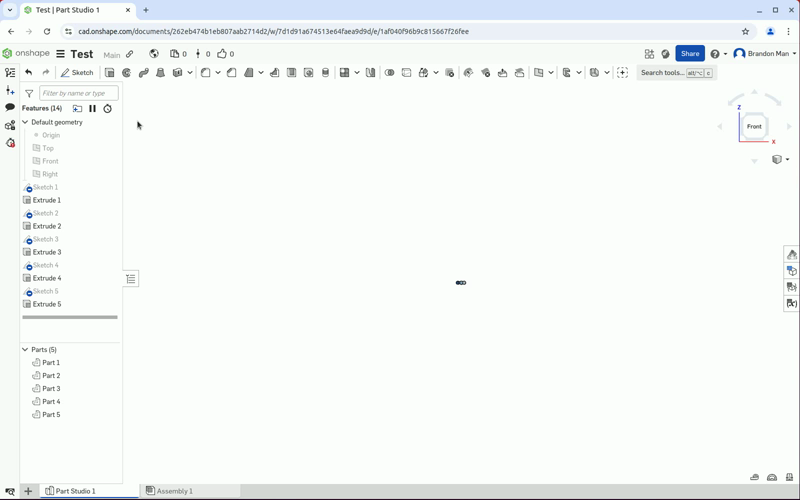
key(shift+h)
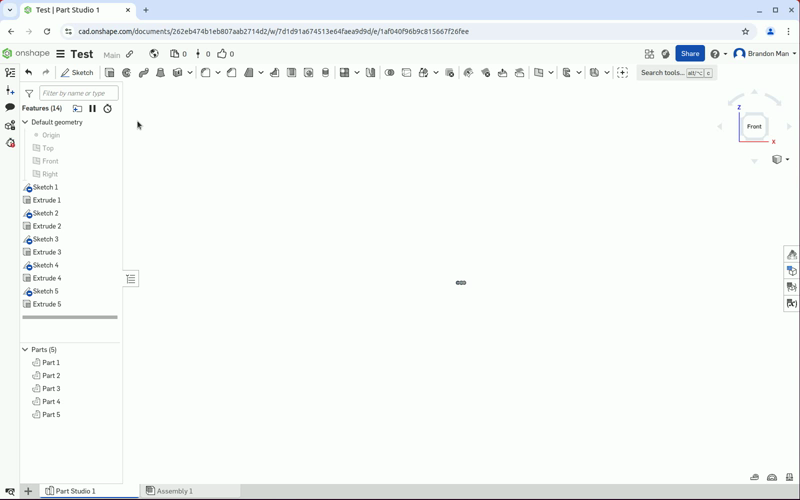
key(shift+7)
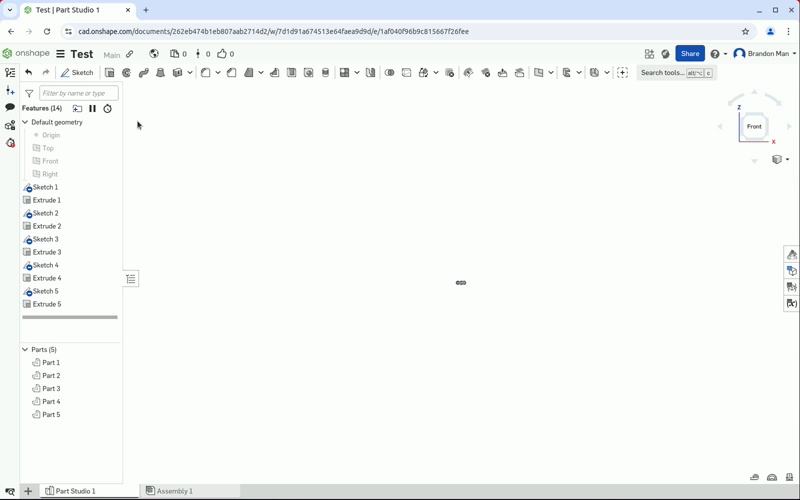
key(left, 2)
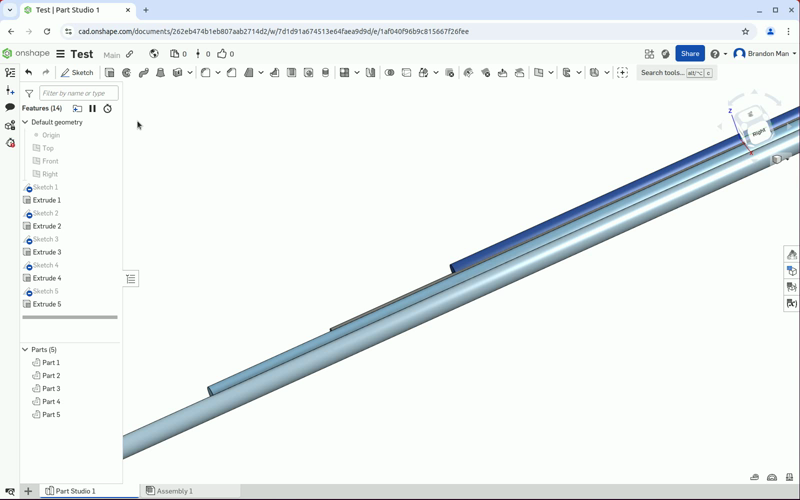
key(down, 2)
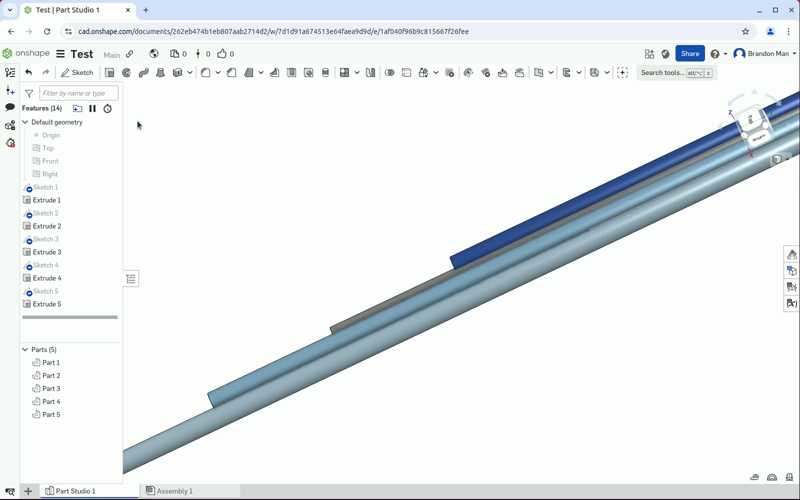
key(up, 2)
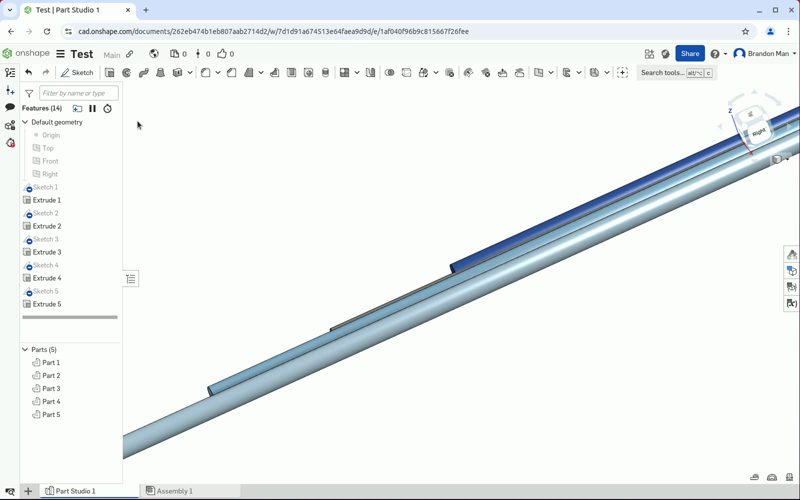
key(right, 2)
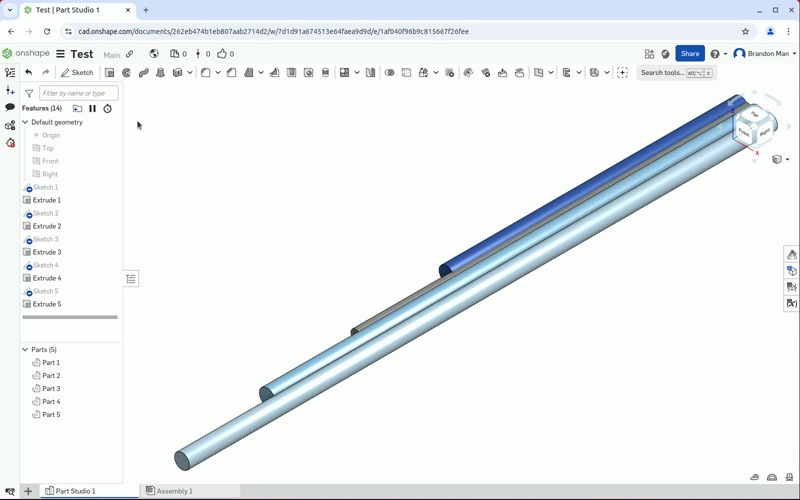
mouse_move(73, 189)
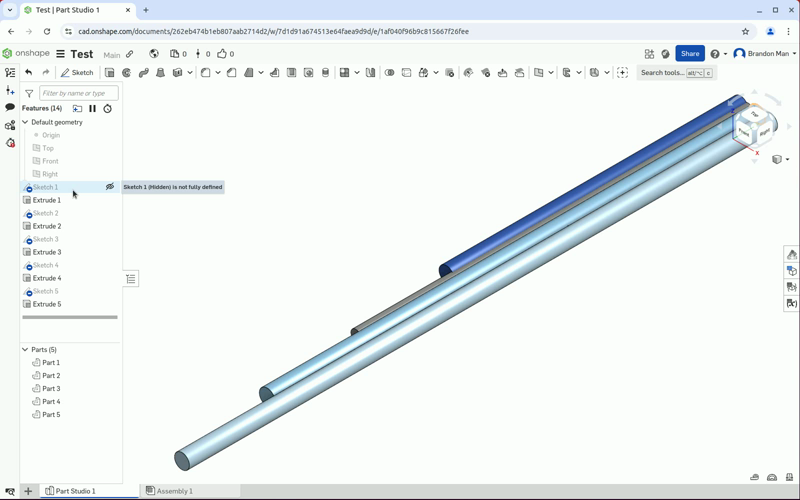
click(73, 189)